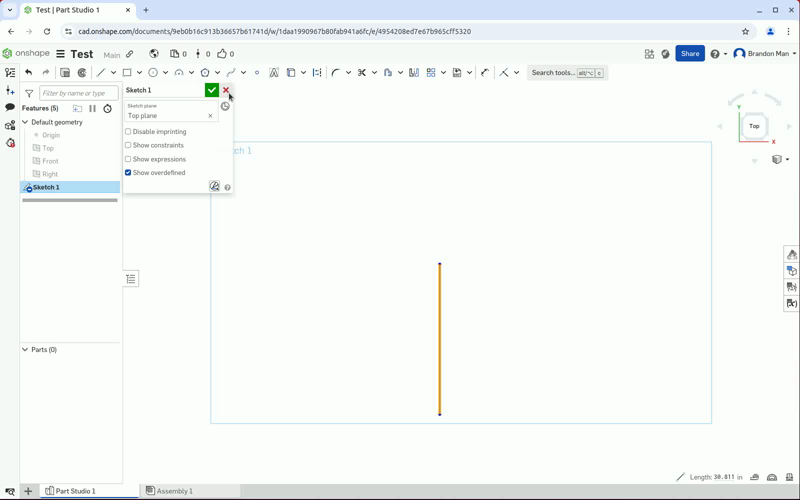
key(shift+h)
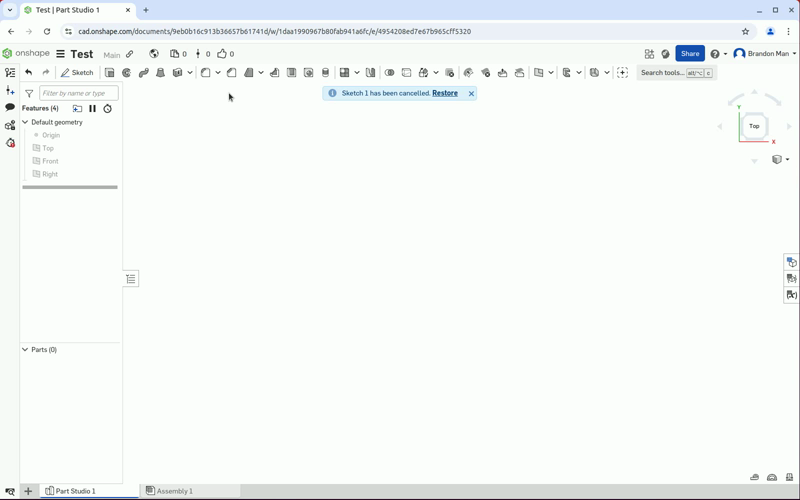
mouse_move(73, 352)
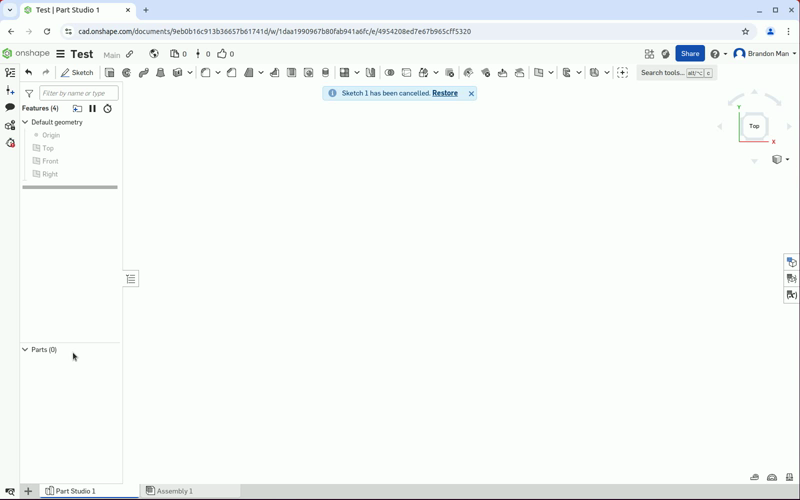
key(y)
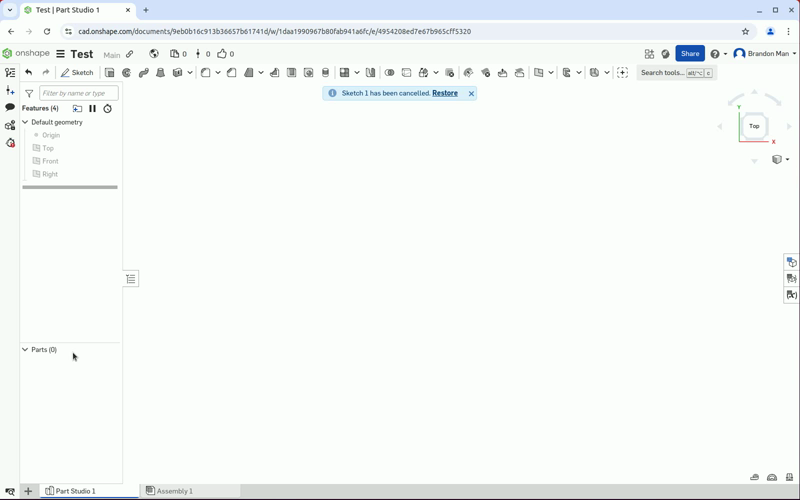
key(shift+p)
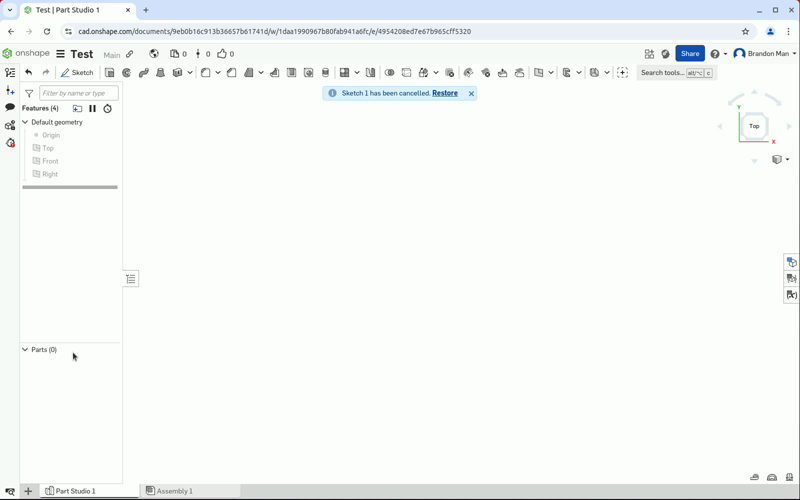
key(space)
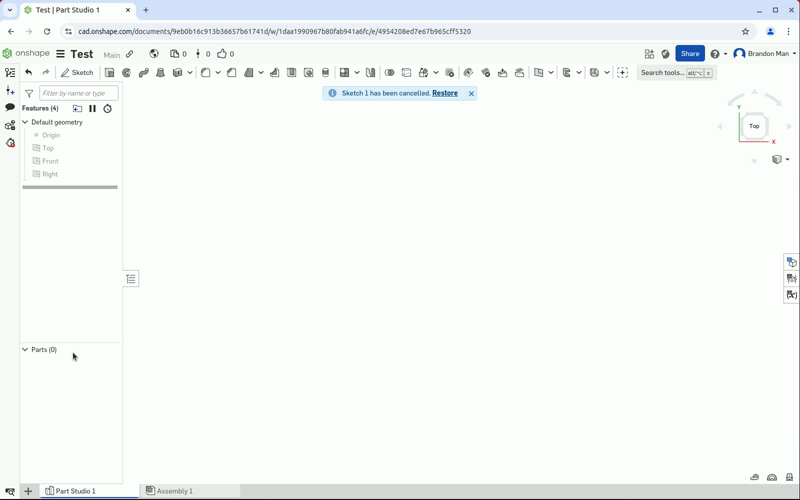
key_down(shift)
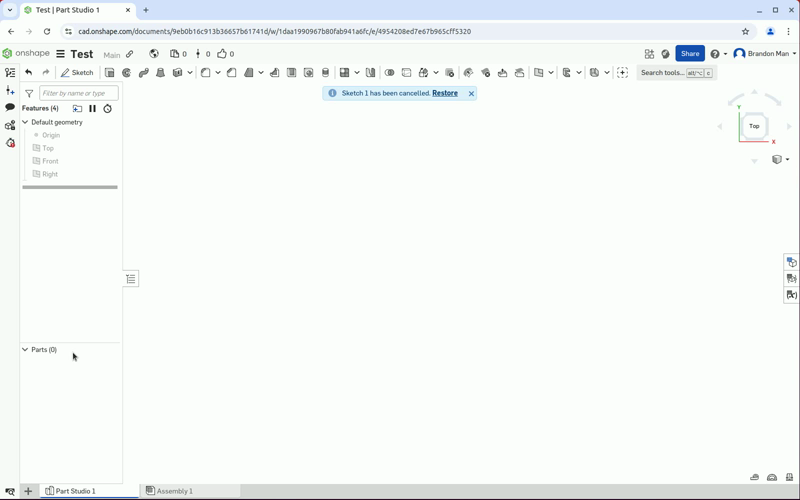
key(up)
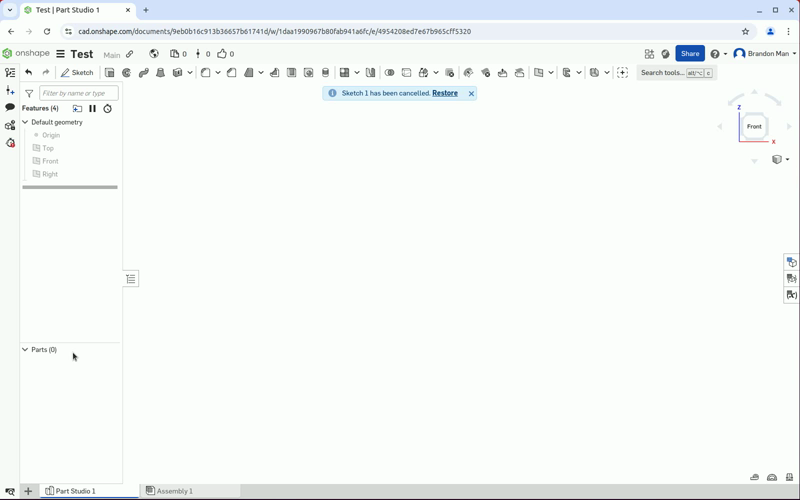
key_up(shift)
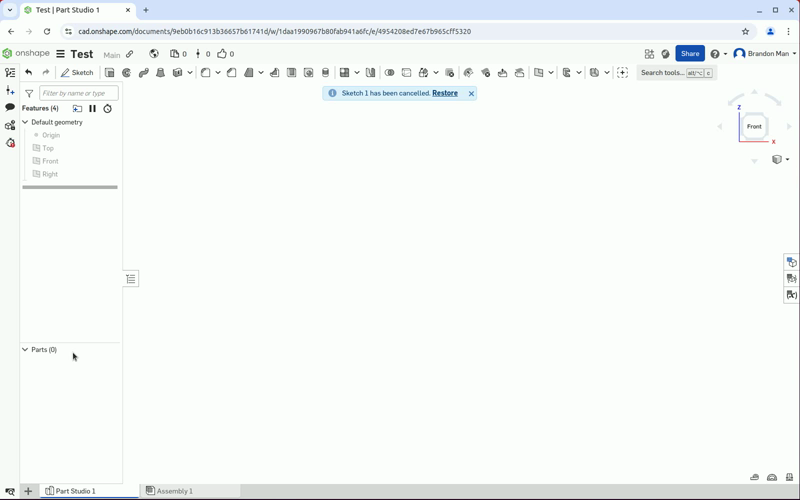
key(space)
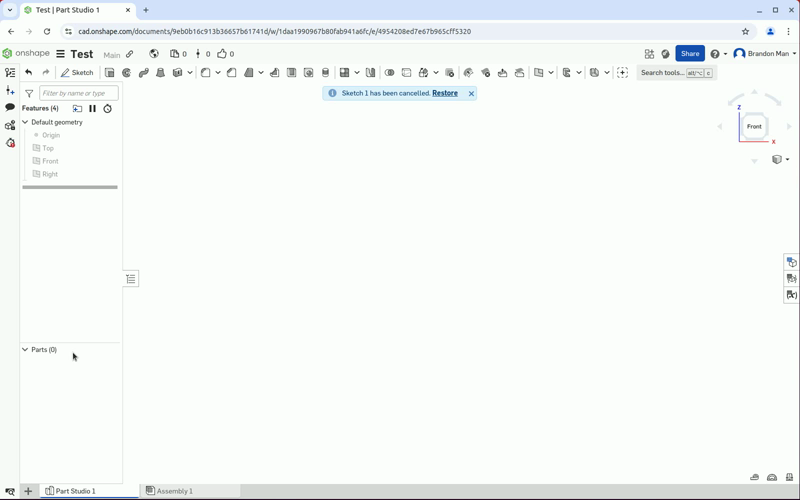
key_down(shift)
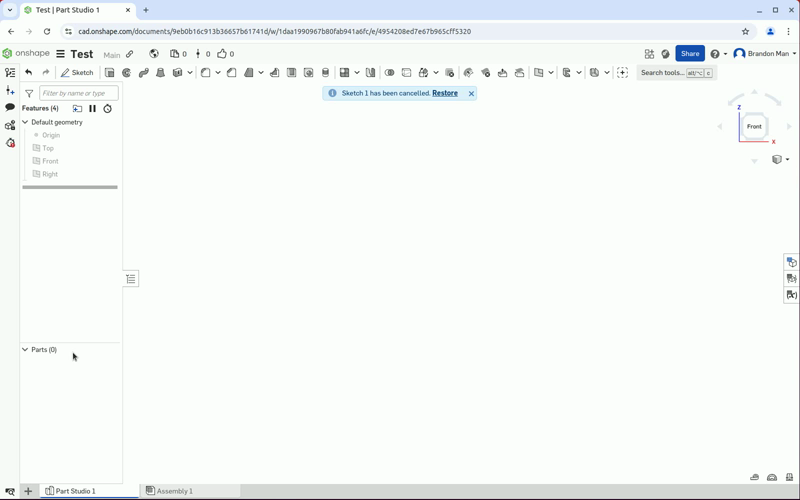
key(left)
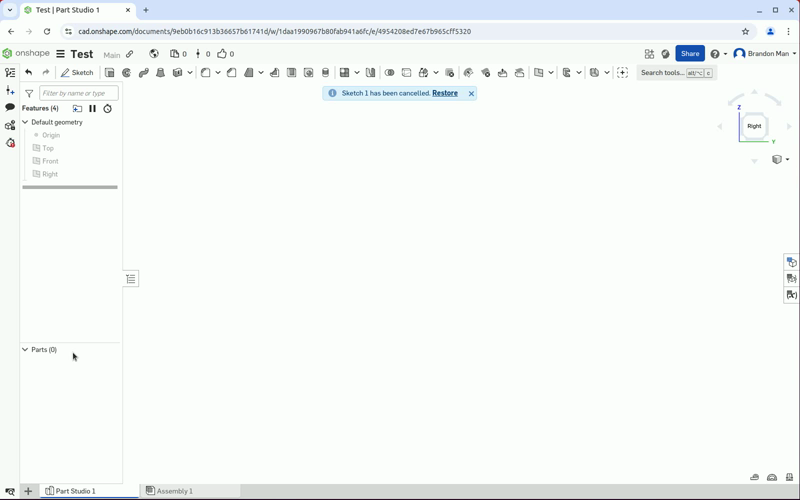
key_up(shift)
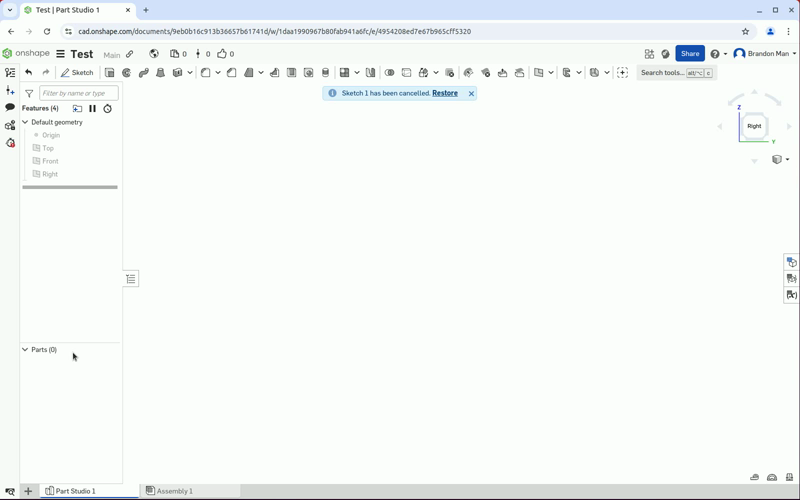
mouse_move(73, 352)
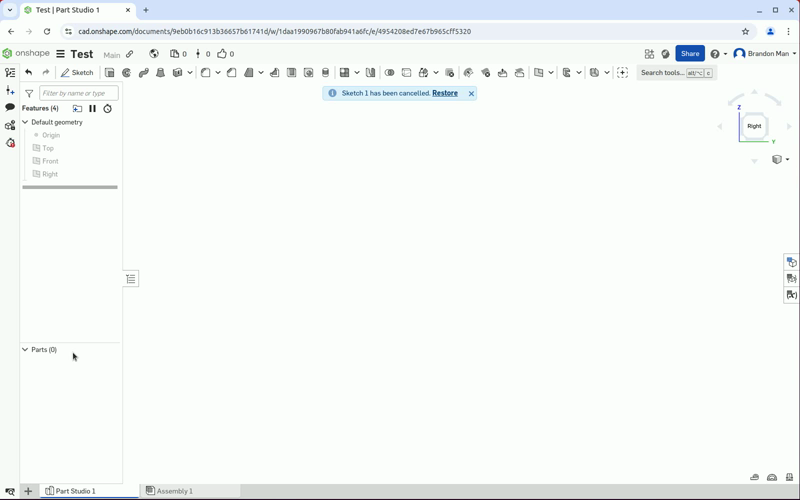
key(shift+y)
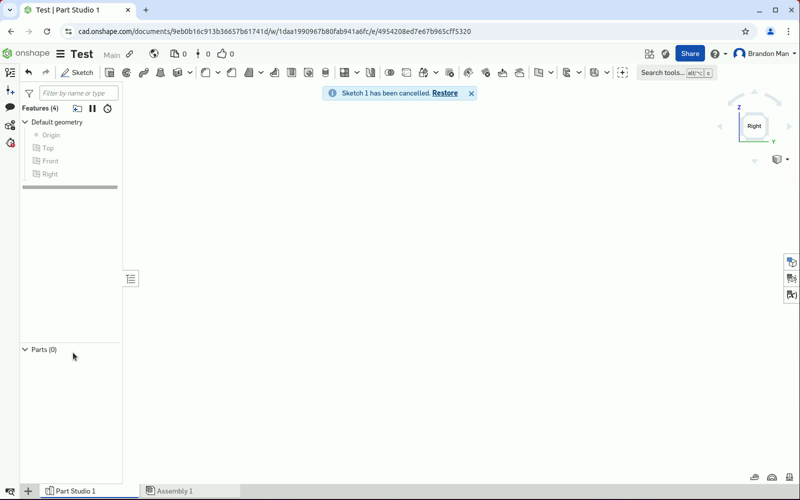
key(shift+s)
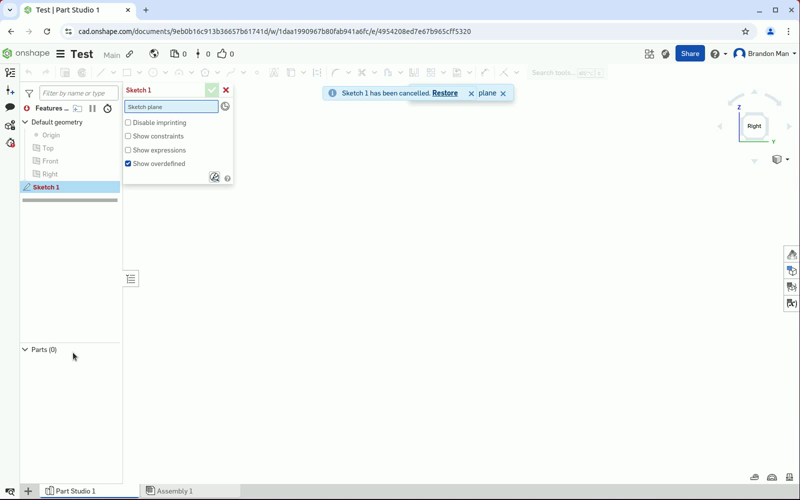
mouse_move(73, 176)
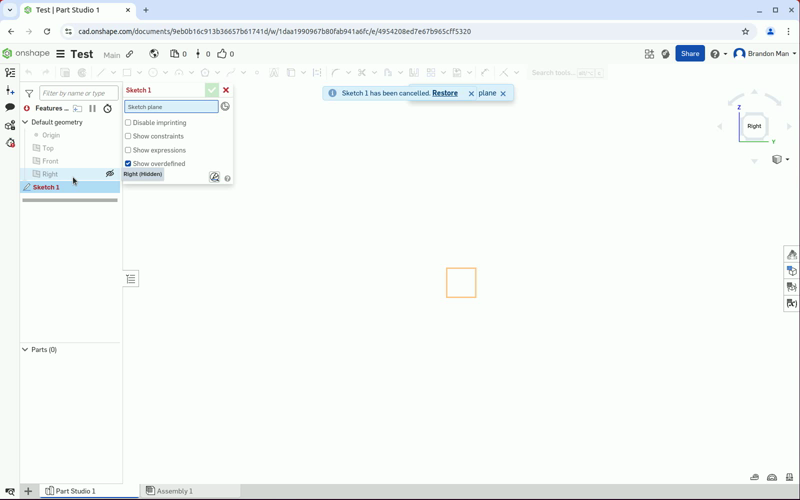
click(73, 176)
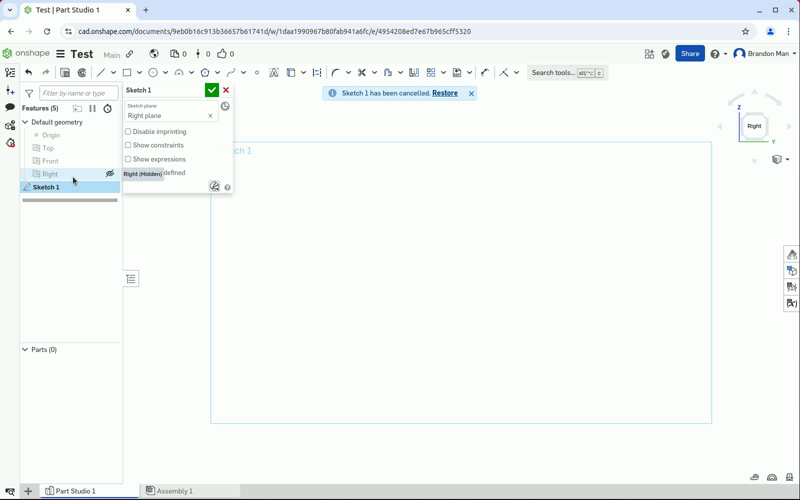
mouse_move(73, 352)
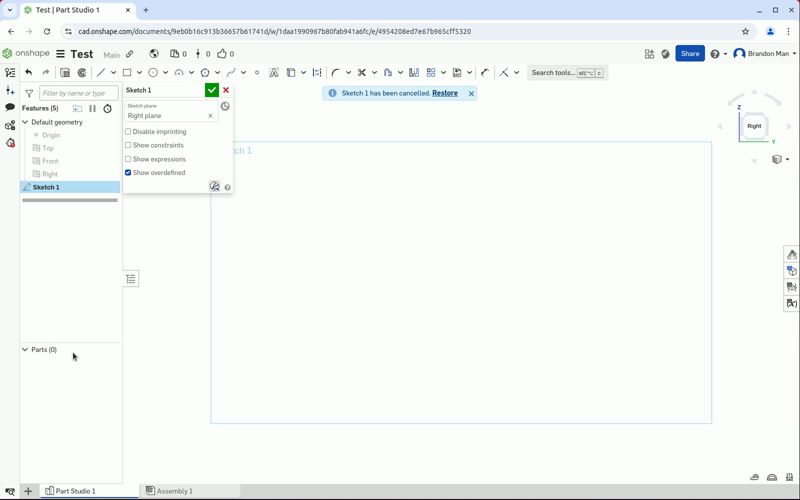
key(y)
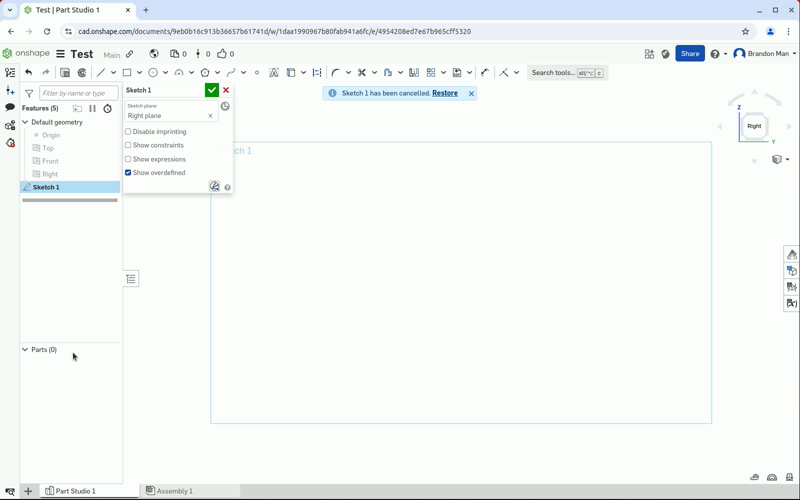
key(l)
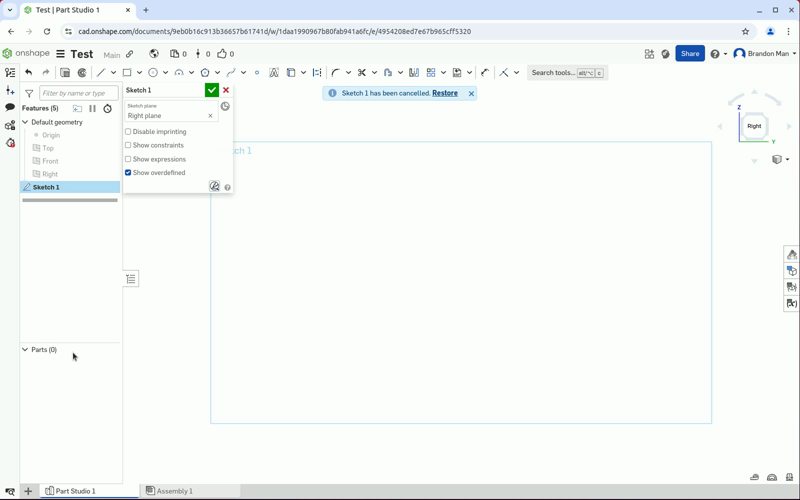
key_down(shift)
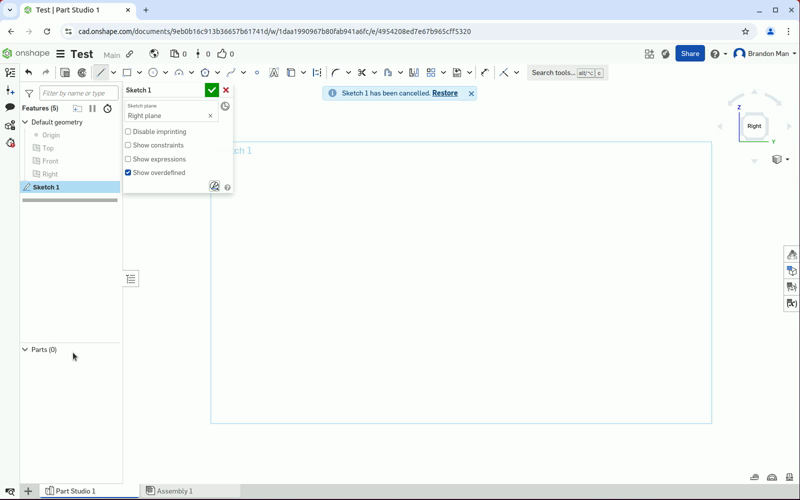
mouse_move(357, 349)
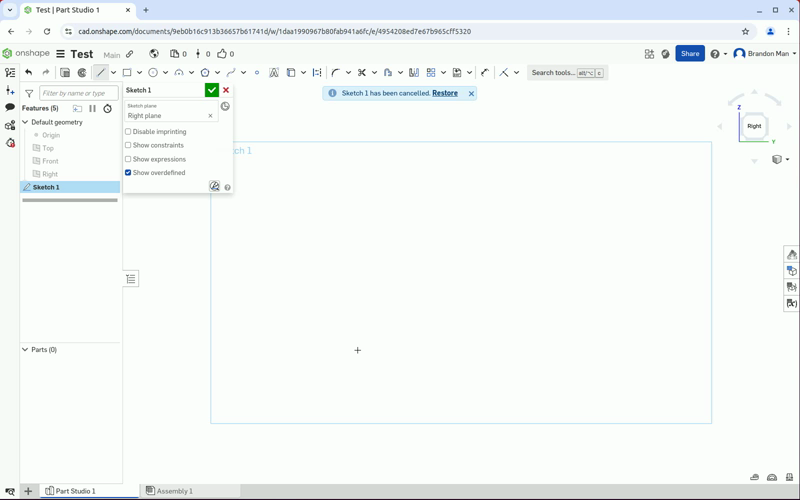
click(357, 349)
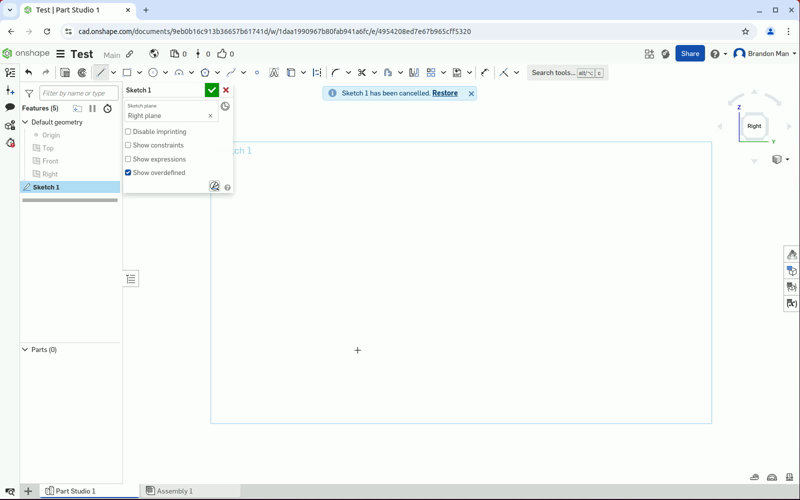
key_up(shift)
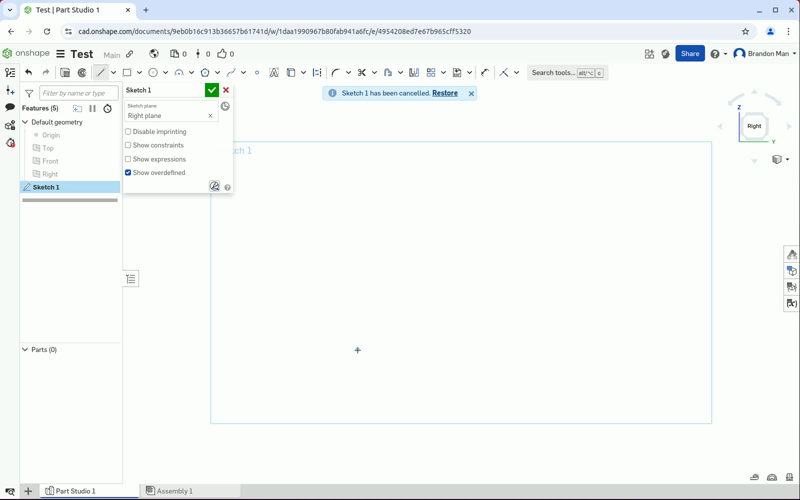
key_down(shift)
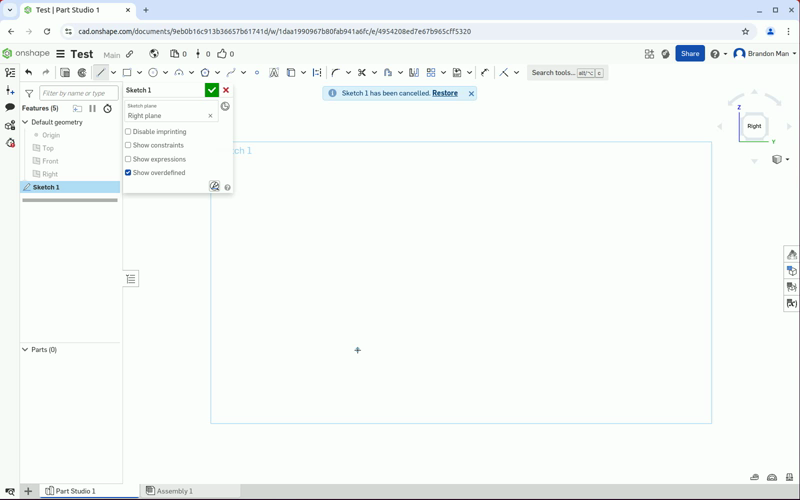
mouse_move(387, 349)
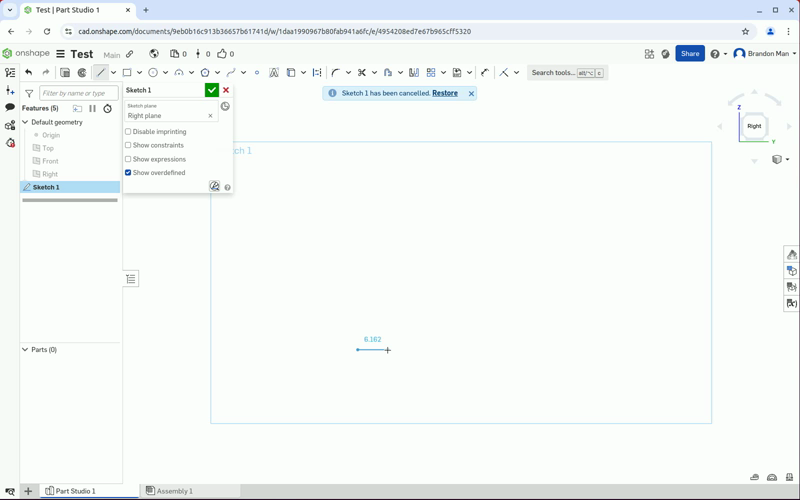
mouse_move(382, 349)
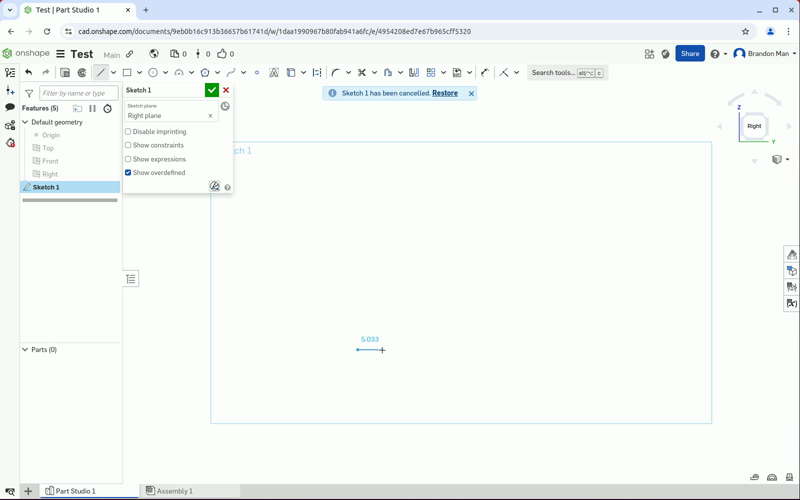
click(382, 349)
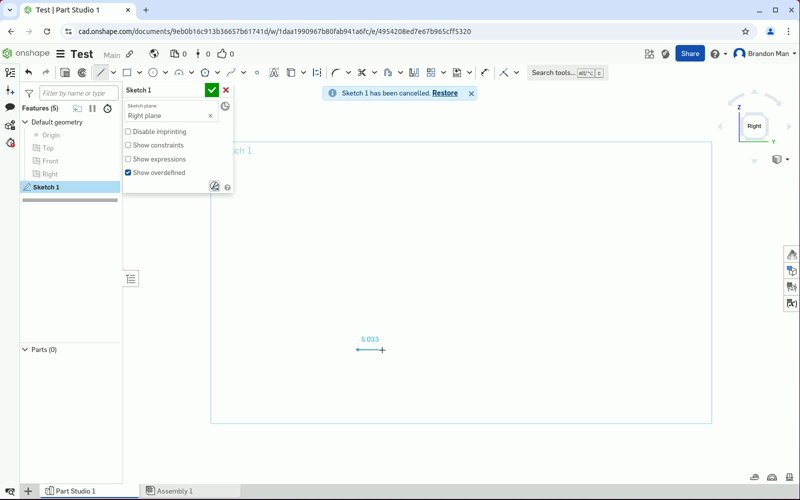
key_up(shift)
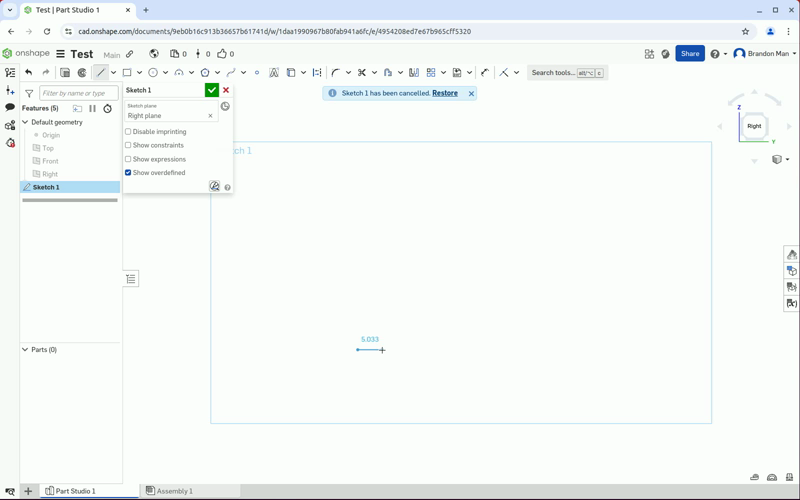
key_down(shift)
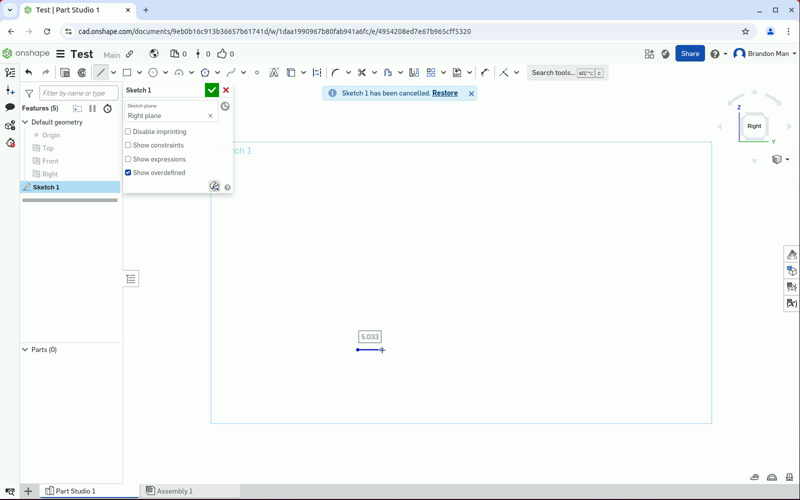
mouse_move(382, 266)
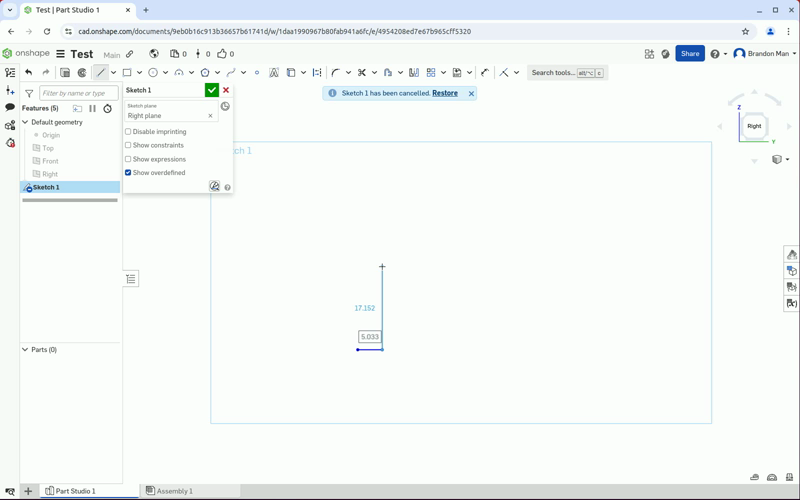
click(382, 266)
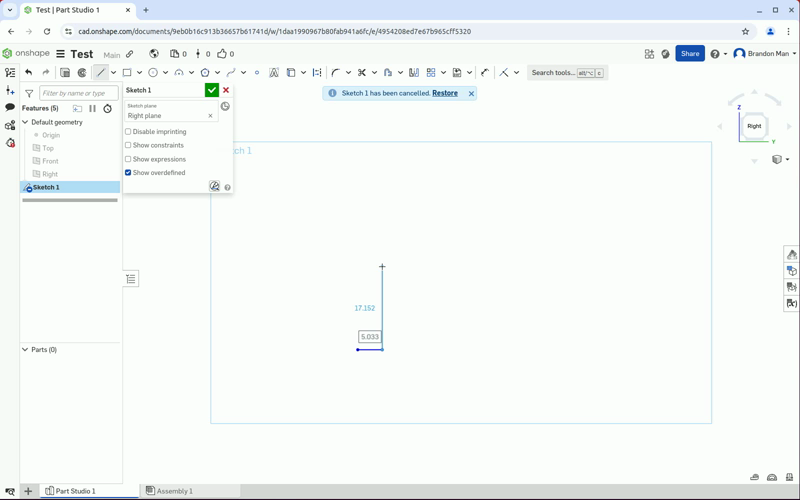
key_up(shift)
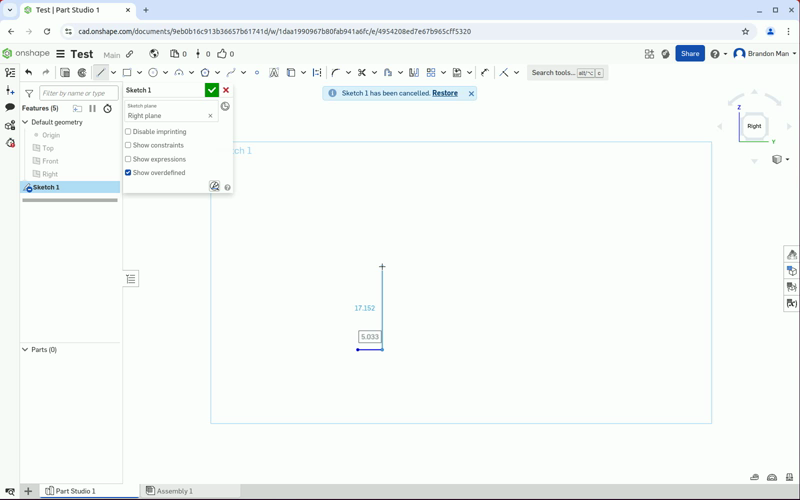
key_down(shift)
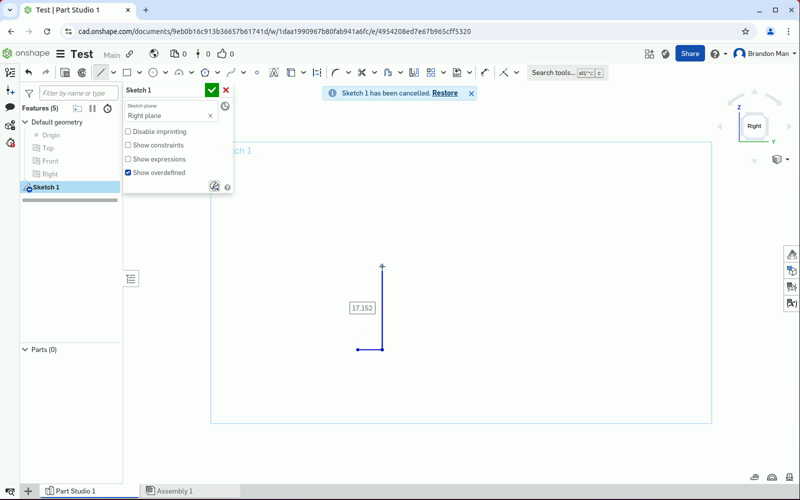
mouse_move(547, 266)
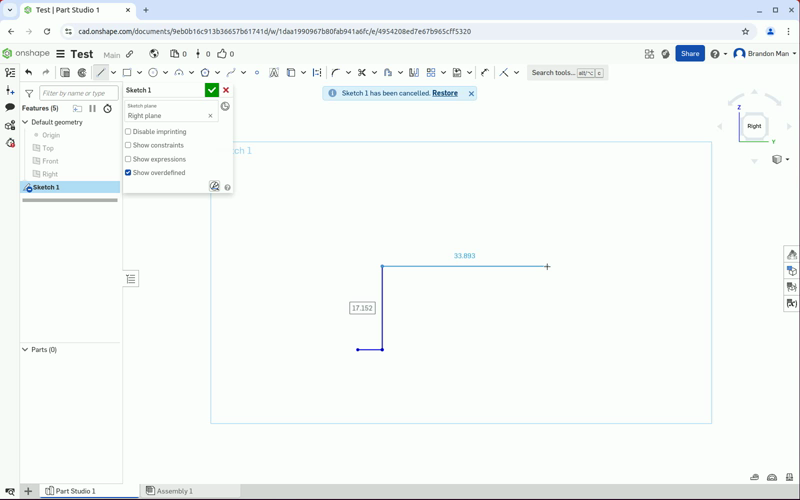
click(547, 266)
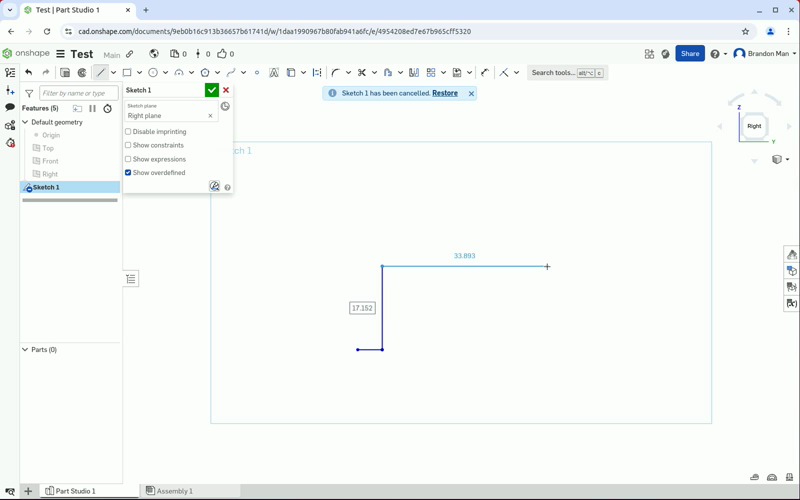
key_up(shift)
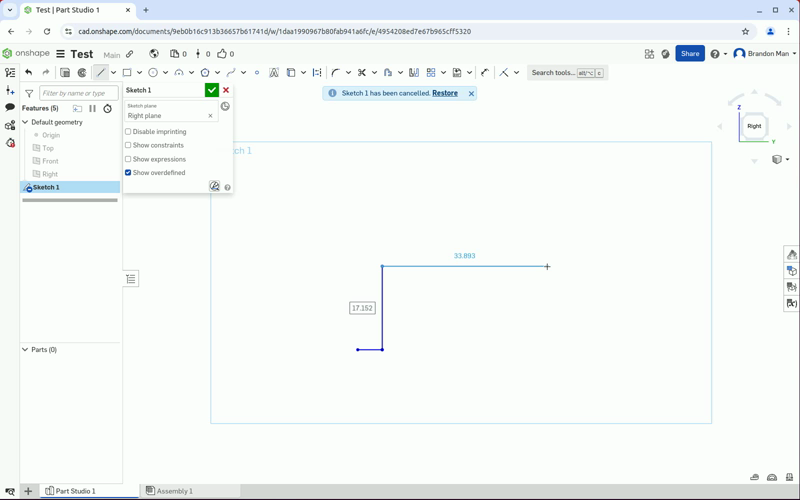
key_down(shift)
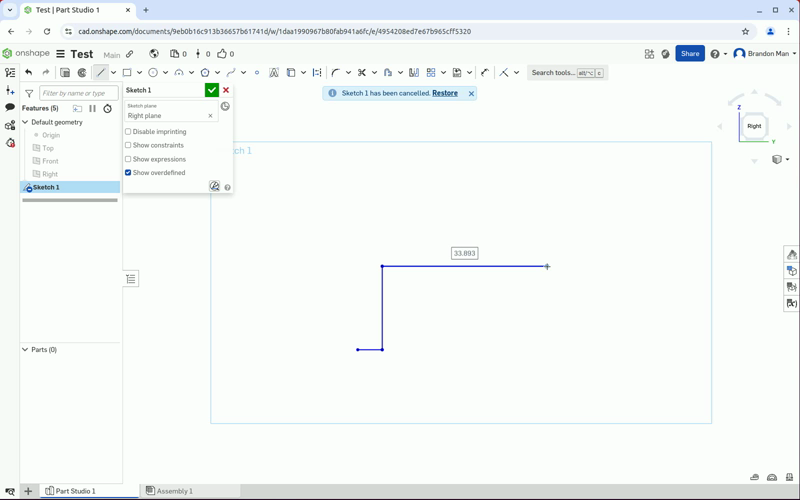
mouse_move(547, 349)
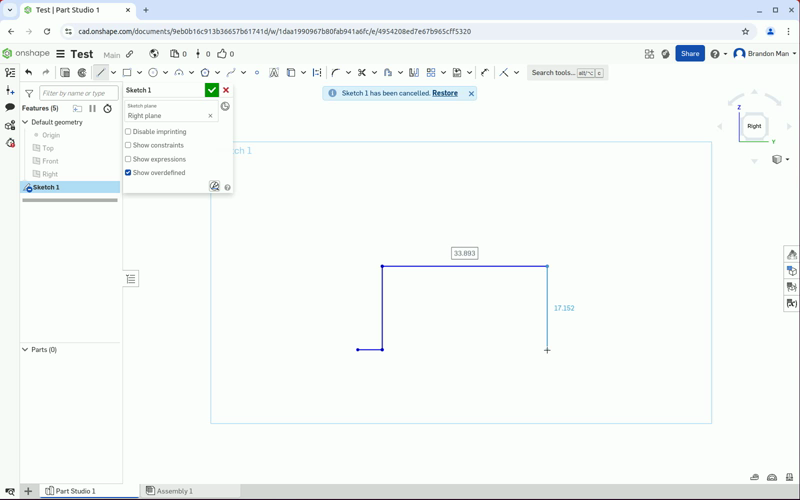
click(547, 349)
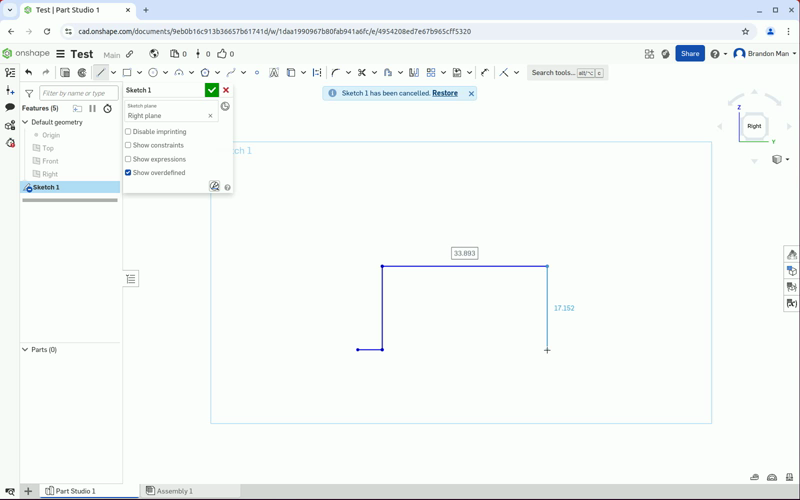
key_up(shift)
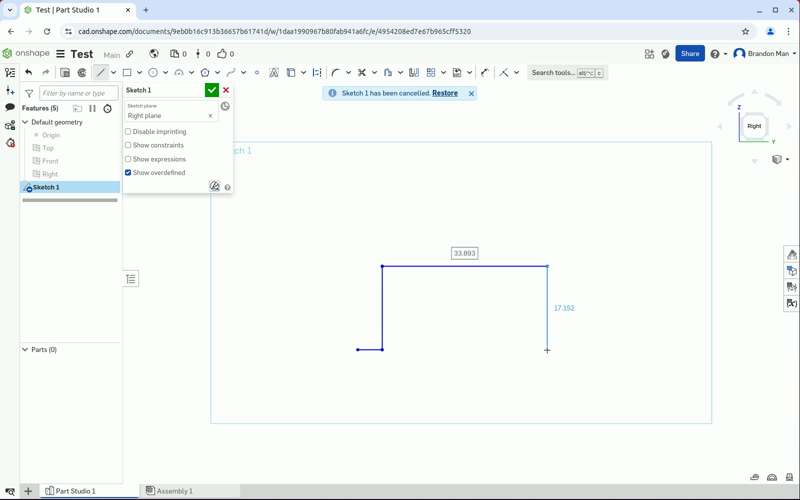
key_down(shift)
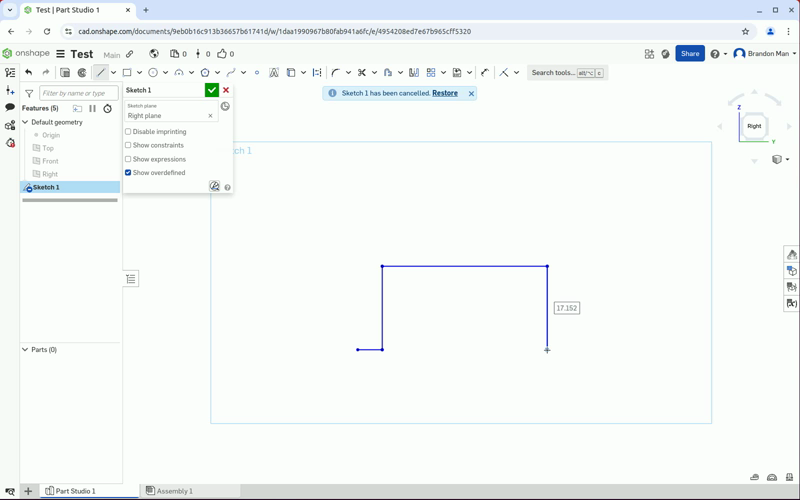
mouse_move(577, 349)
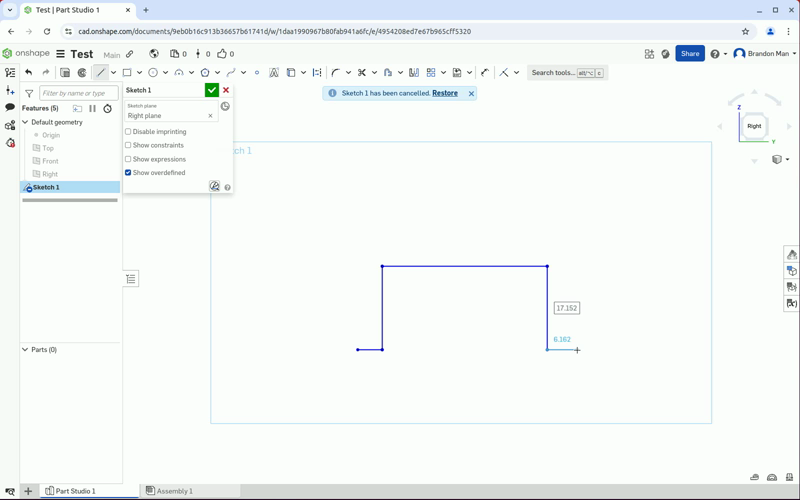
mouse_move(572, 349)
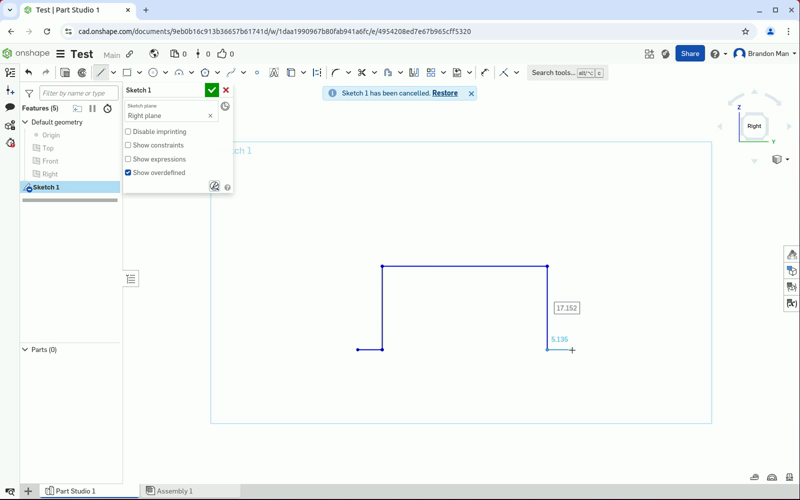
click(572, 349)
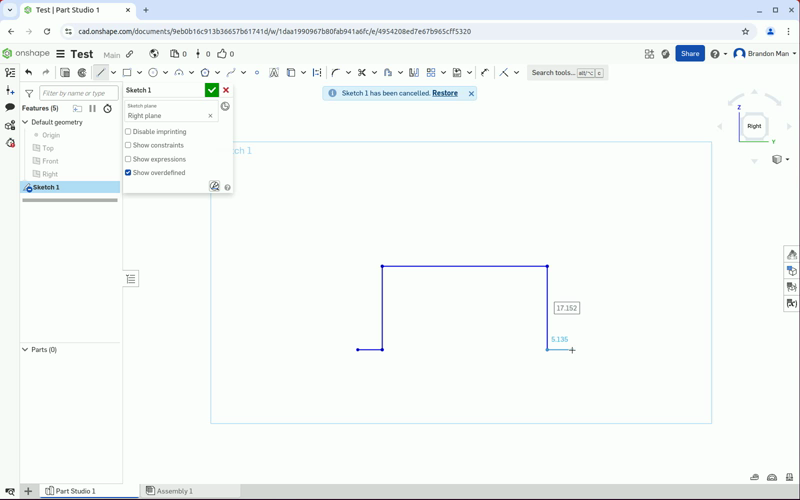
key_up(shift)
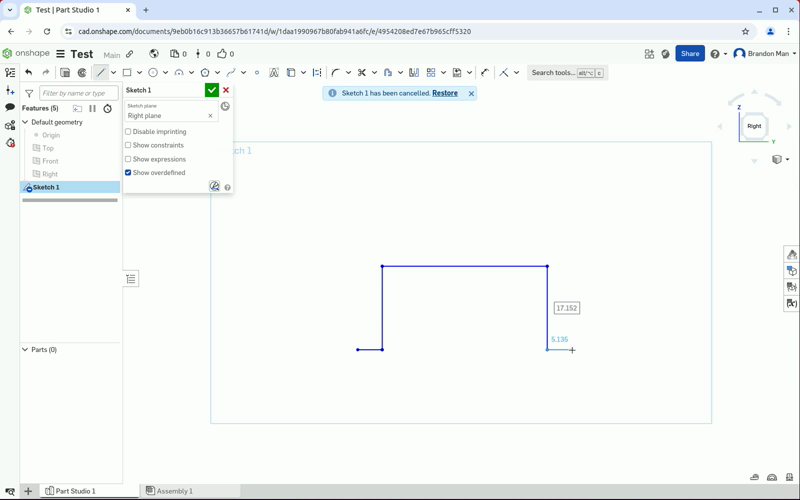
key_down(shift)
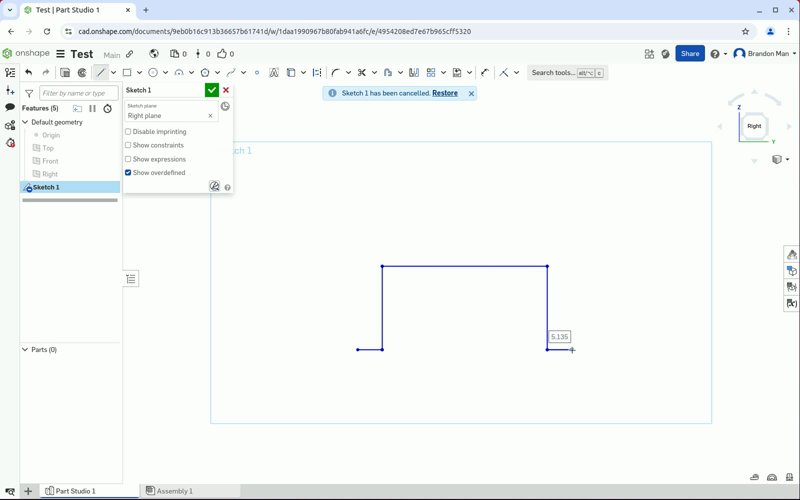
mouse_move(589, 349)
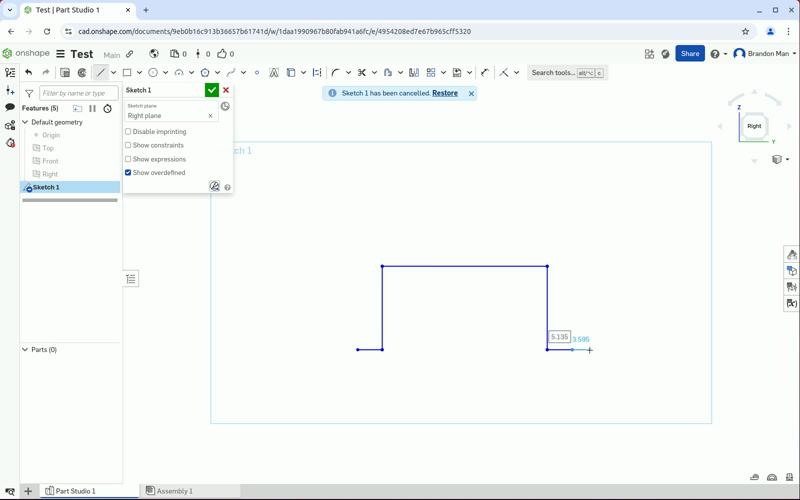
mouse_move(572, 340)
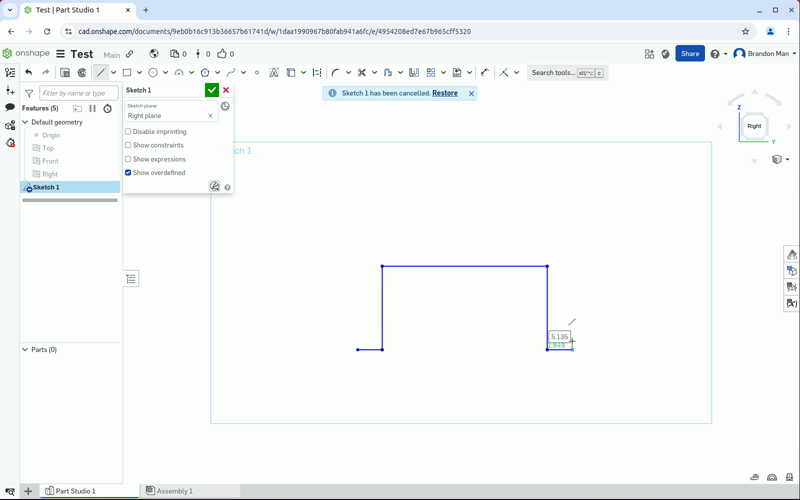
click(572, 340)
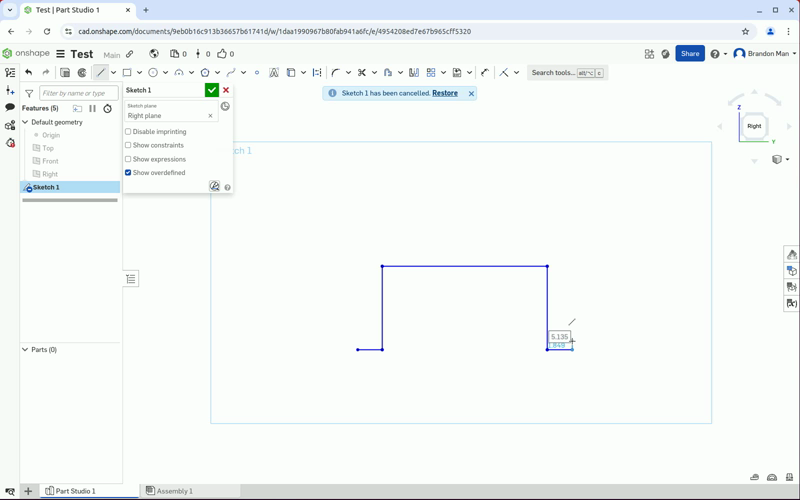
key_up(shift)
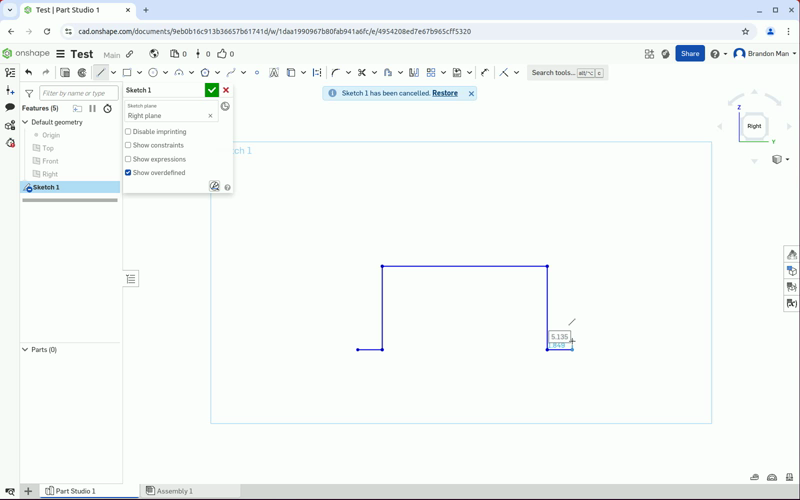
key_down(shift)
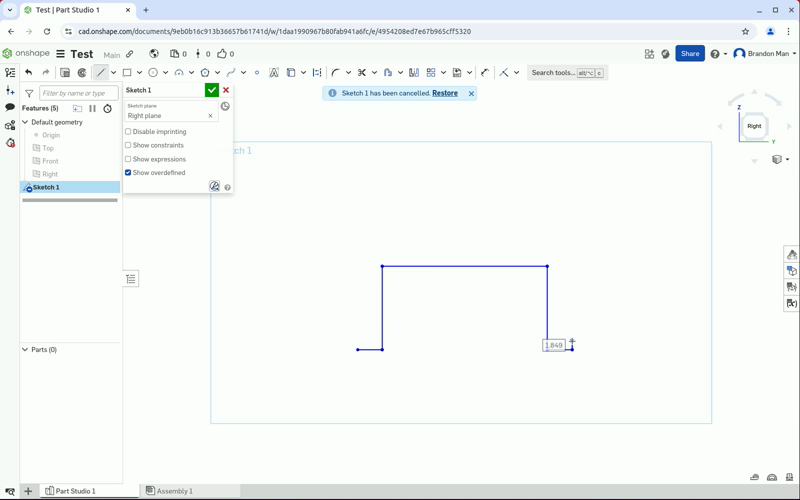
mouse_move(589, 340)
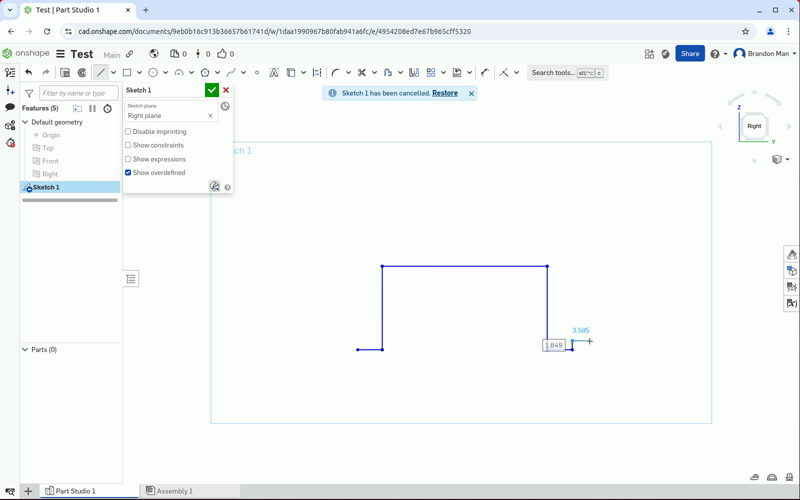
mouse_move(556, 340)
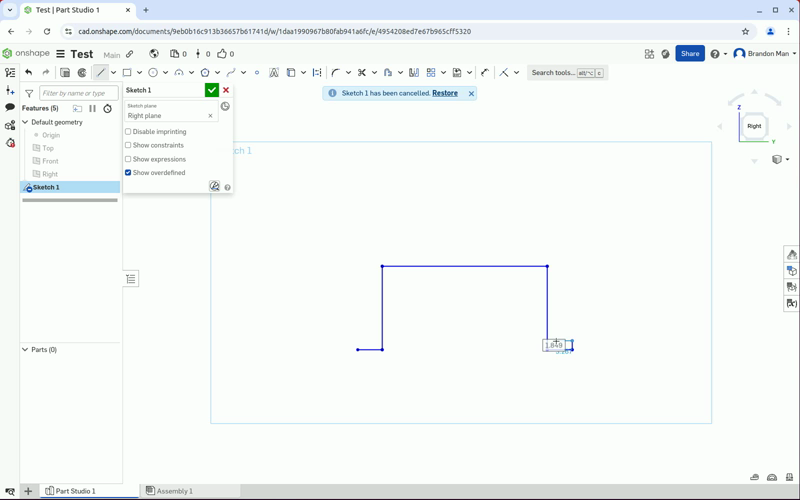
click(556, 340)
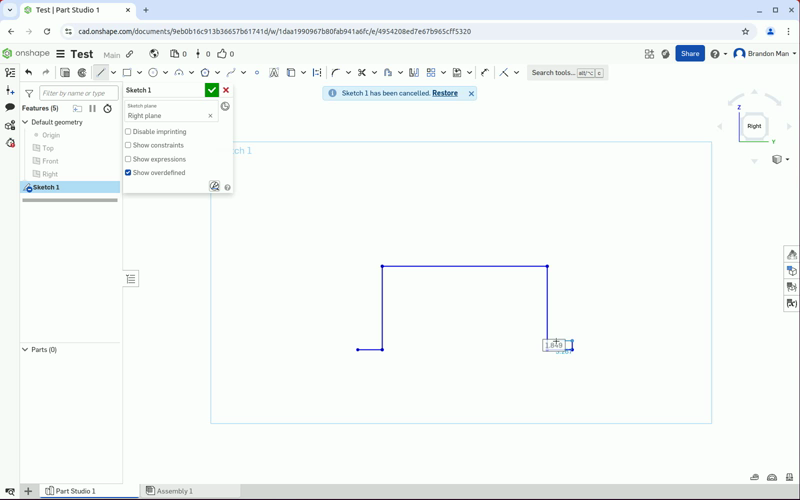
key_up(shift)
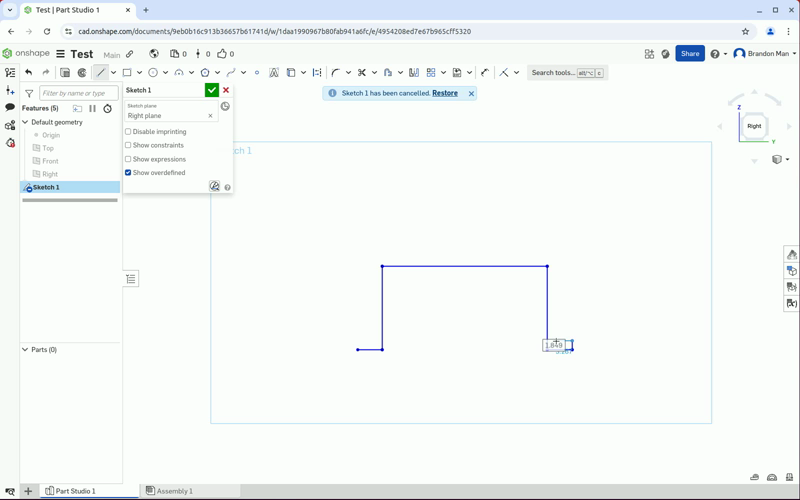
key_down(shift)
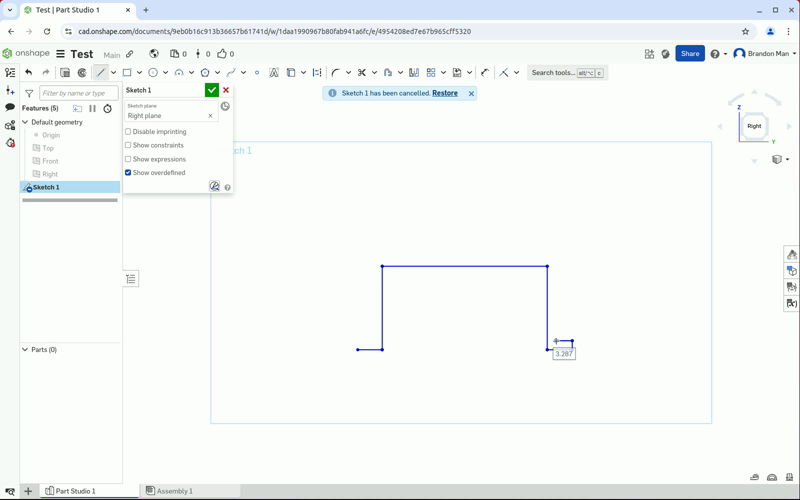
mouse_move(556, 259)
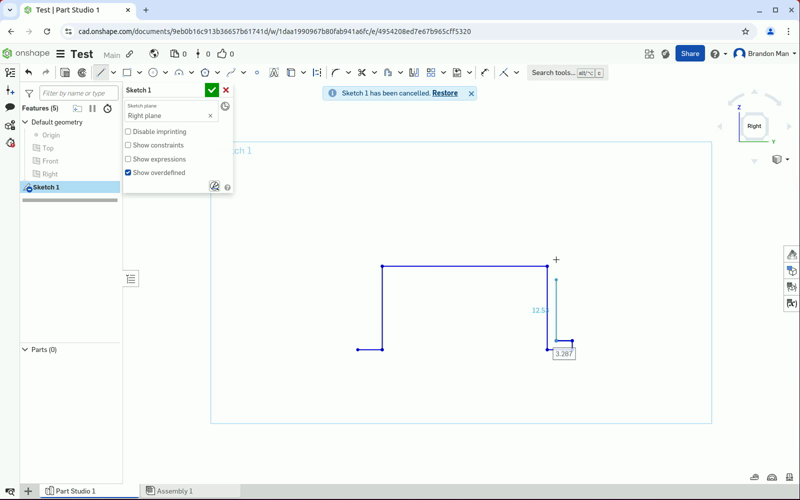
click(556, 259)
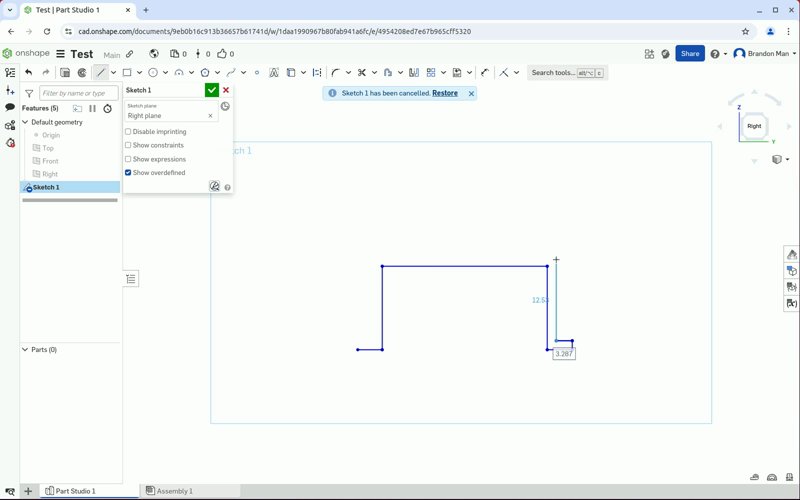
key_up(shift)
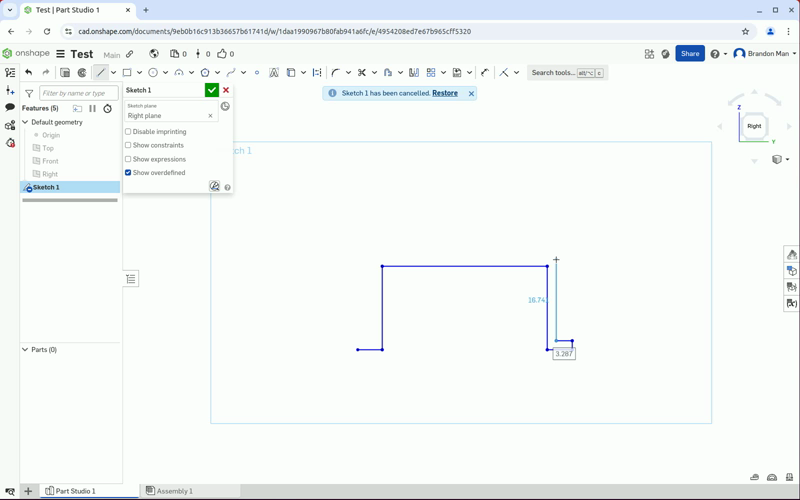
key_down(shift)
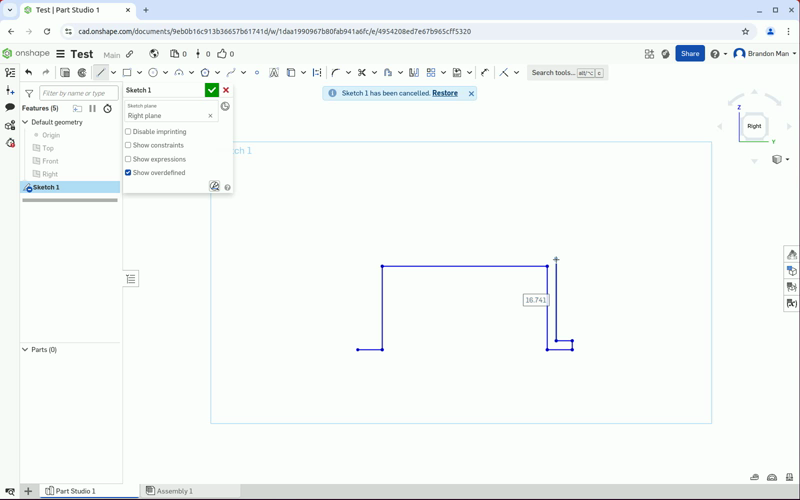
mouse_move(373, 259)
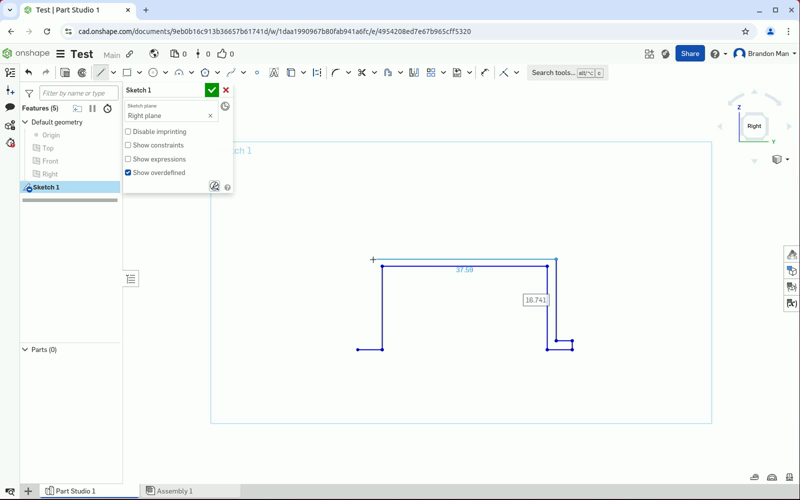
click(373, 259)
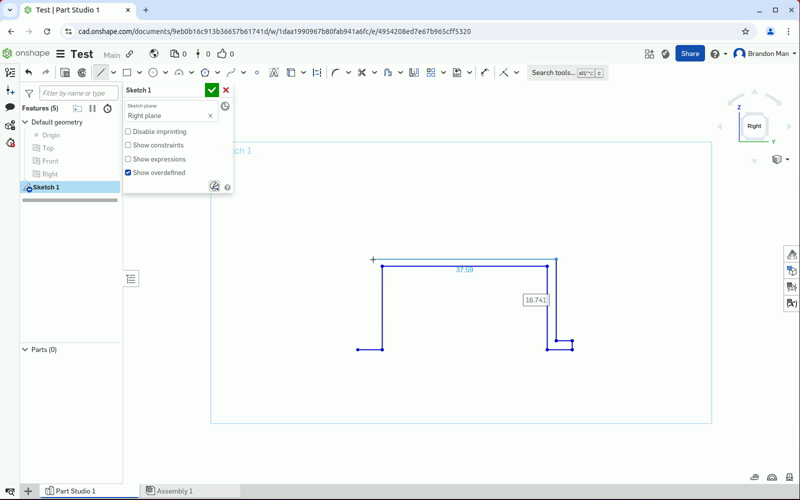
key_up(shift)
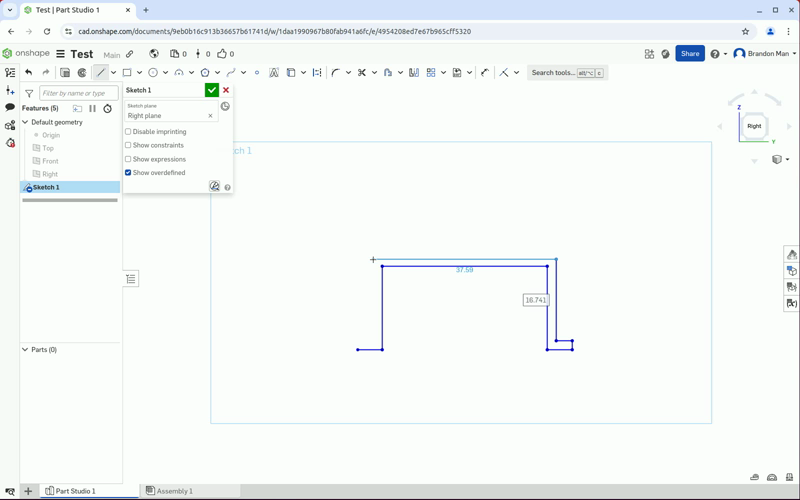
key_down(shift)
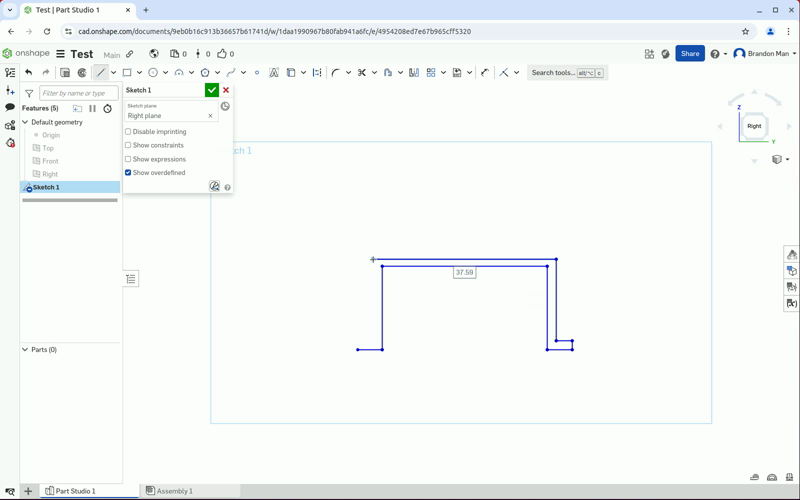
mouse_move(373, 340)
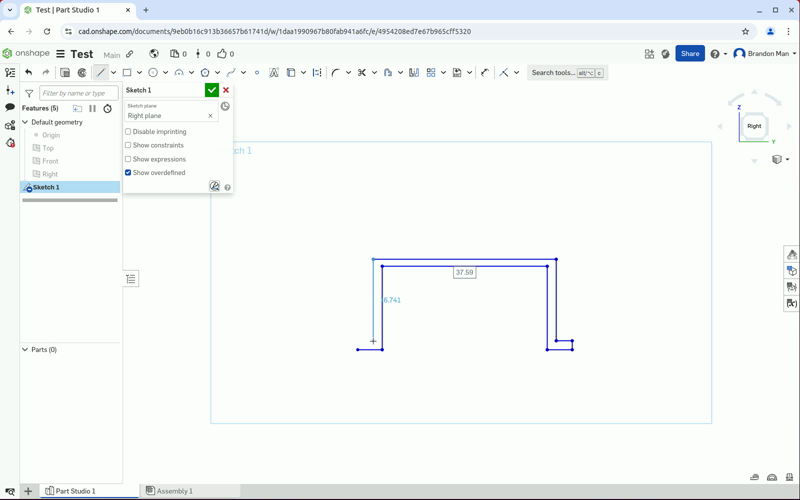
click(373, 340)
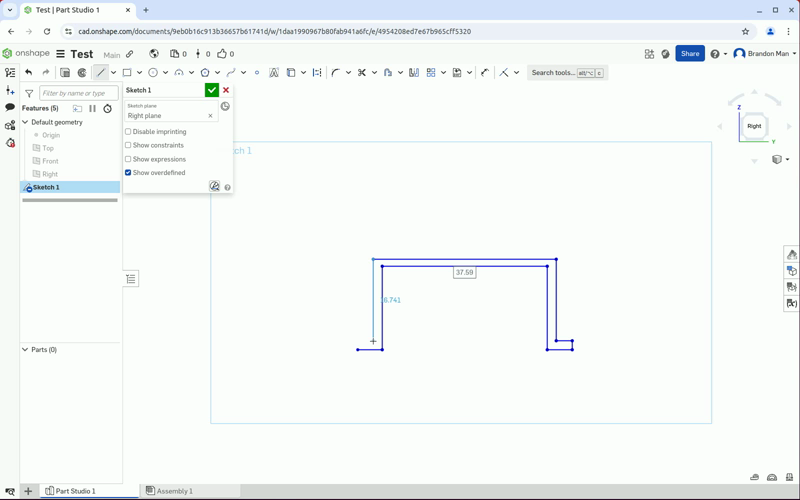
key_up(shift)
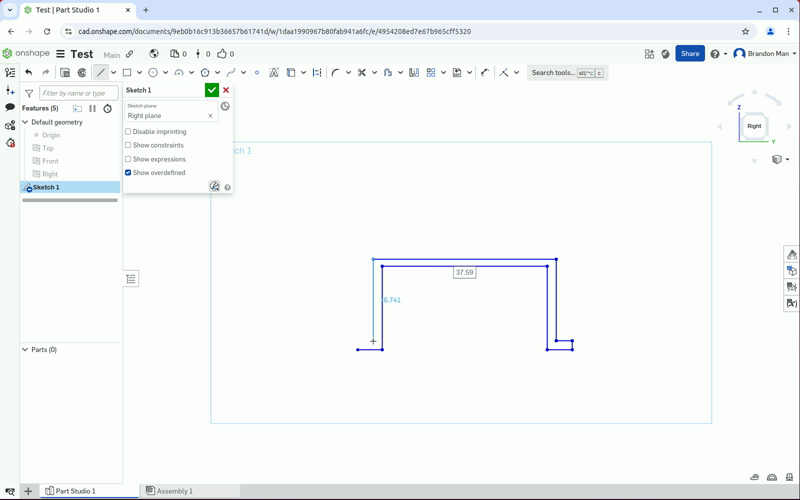
key_down(shift)
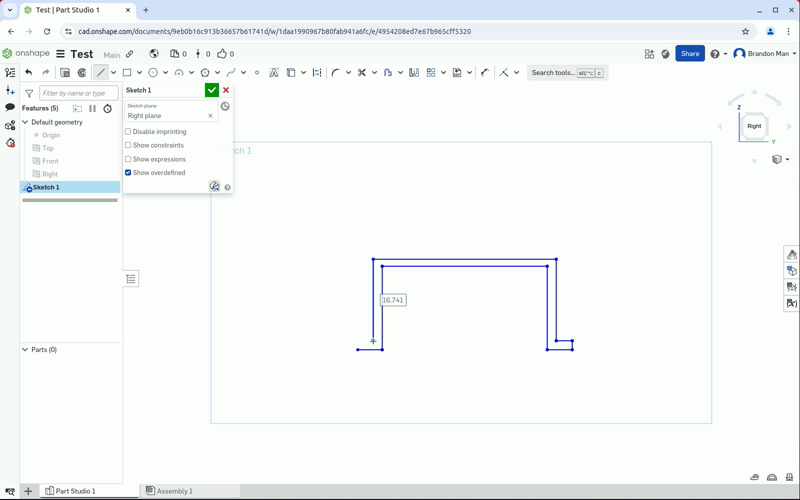
mouse_move(403, 340)
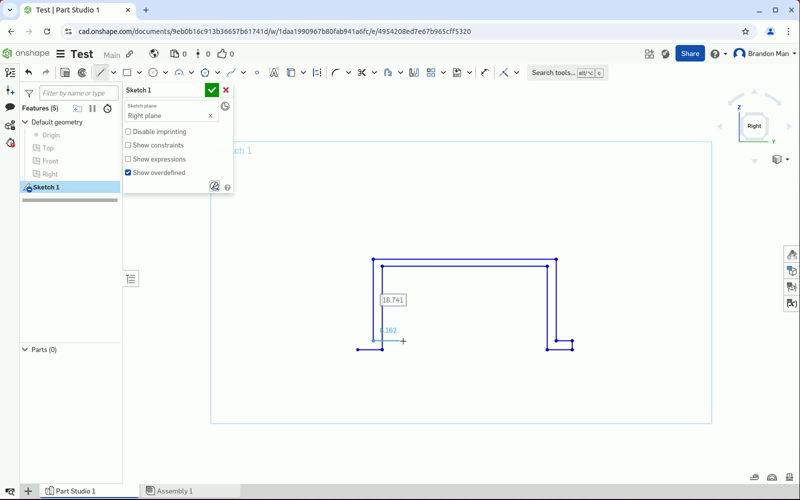
mouse_move(357, 340)
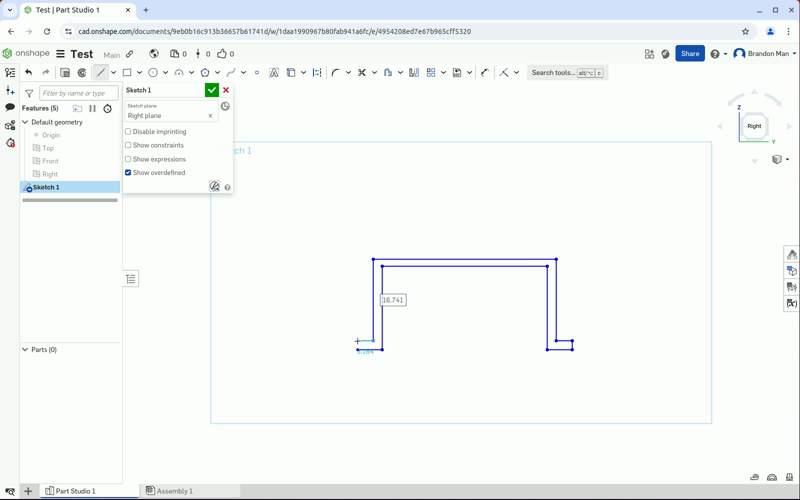
click(357, 340)
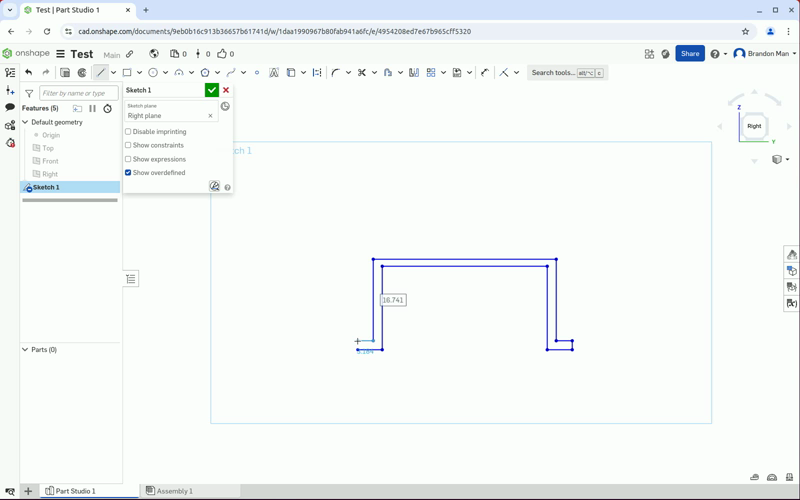
key_up(shift)
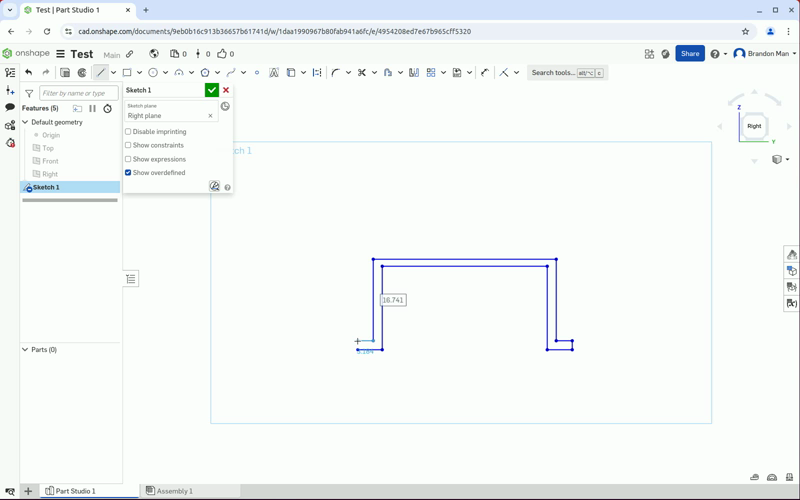
mouse_move(387, 340)
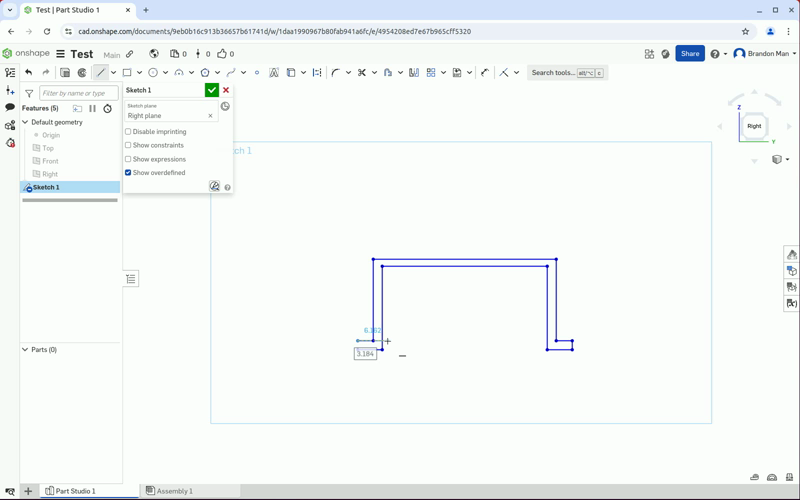
key_down(shift)
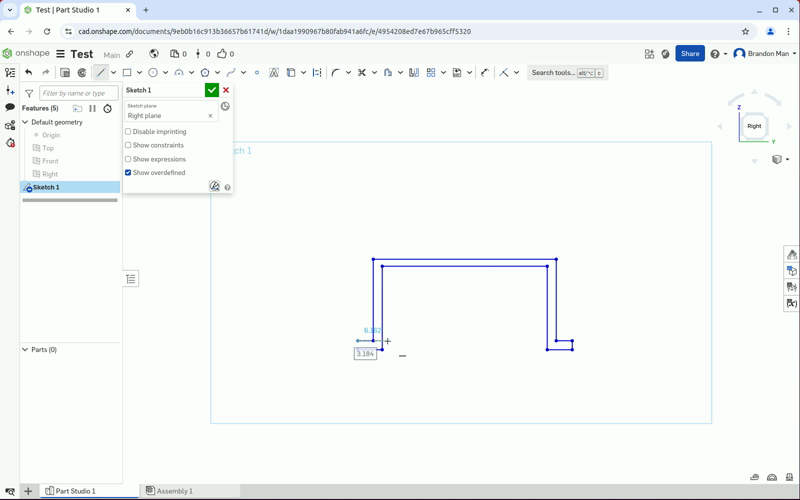
mouse_move(357, 349)
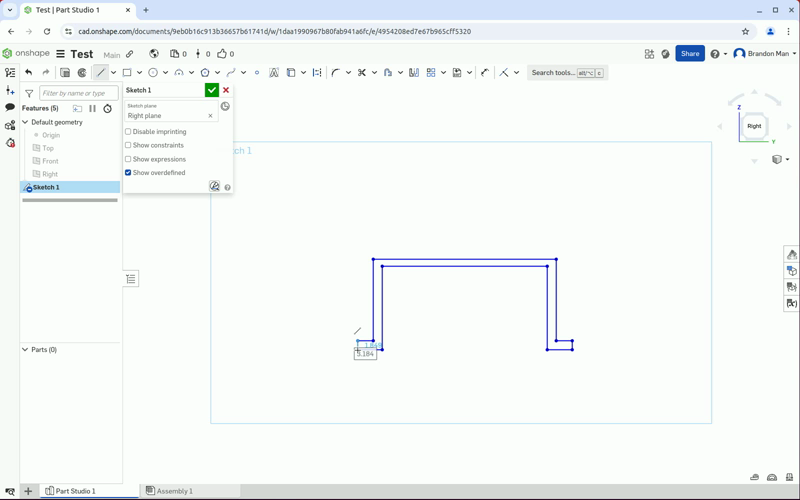
key_up(shift)
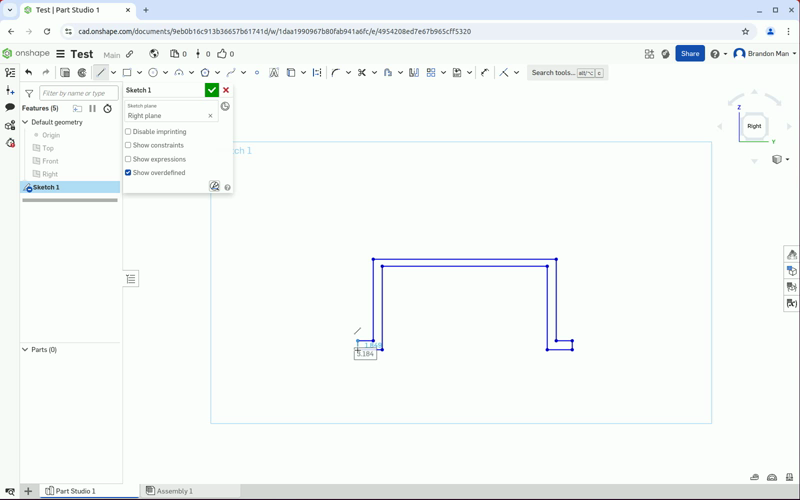
click(357, 349)
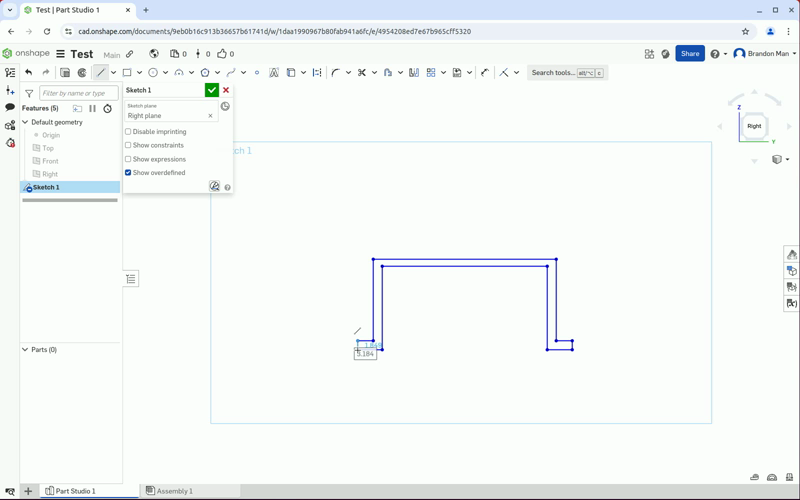
key(esc)
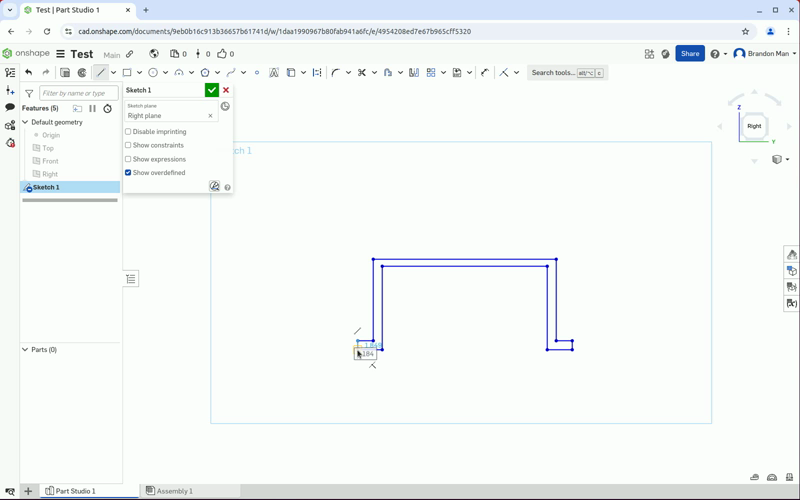
mouse_move(488, 263)
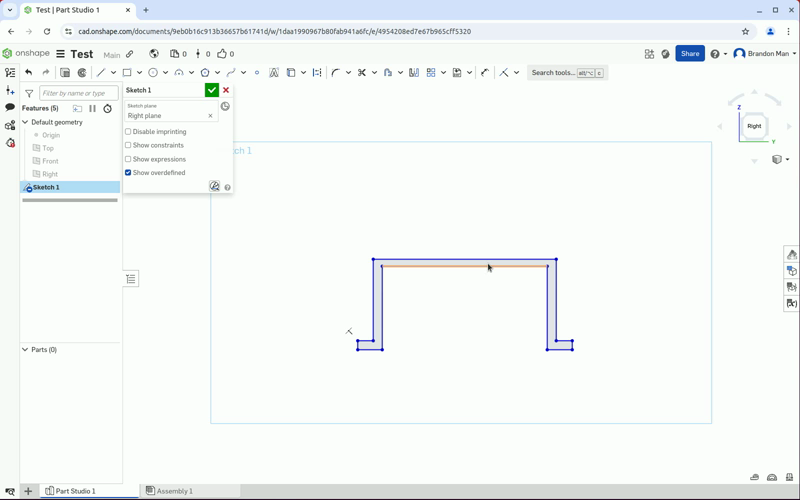
click(488, 263)
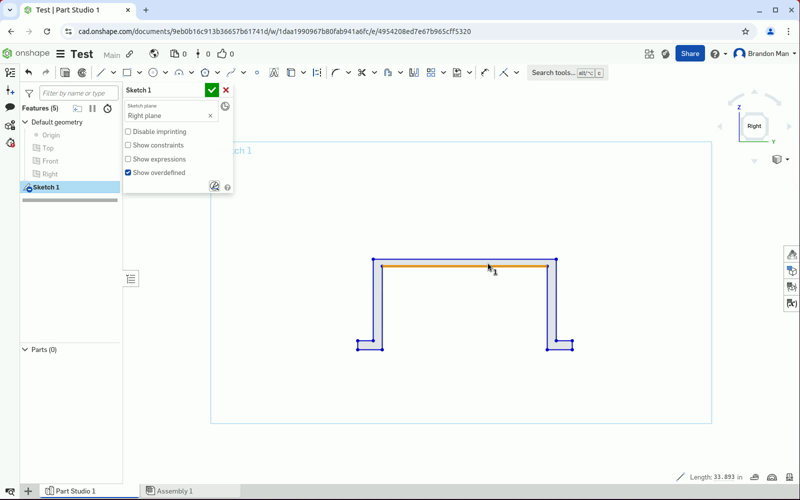
mouse_move(73, 352)
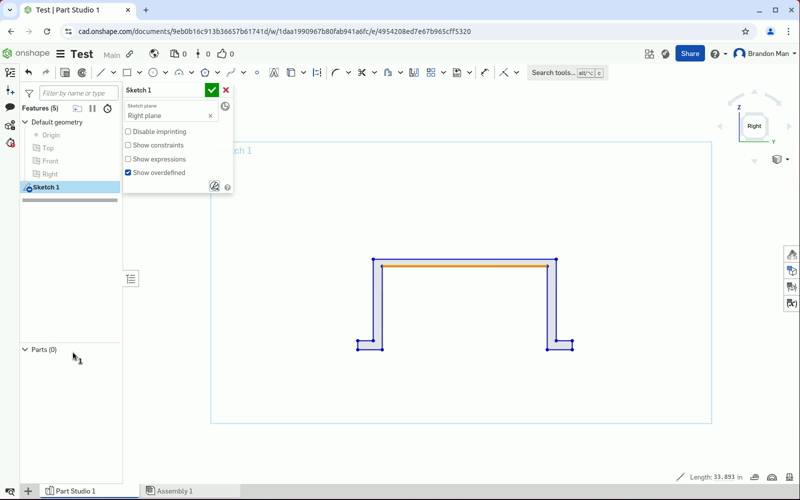
key(shift+y)
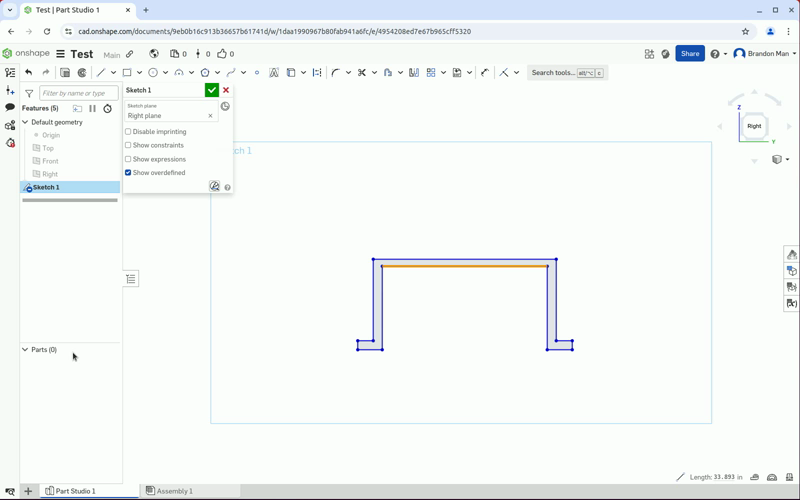
key(shift+e)
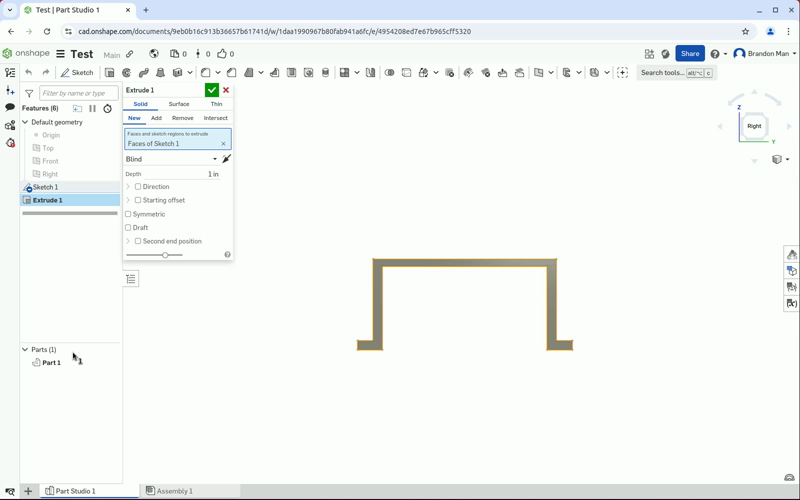
mouse_move(143, 106)
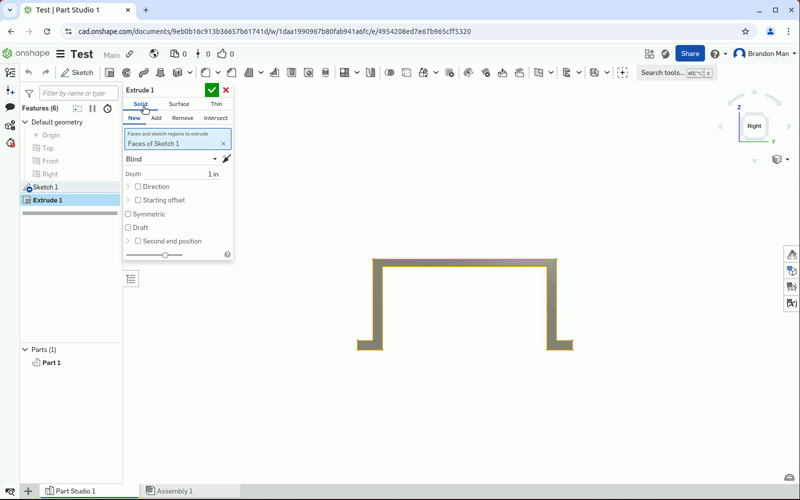
click(143, 106)
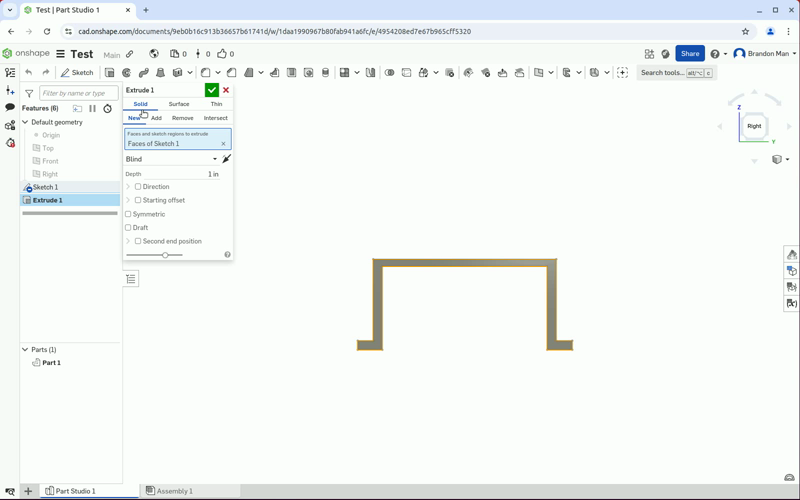
mouse_move(137, 120)
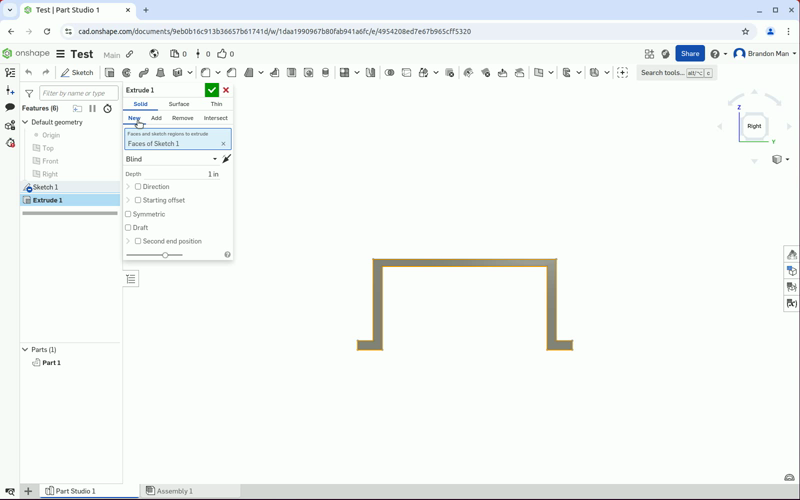
click(137, 120)
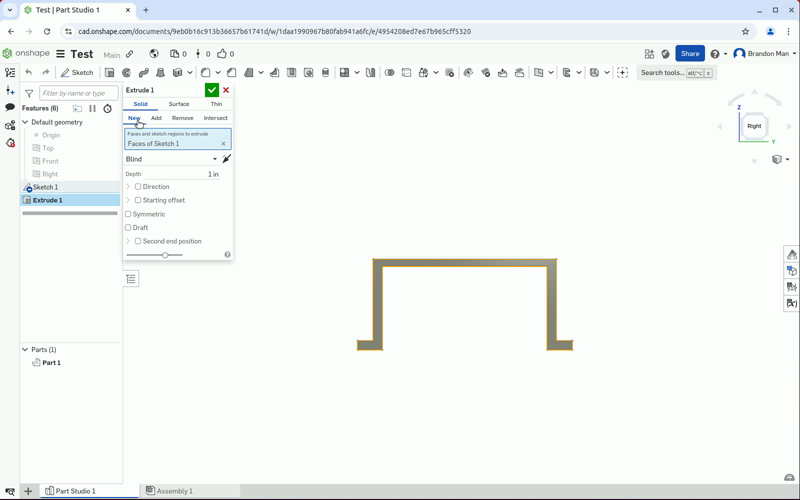
key(tab, 4)
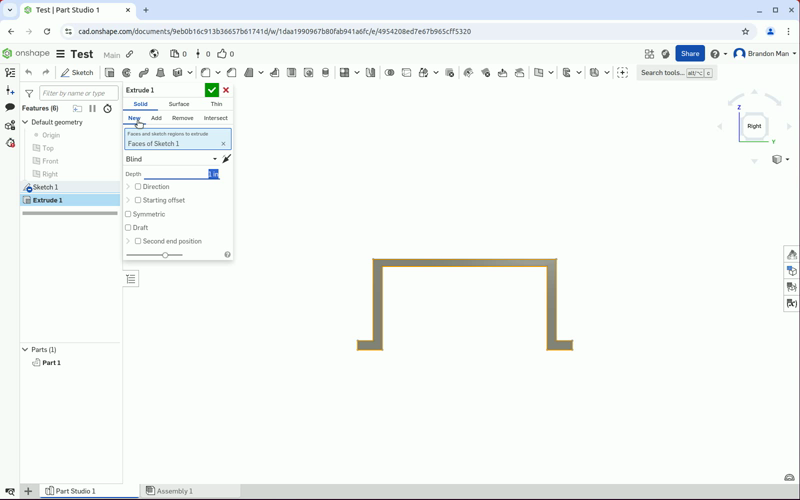
text(4.333)
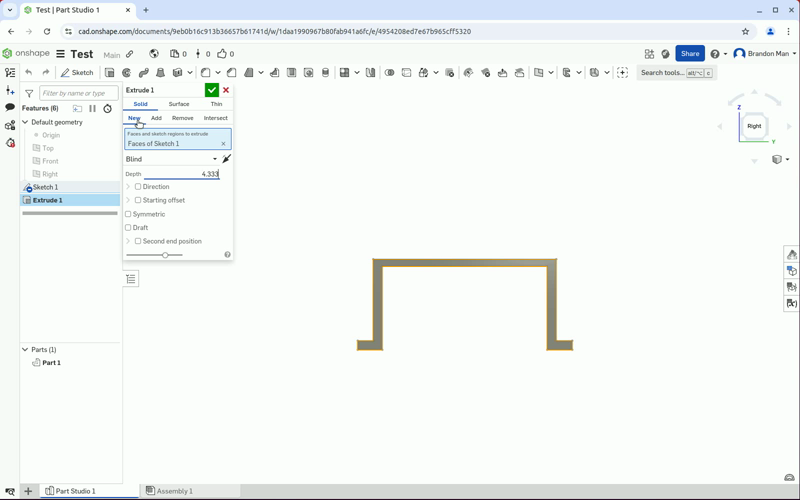
key(enter)
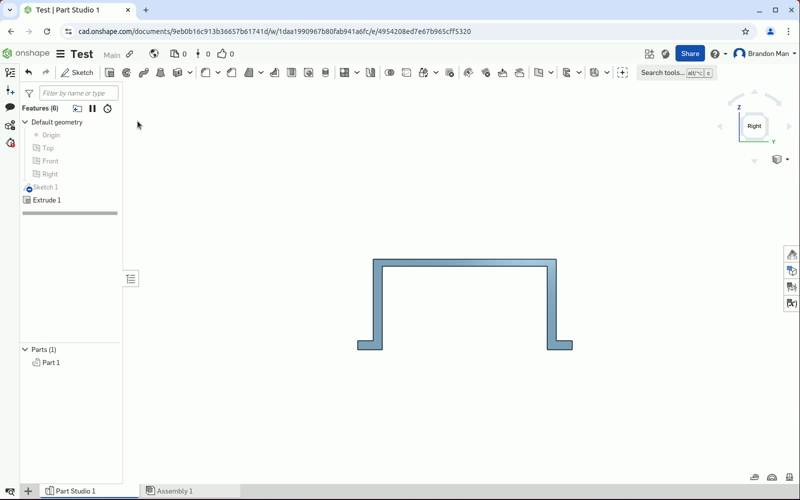
key(shift+h)
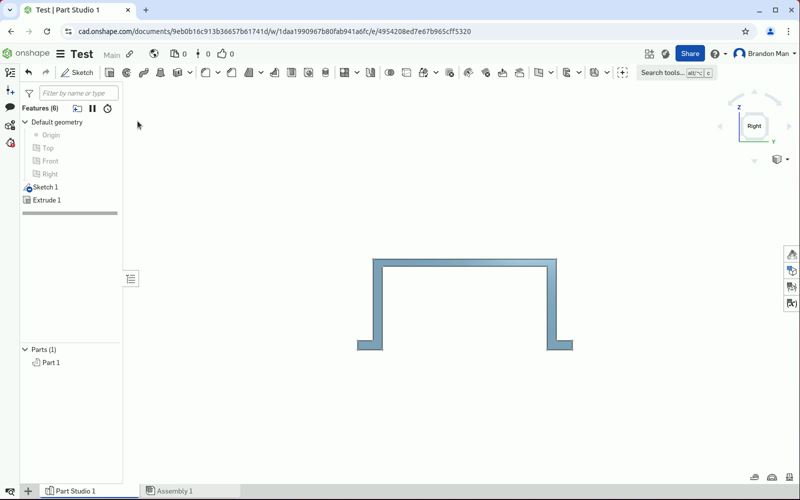
key(shift+h)
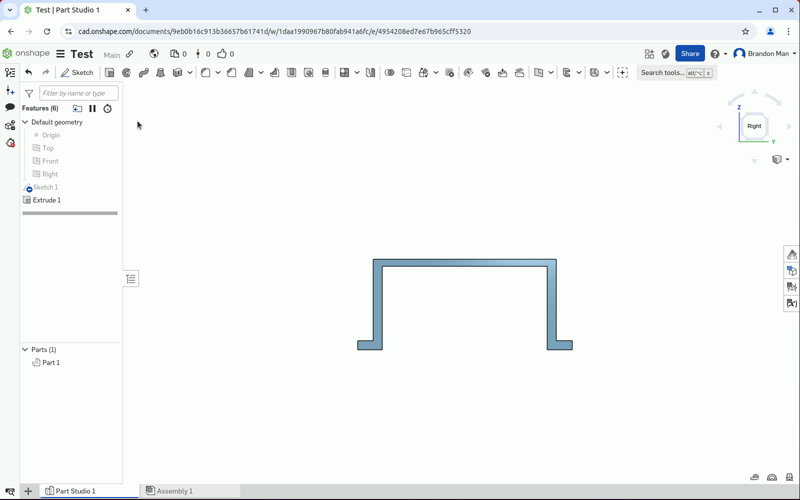
mouse_move(73, 189)
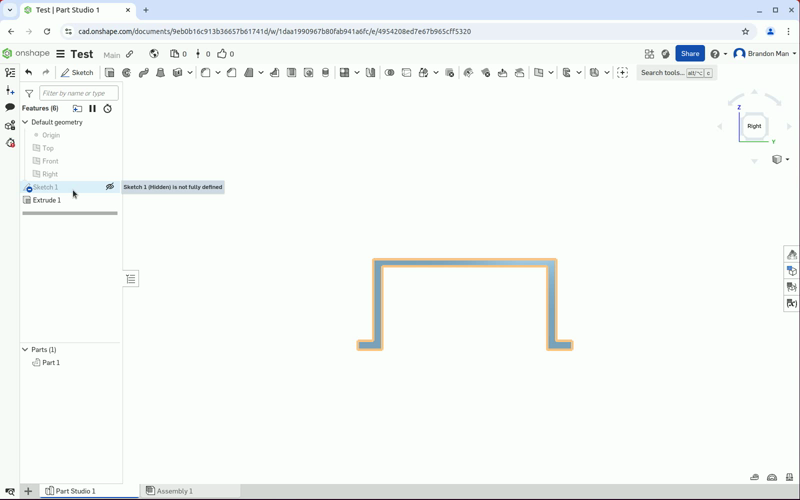
click(73, 189)
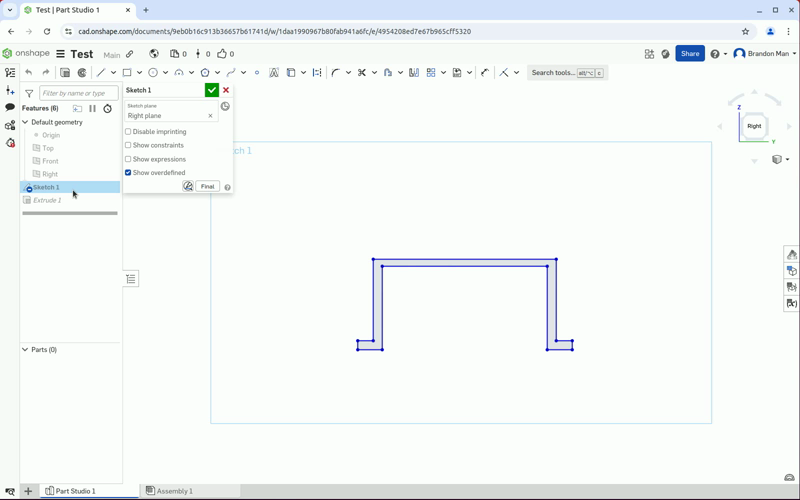
mouse_move(229, 92)
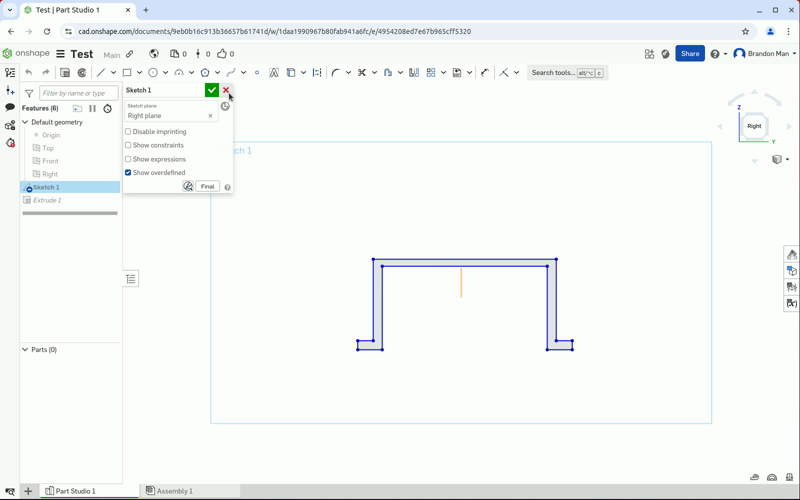
click(229, 92)
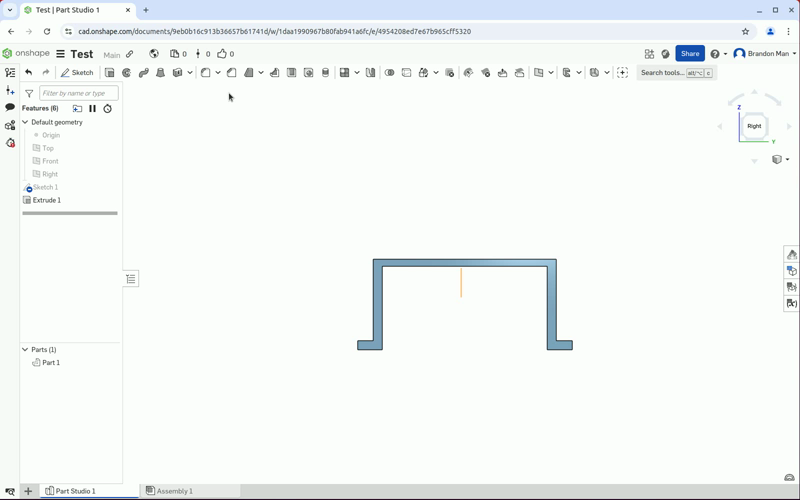
mouse_move(73, 352)
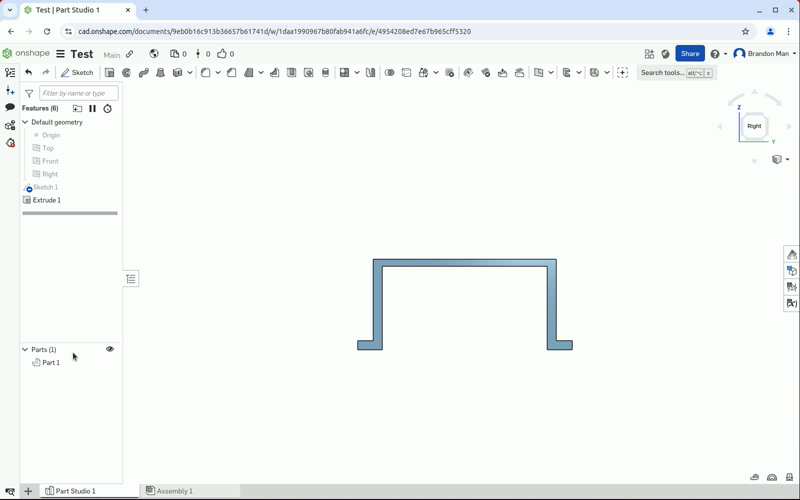
key(y)
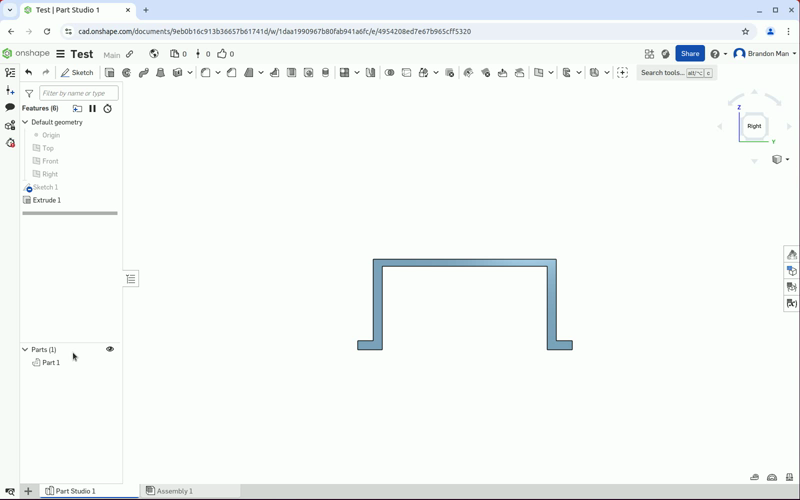
key(shift+p)
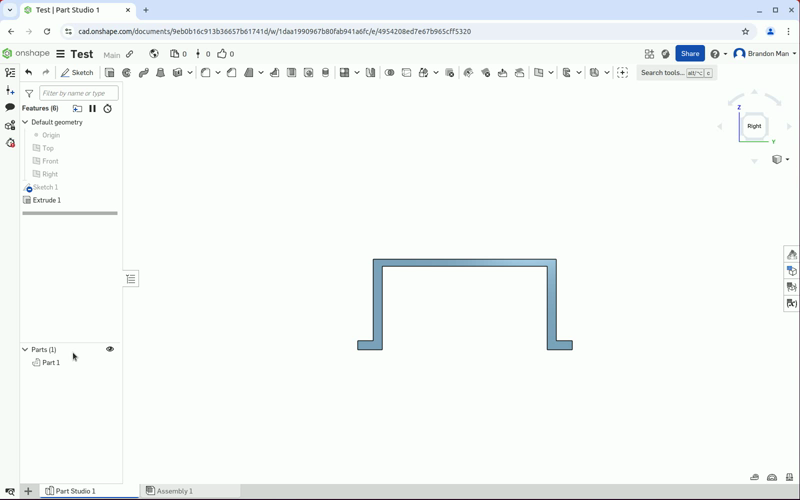
key(space)
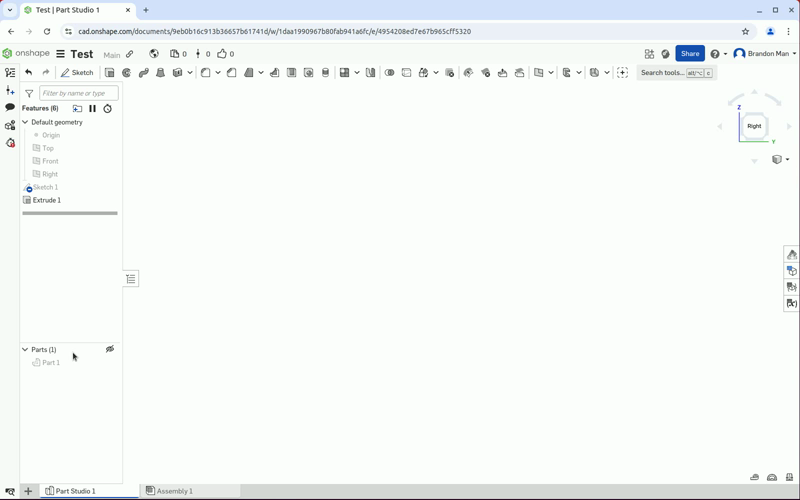
key_down(shift)
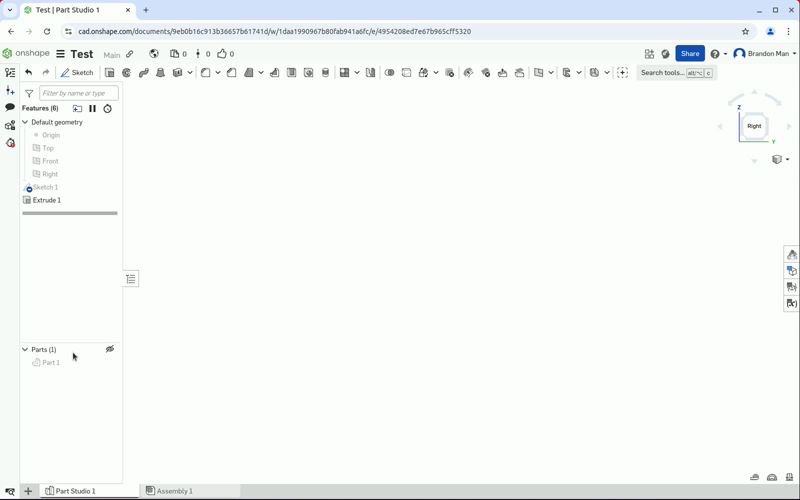
key(right)
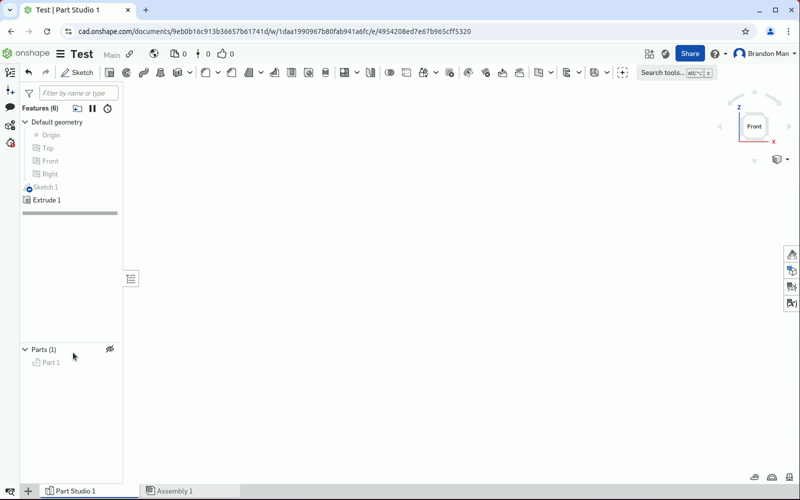
key_up(shift)
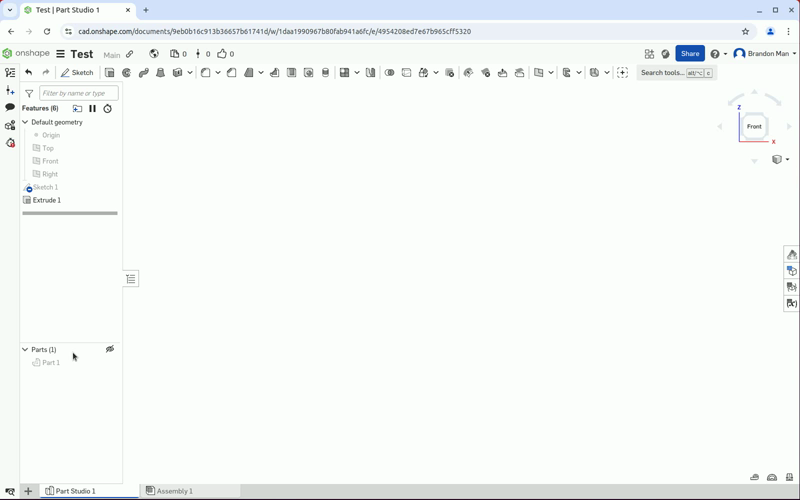
key(space)
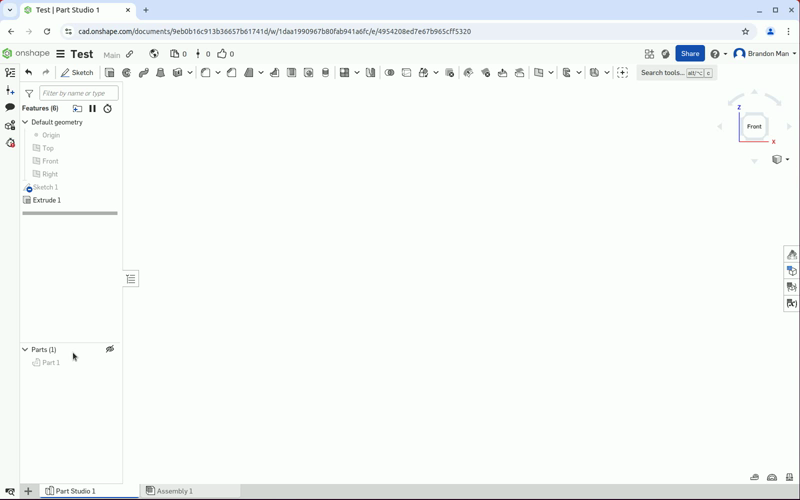
key_down(shift)
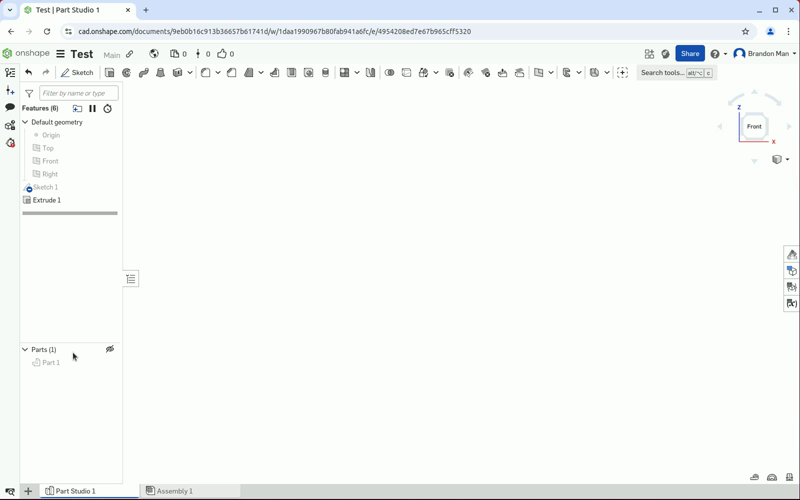
key(down)
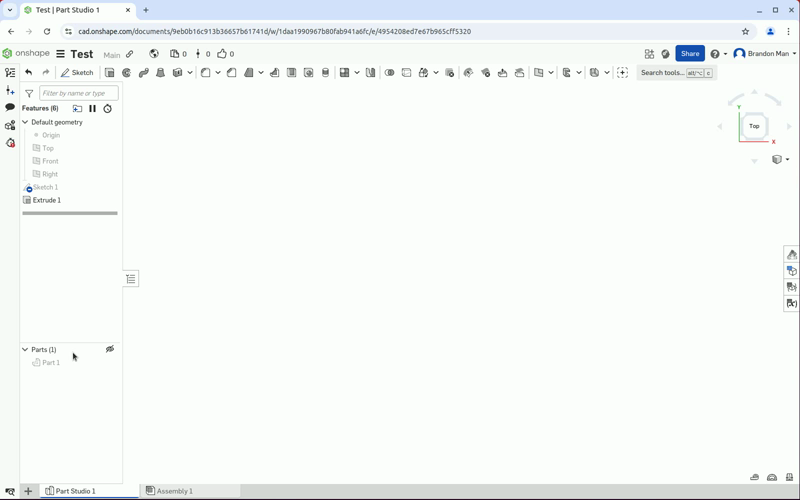
key_up(shift)
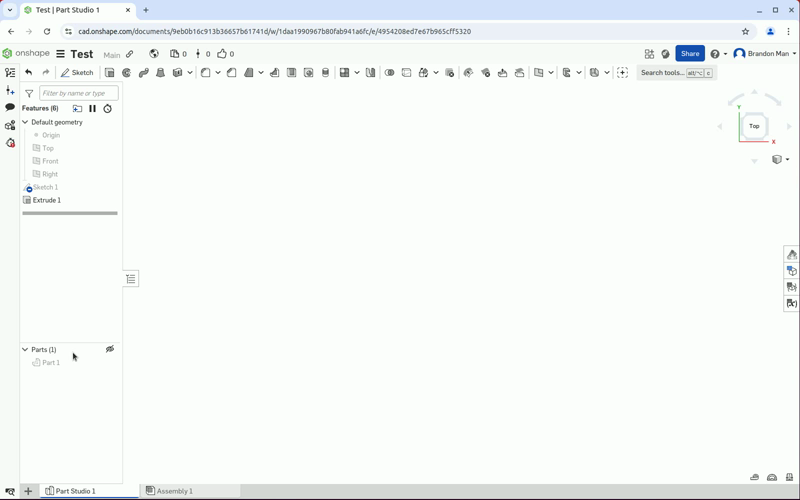
mouse_move(73, 352)
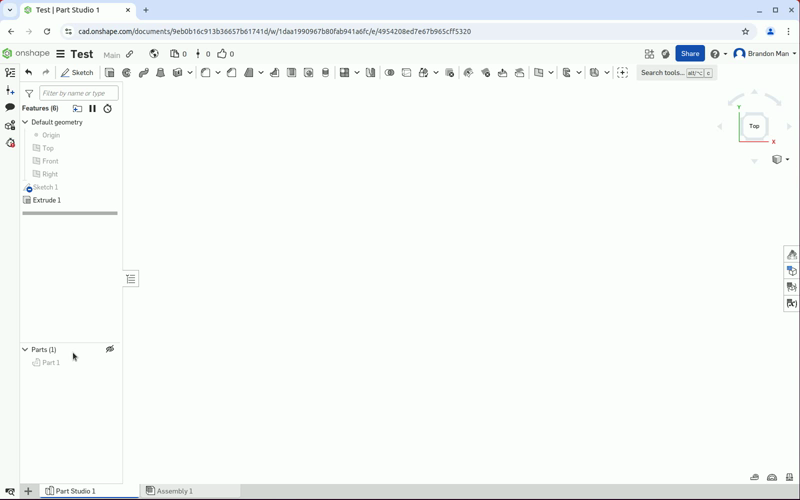
key(shift+y)
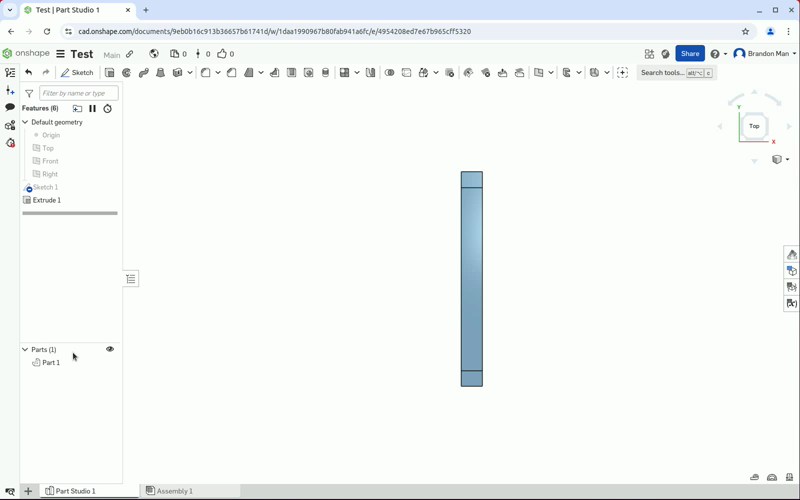
mouse_move(541, 75)
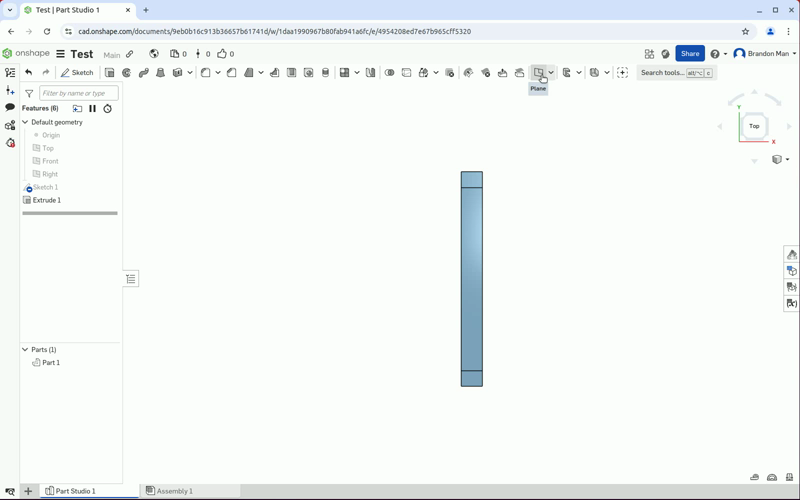
click(541, 75)
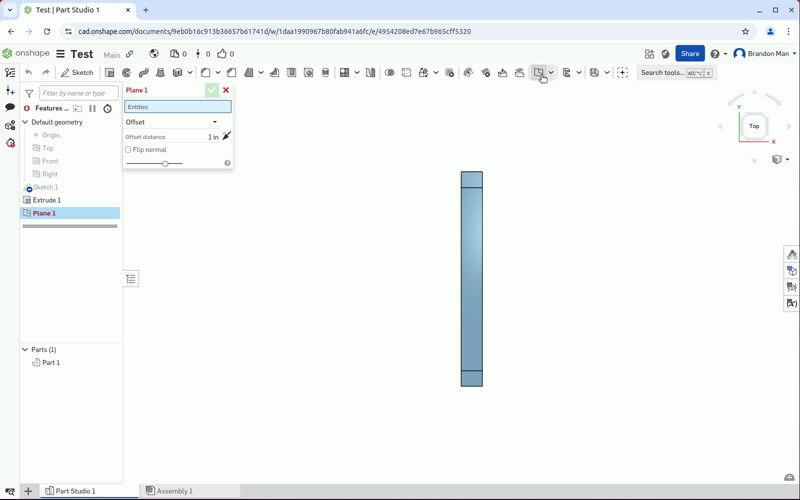
mouse_move(73, 150)
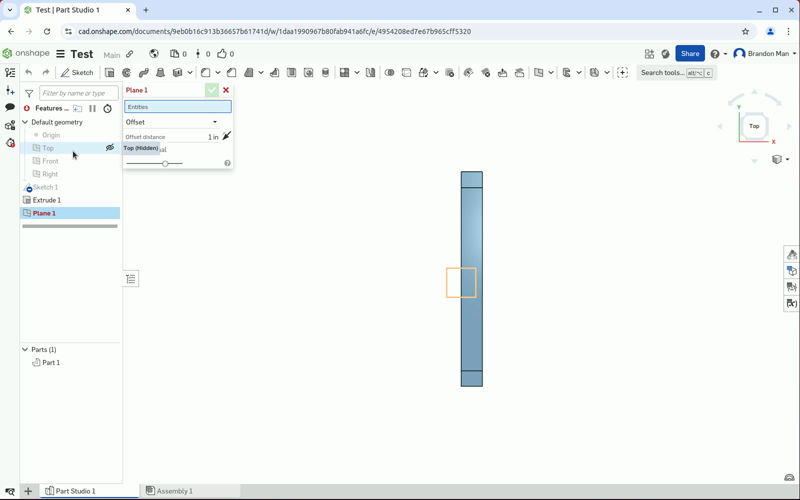
click(73, 150)
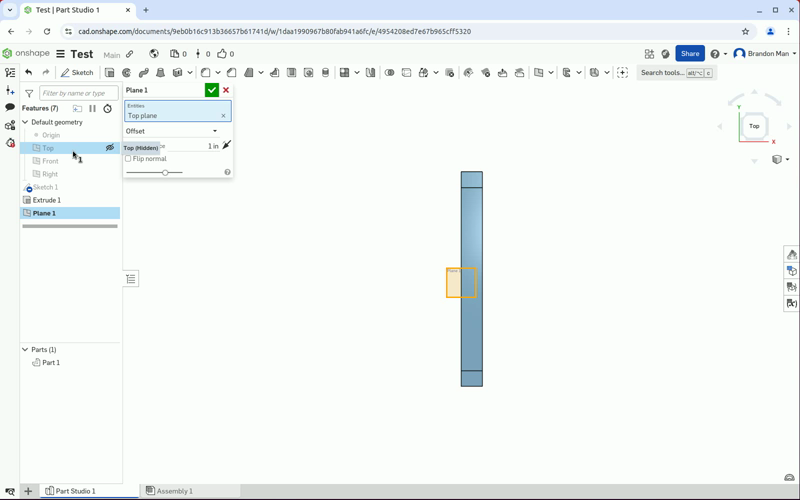
key(tab, 2)
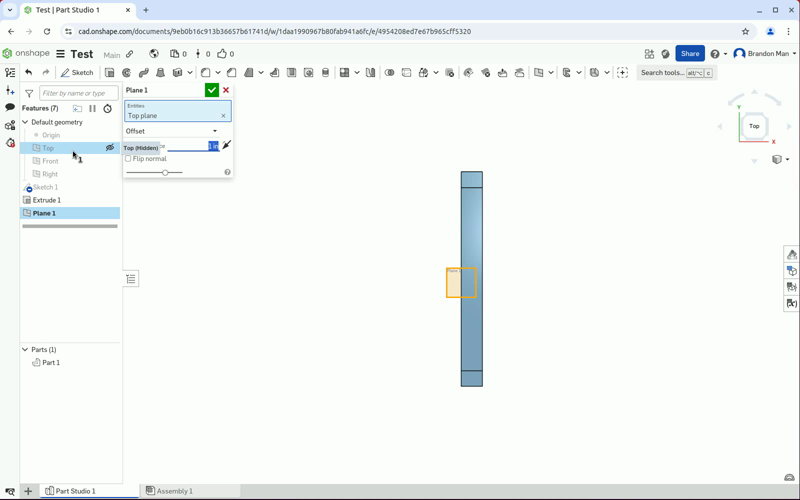
text(11.801)
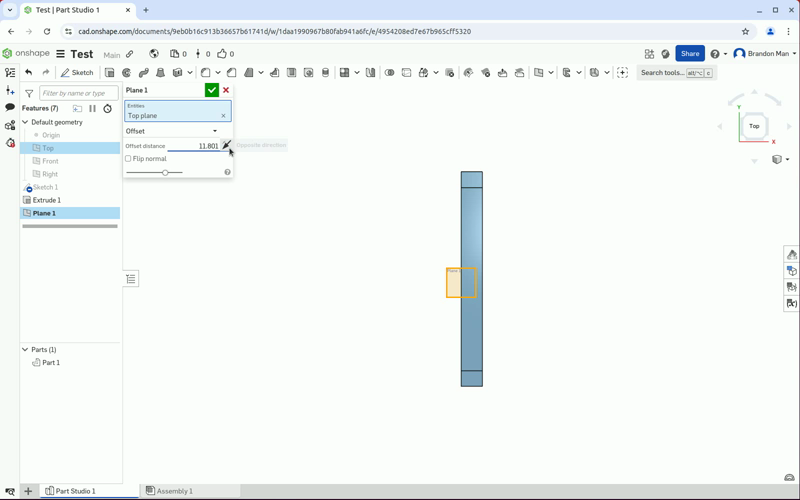
mouse_move(229, 147)
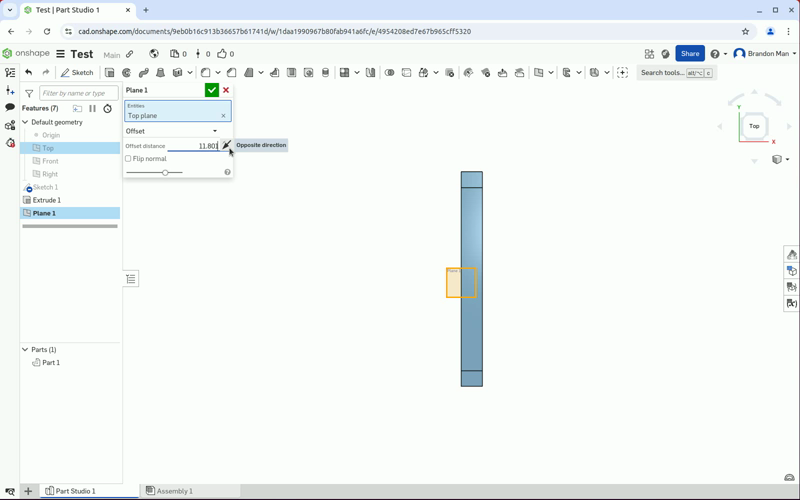
click(229, 147)
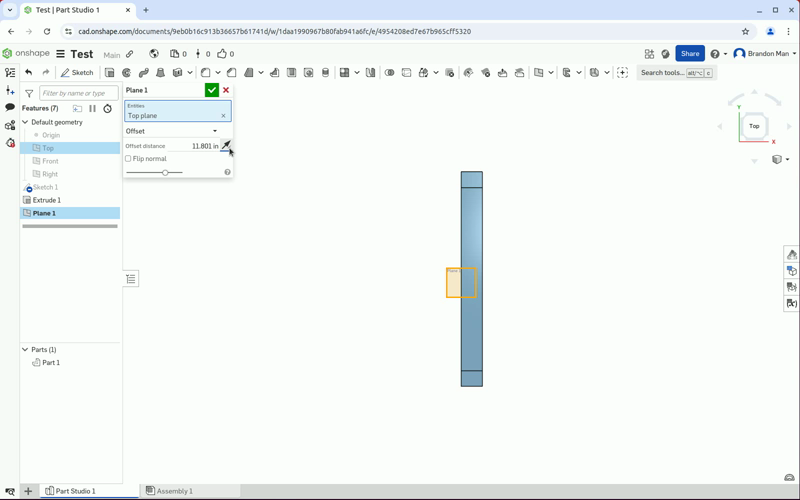
key(enter, 2)
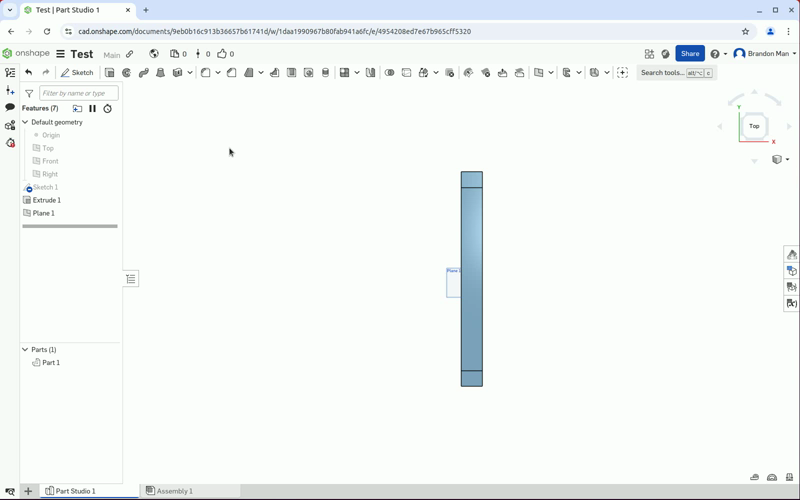
key(shift+s)
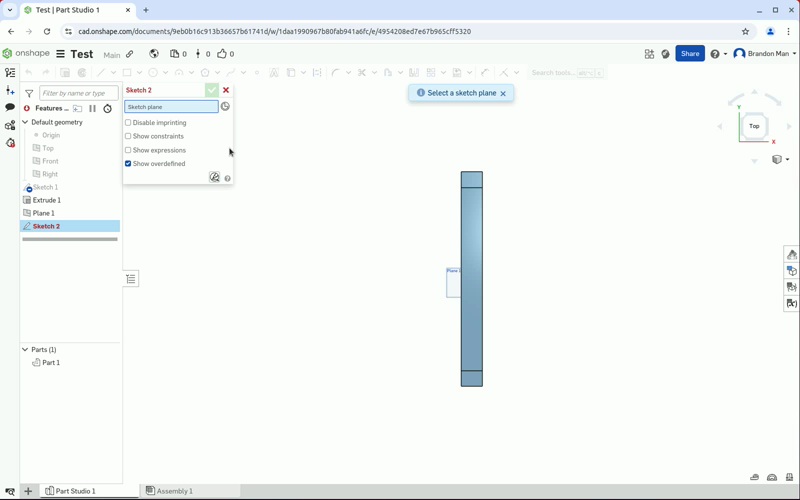
mouse_move(73, 215)
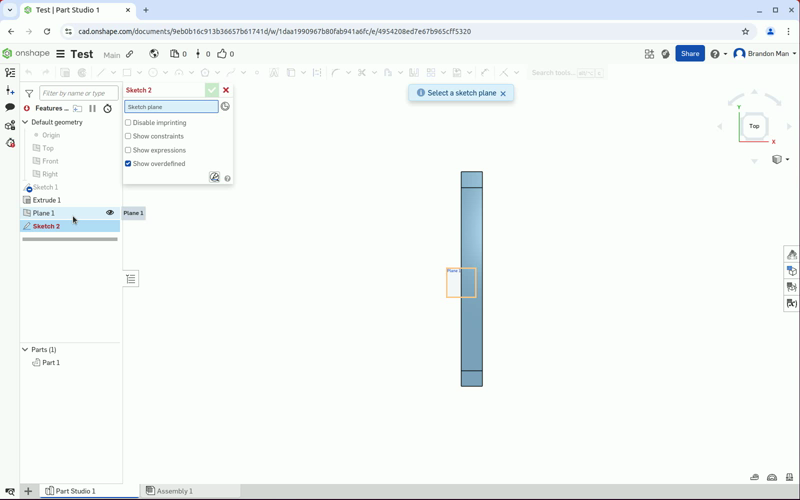
click(73, 215)
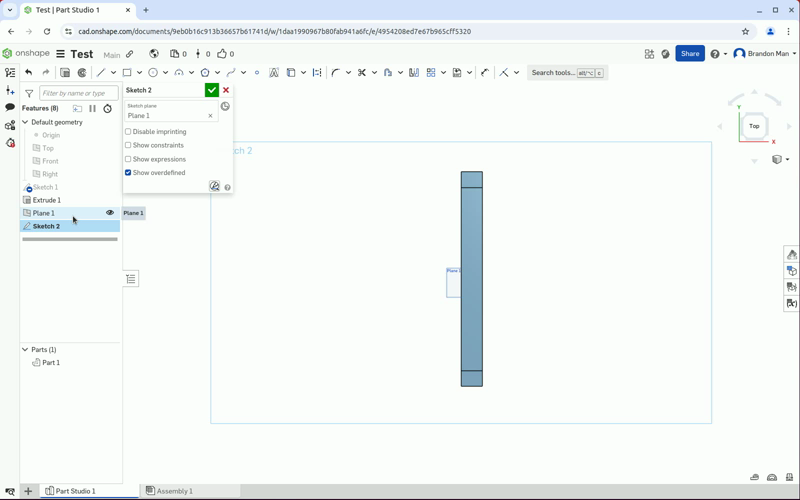
mouse_move(73, 352)
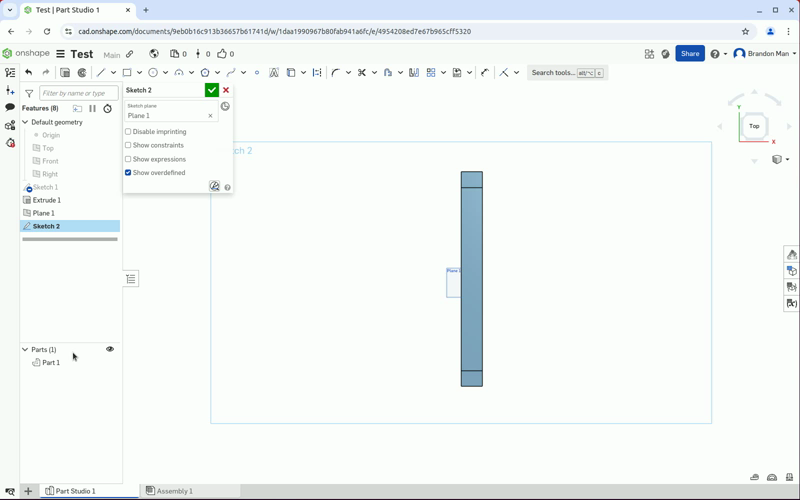
key(y)
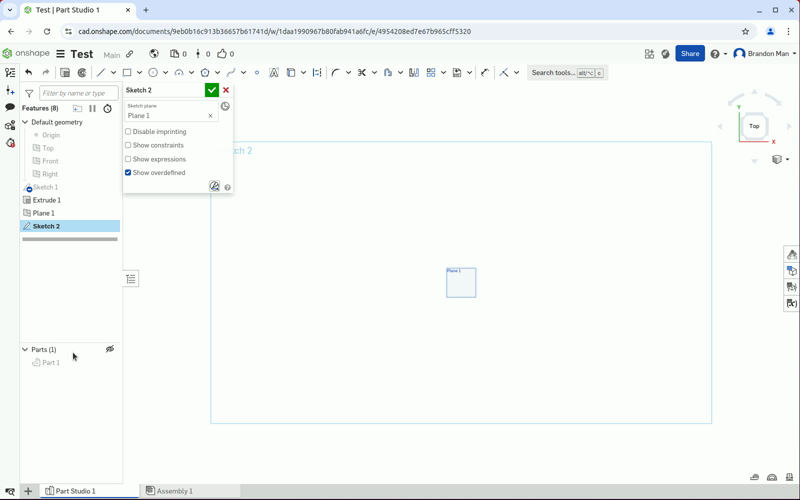
key(c)
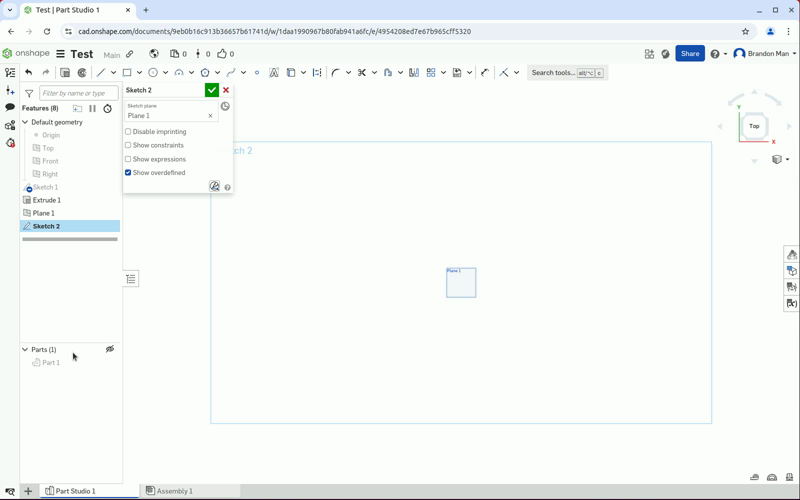
key_down(shift)
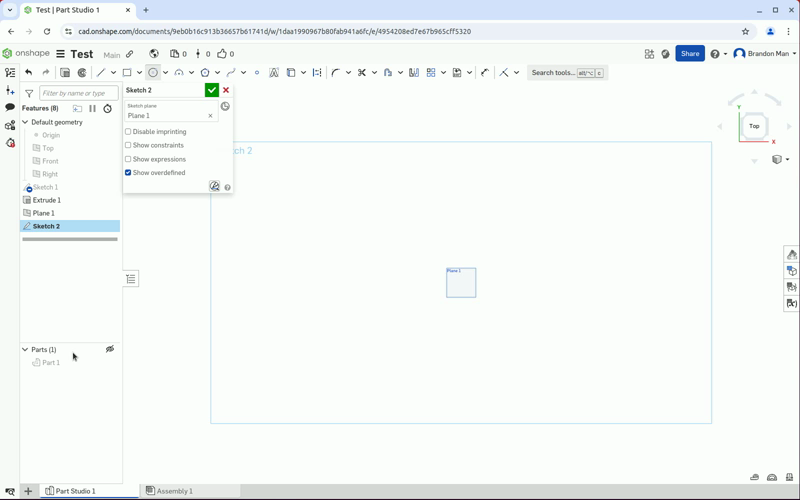
mouse_move(471, 178)
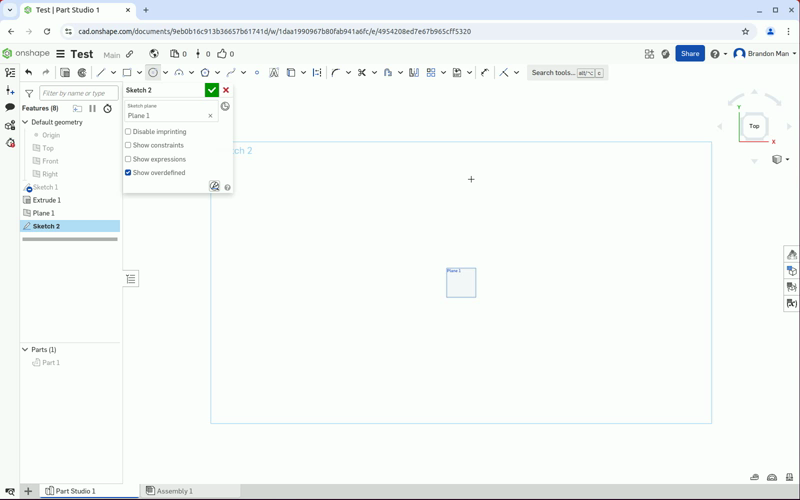
click(471, 178)
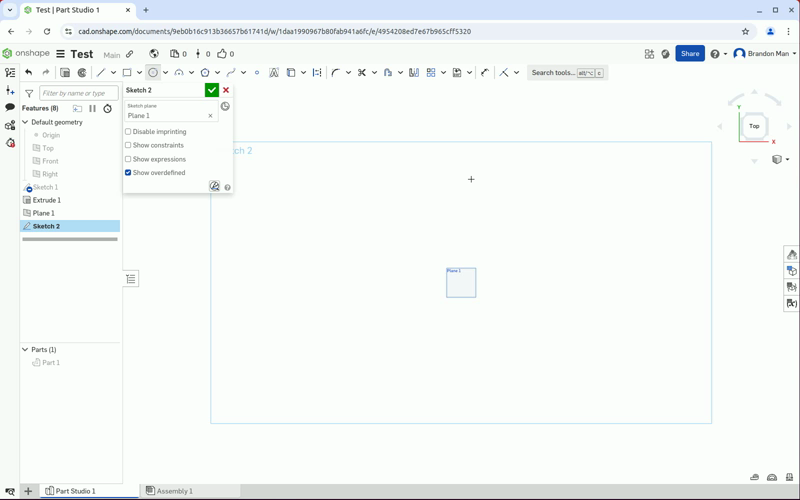
key_up(shift)
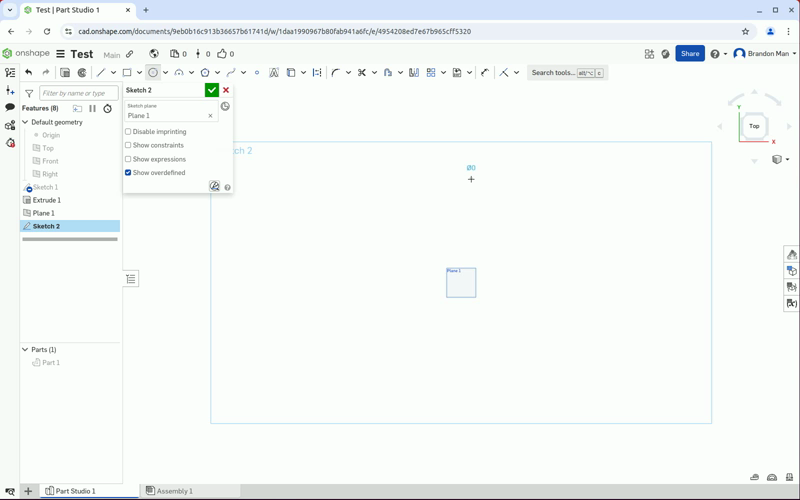
mouse_move(476, 178)
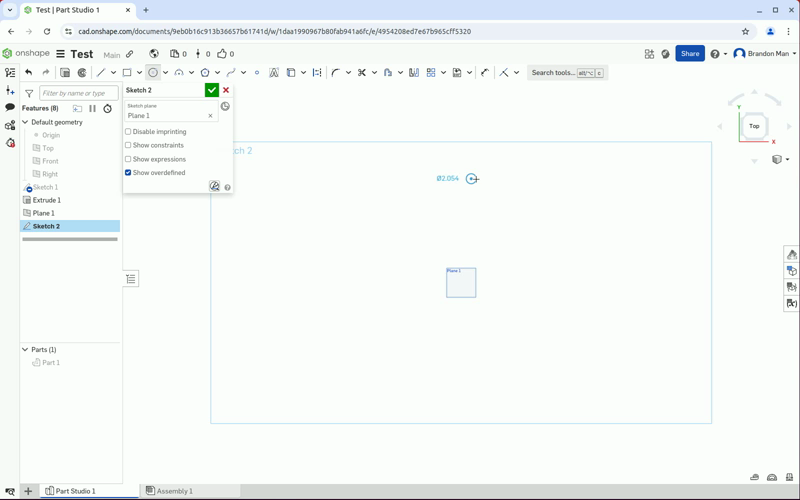
click(476, 178)
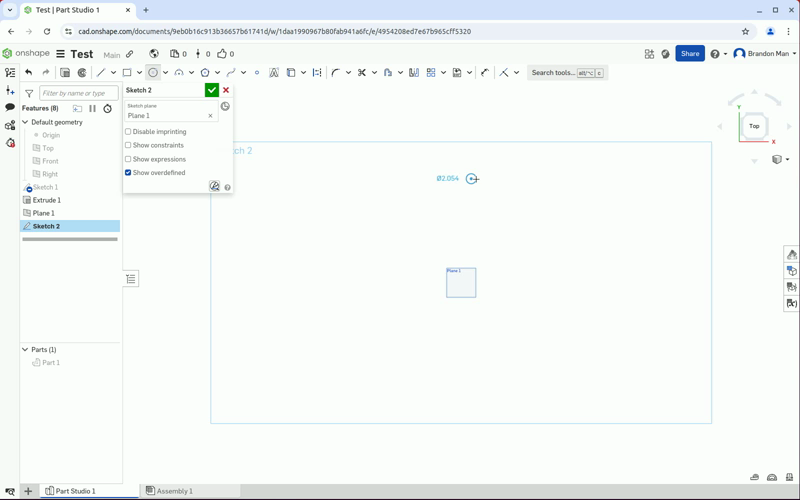
key(esc)
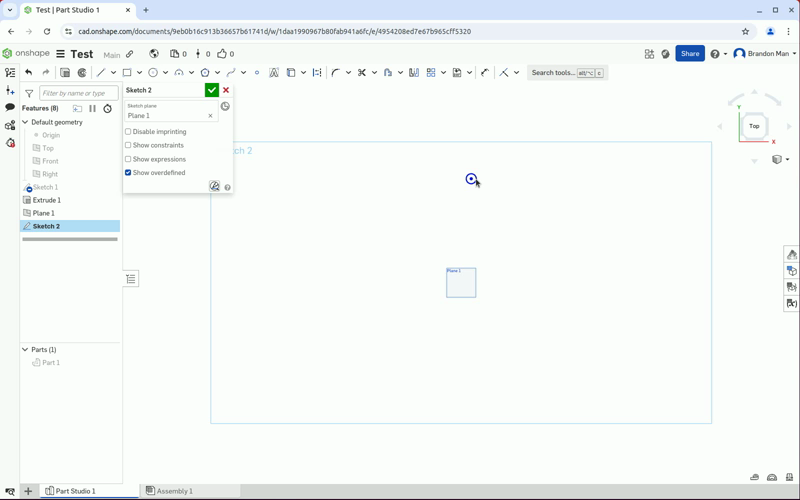
mouse_move(471, 179)
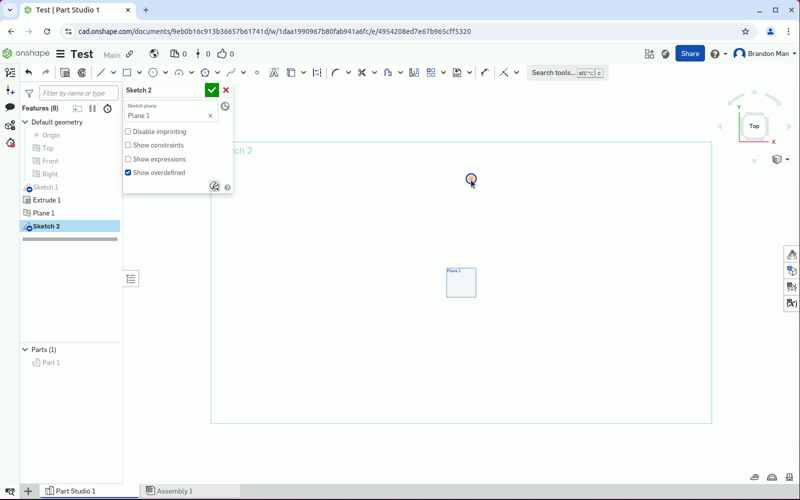
scroll(6)
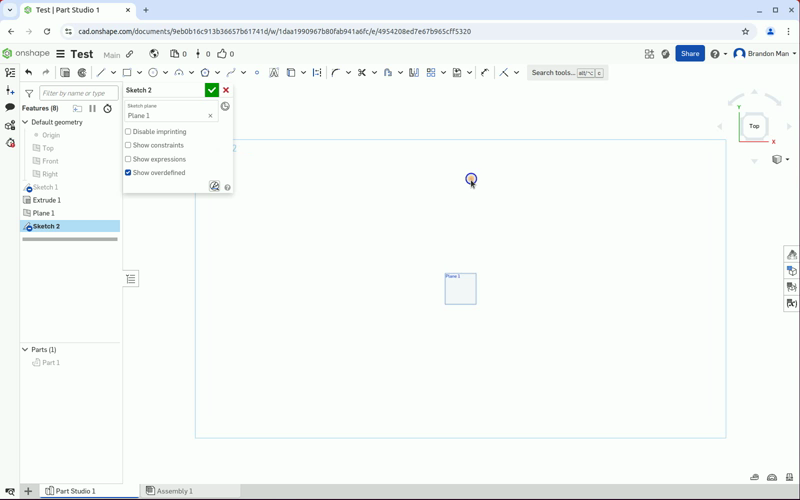
scroll(6)
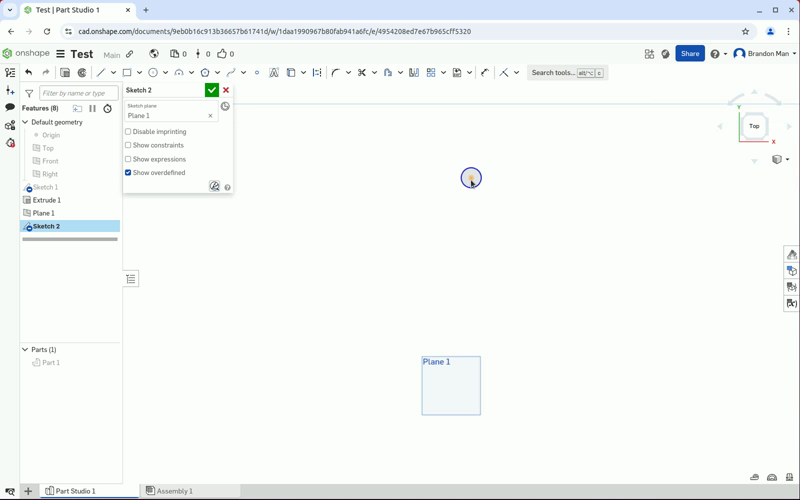
scroll(6)
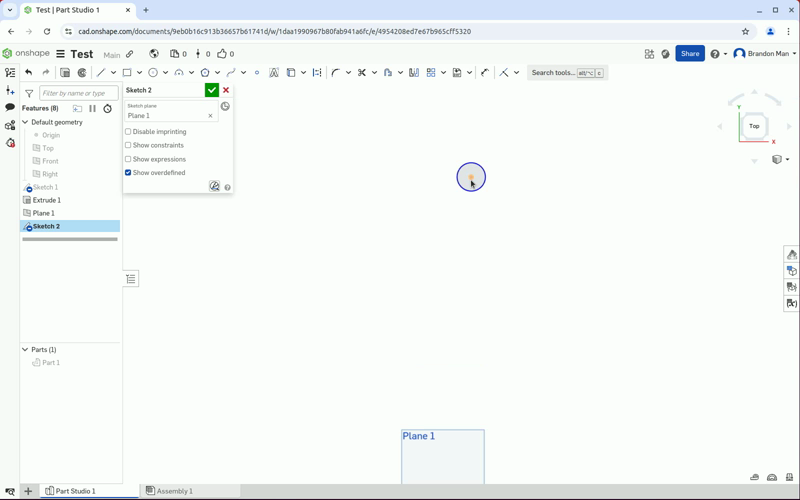
scroll(6)
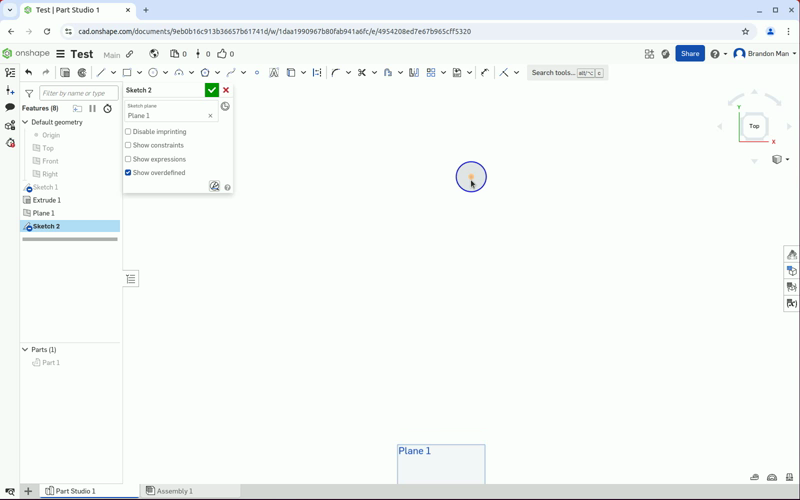
scroll(6)
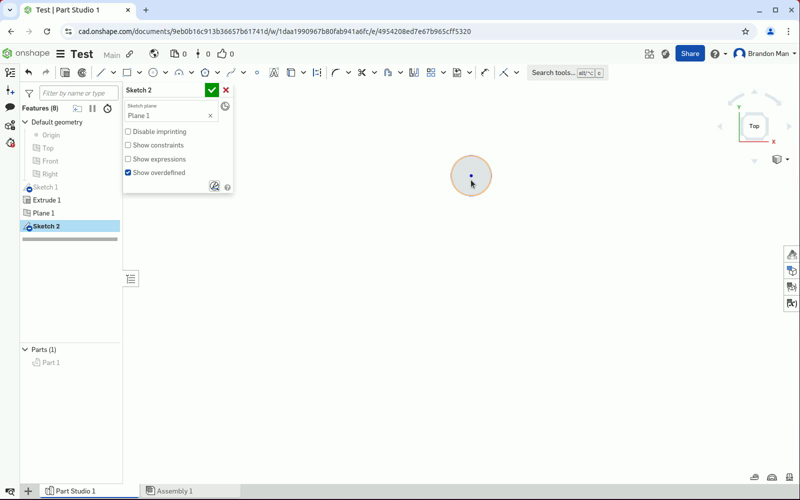
scroll(6)
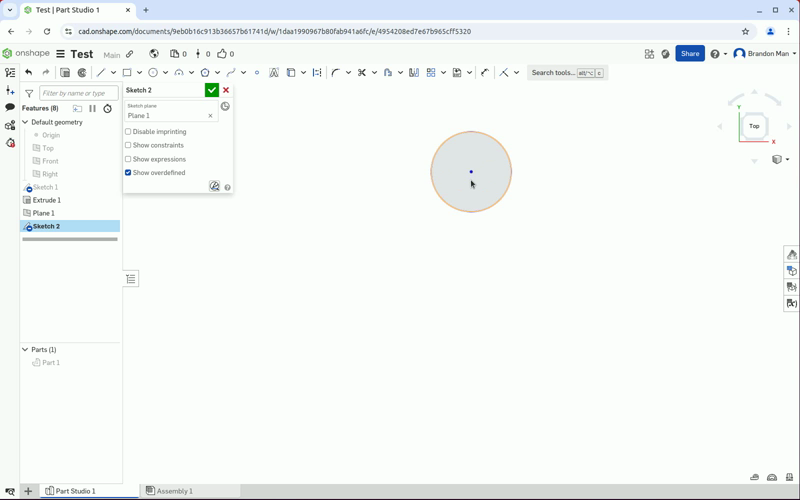
scroll(6)
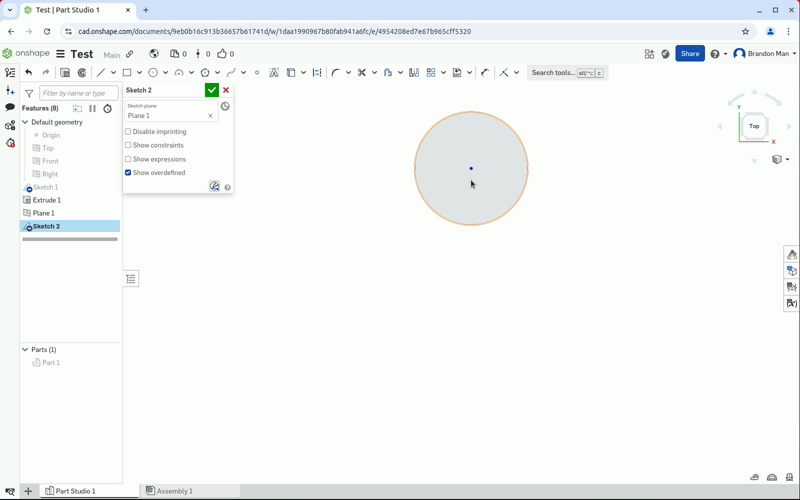
click(471, 179)
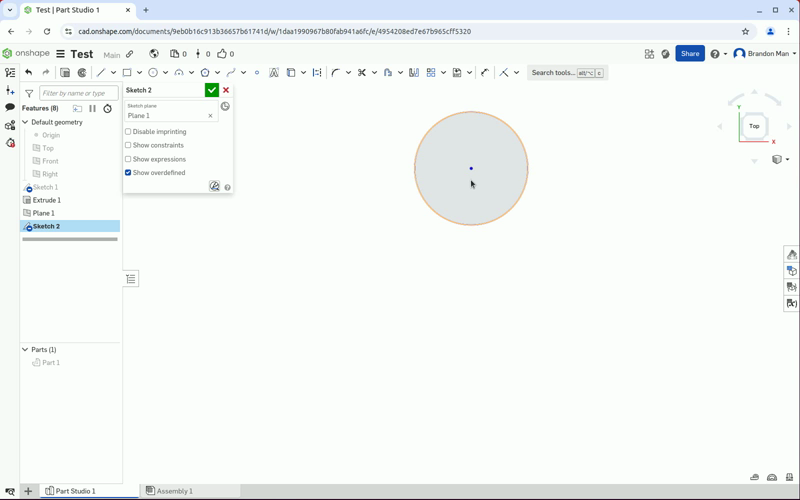
scroll(-6)
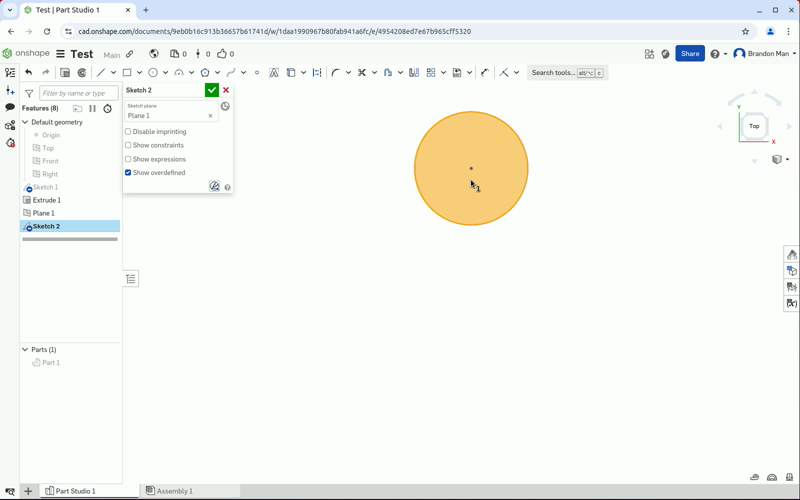
scroll(-6)
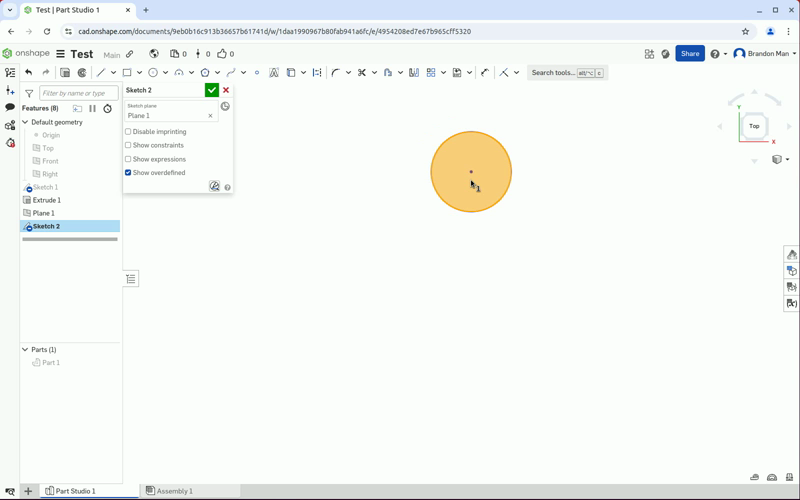
scroll(-6)
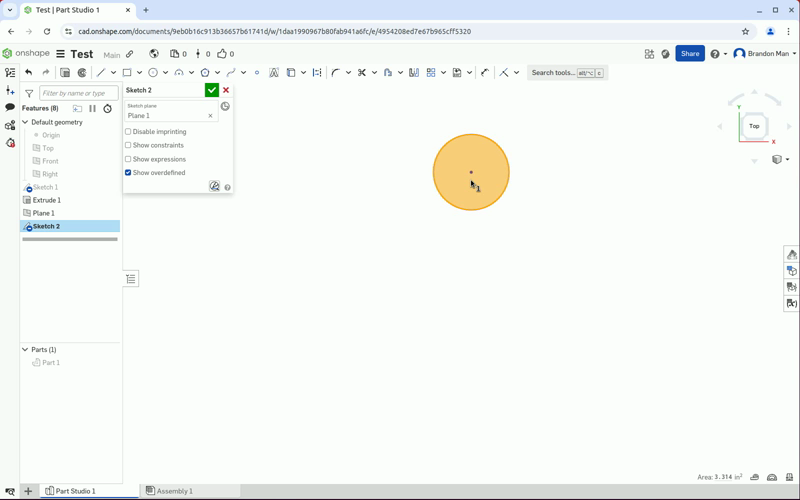
scroll(-6)
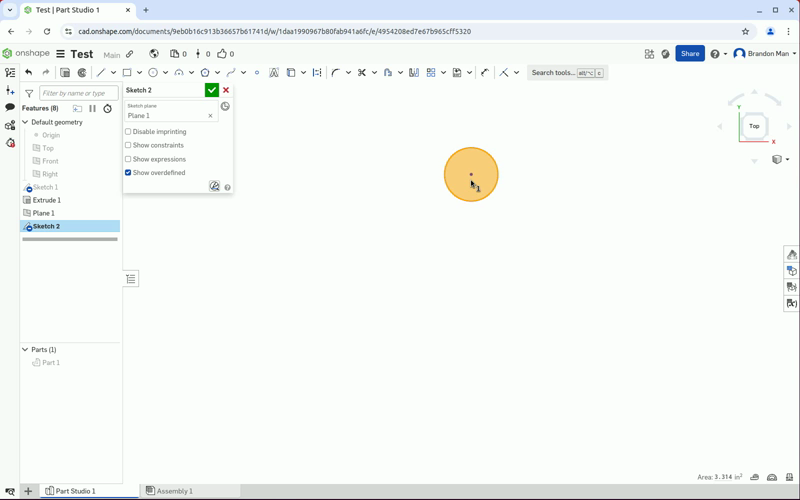
scroll(-6)
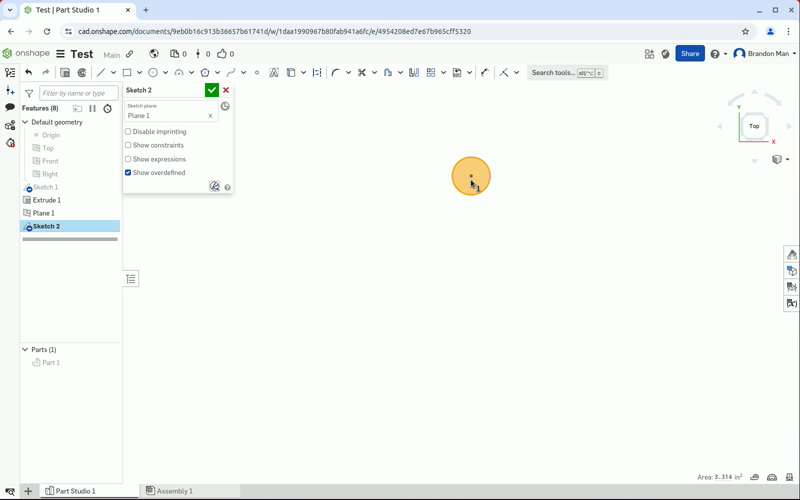
scroll(-6)
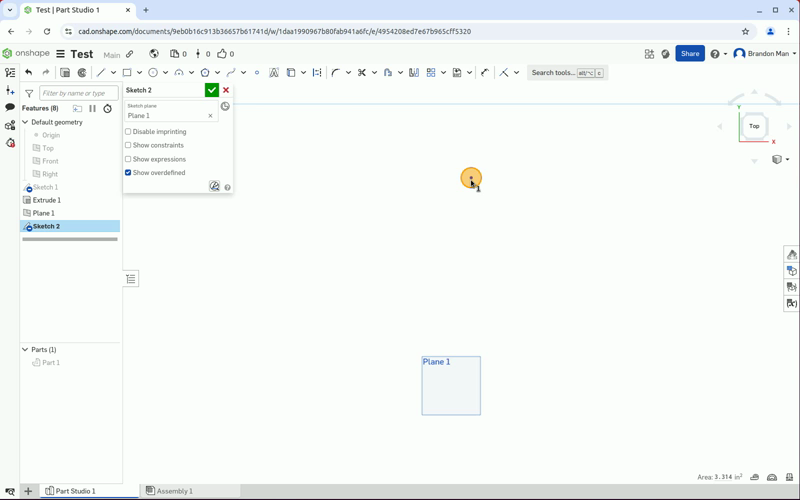
scroll(-6)
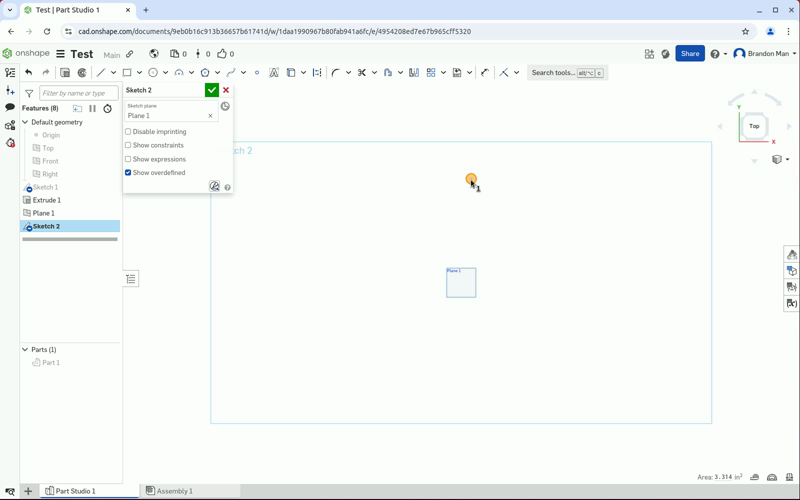
mouse_move(73, 352)
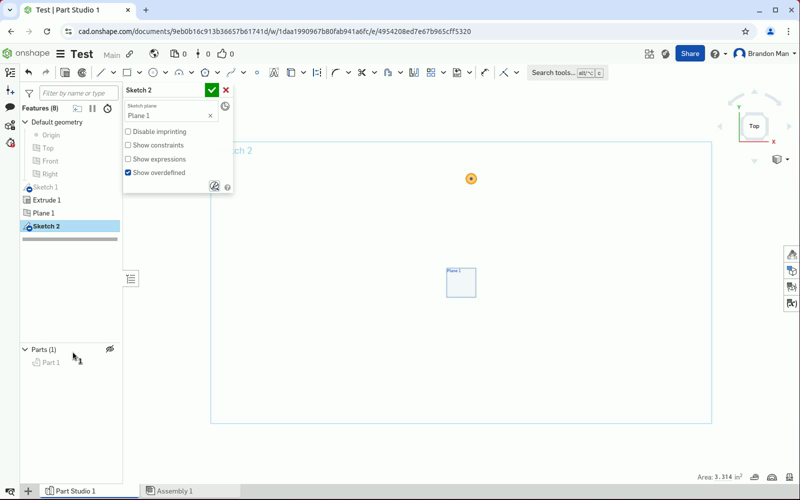
key(shift+y)
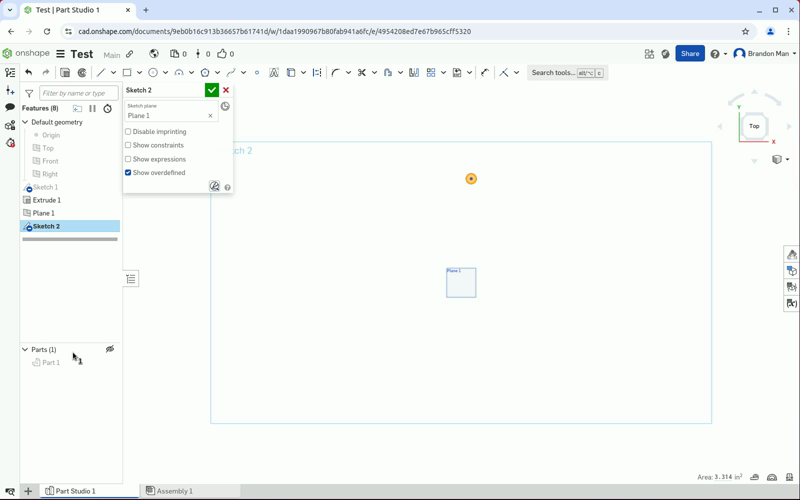
key(shift+e)
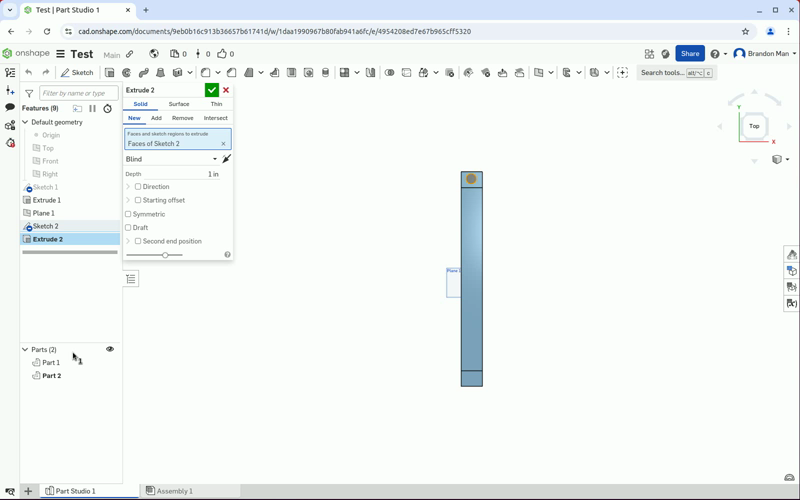
mouse_move(143, 106)
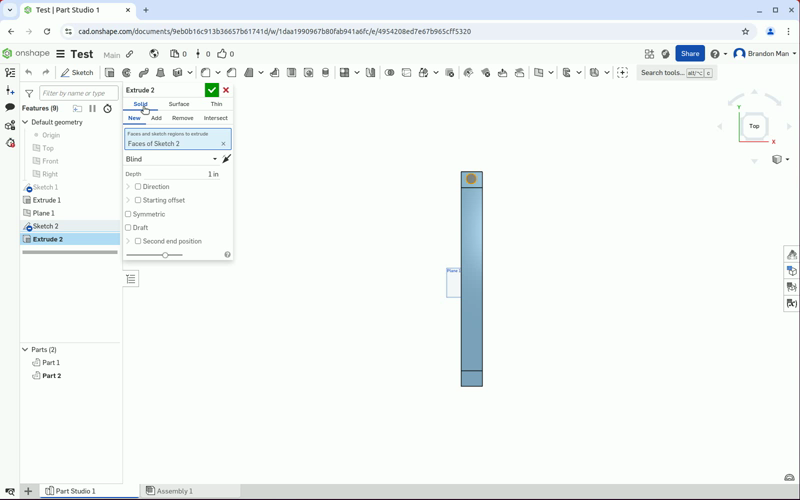
click(143, 106)
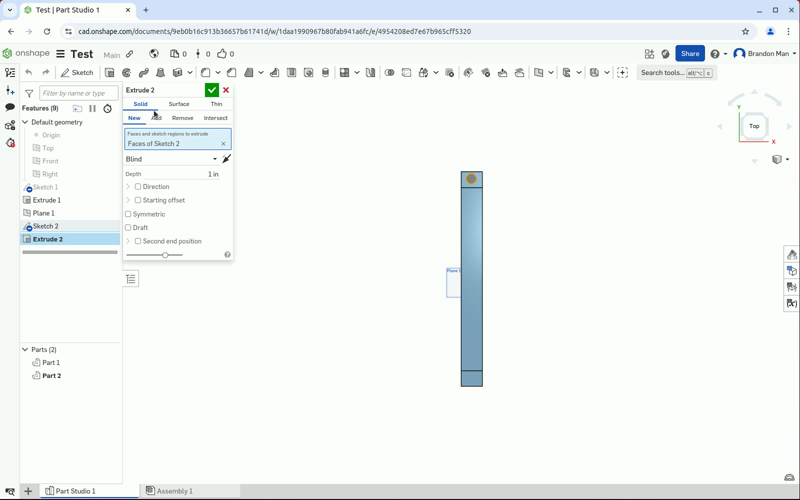
mouse_move(186, 120)
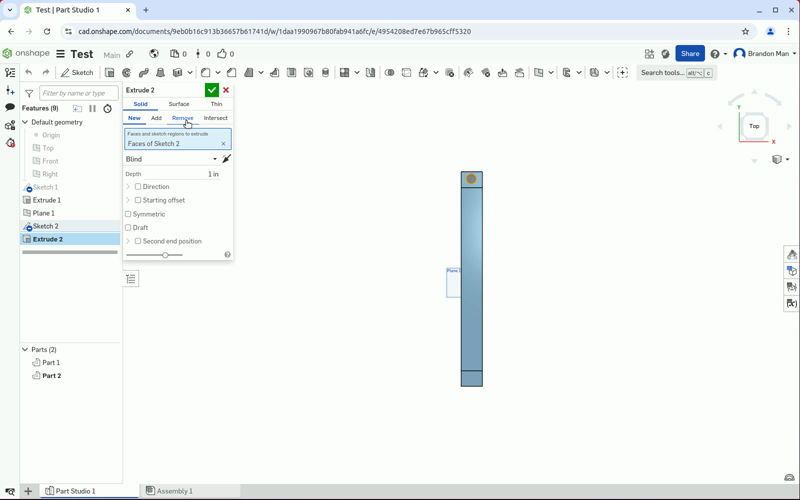
click(186, 120)
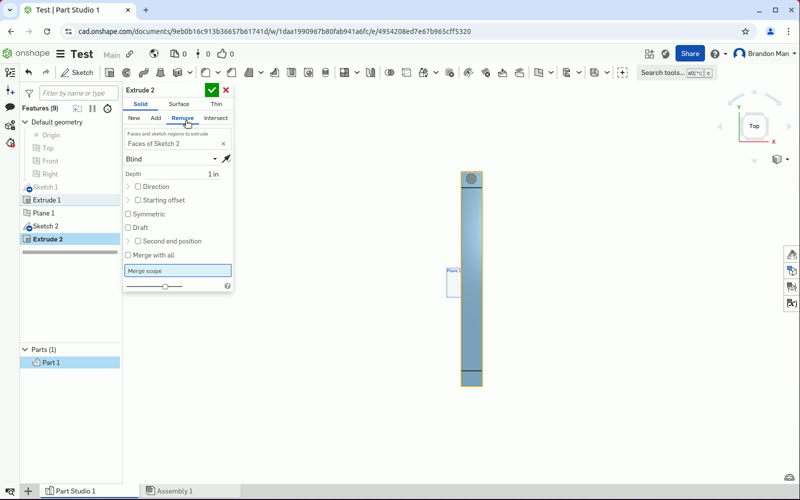
key(tab, 4)
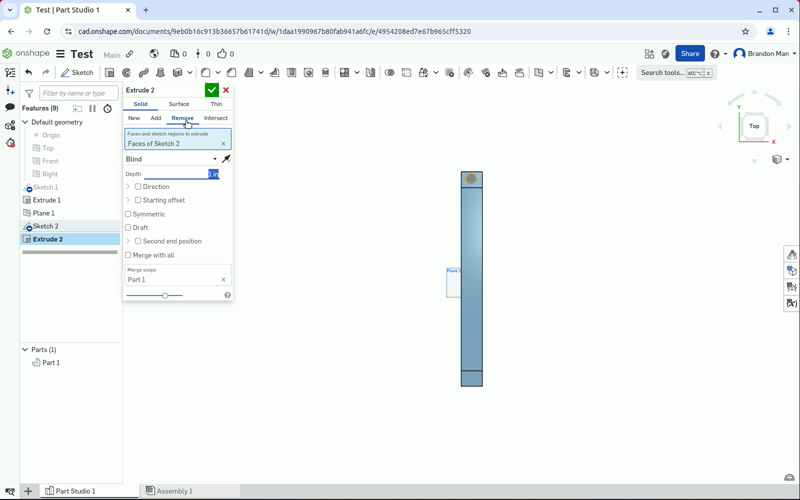
text(10.832)
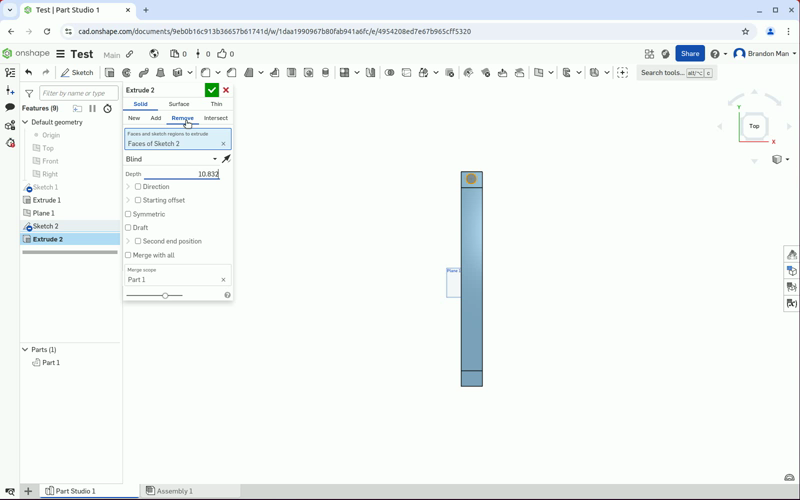
key(tab, 6)
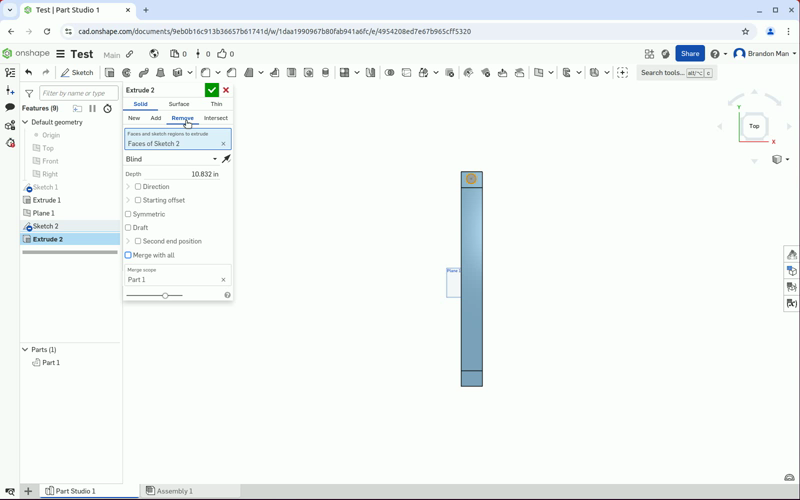
key(space)
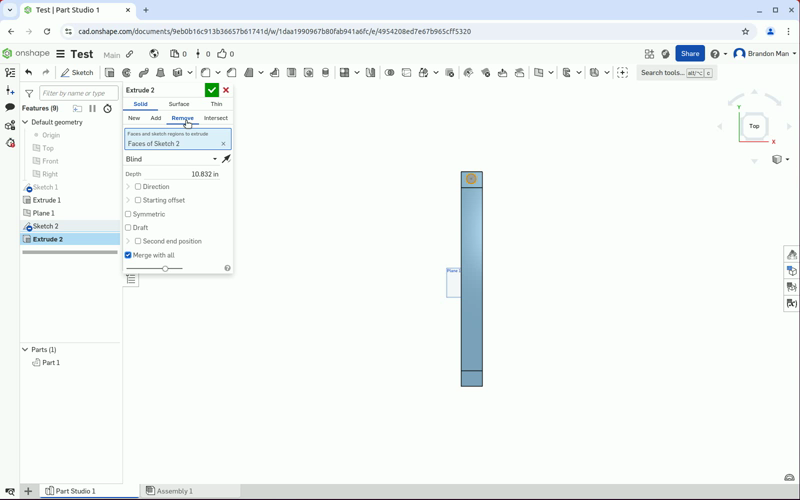
key(enter)
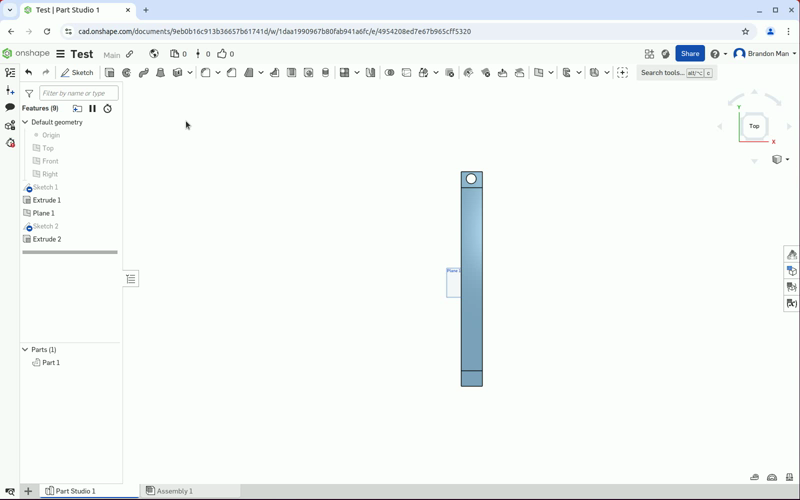
key(shift+h)
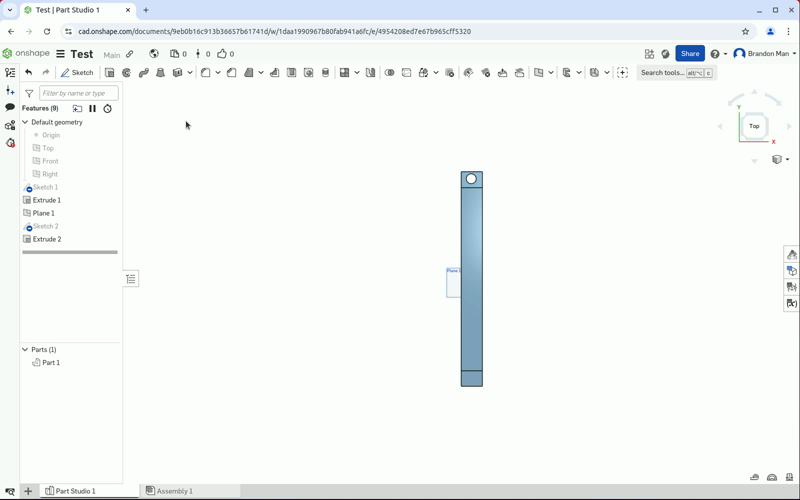
key(shift+h)
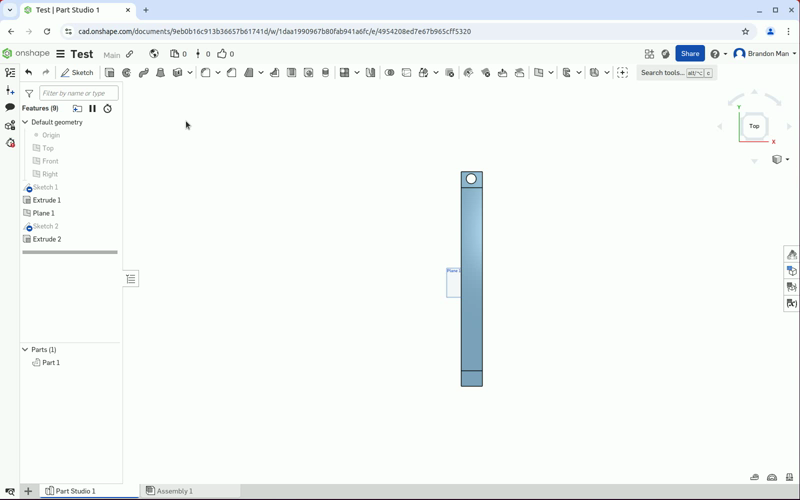
mouse_move(73, 189)
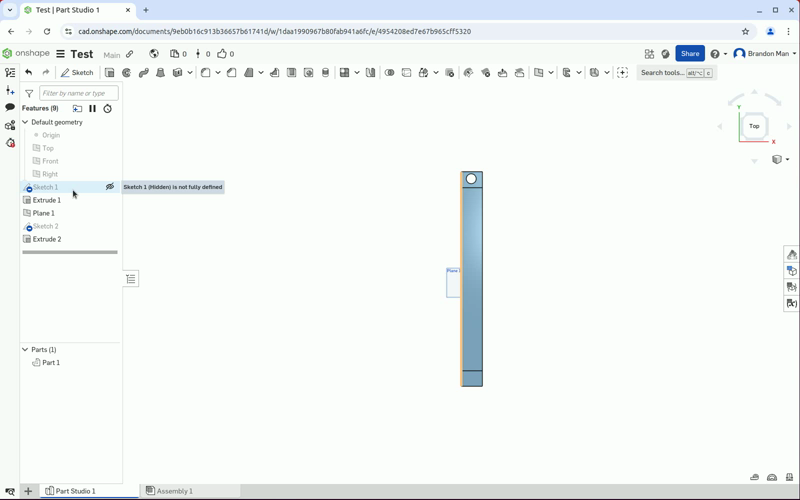
click(73, 189)
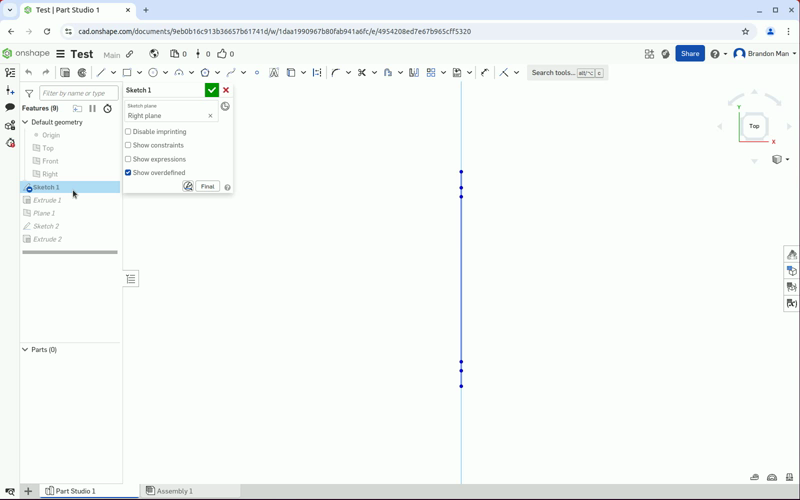
mouse_move(229, 92)
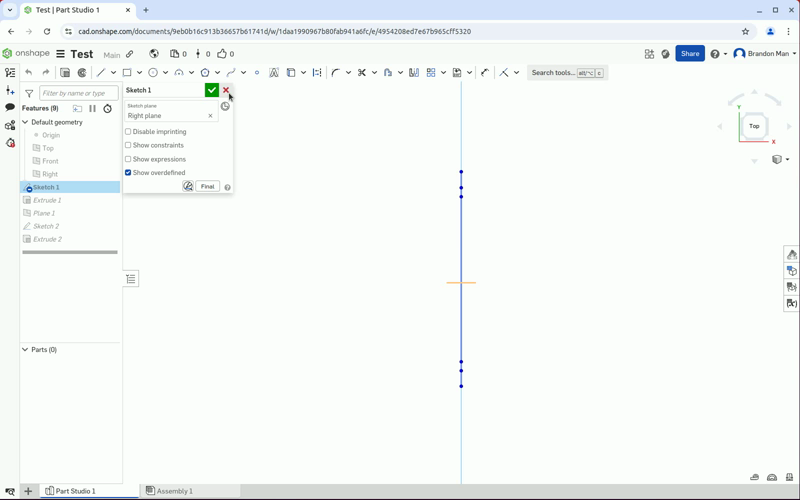
click(229, 92)
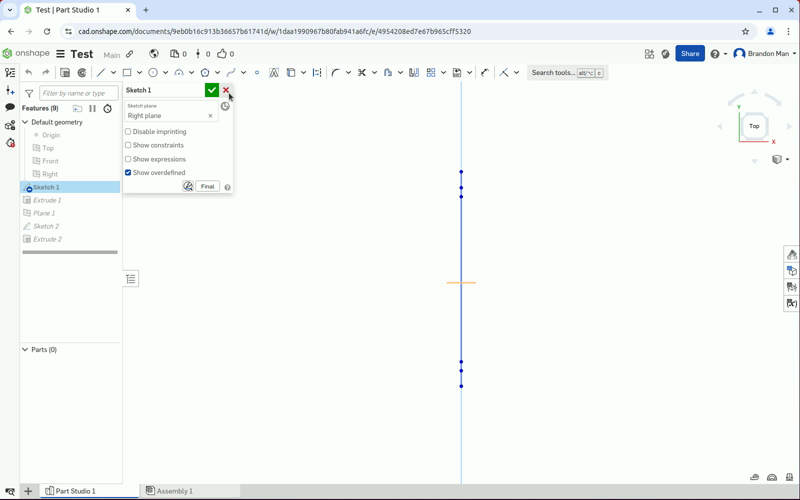
key(shift+s)
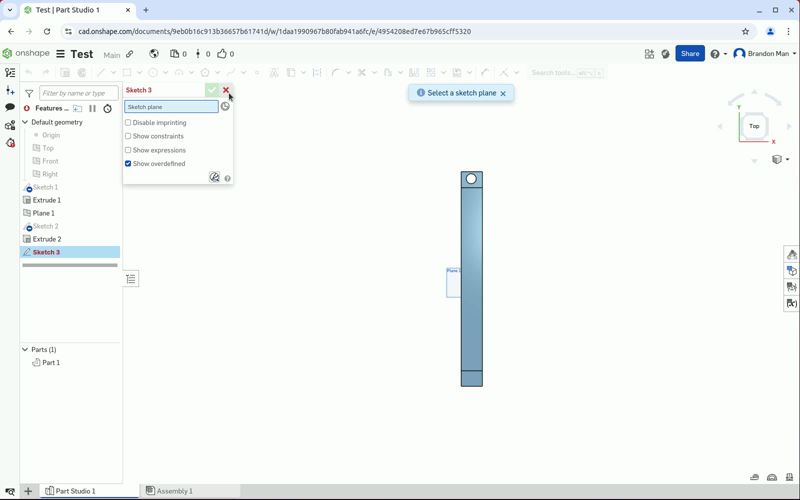
mouse_move(73, 215)
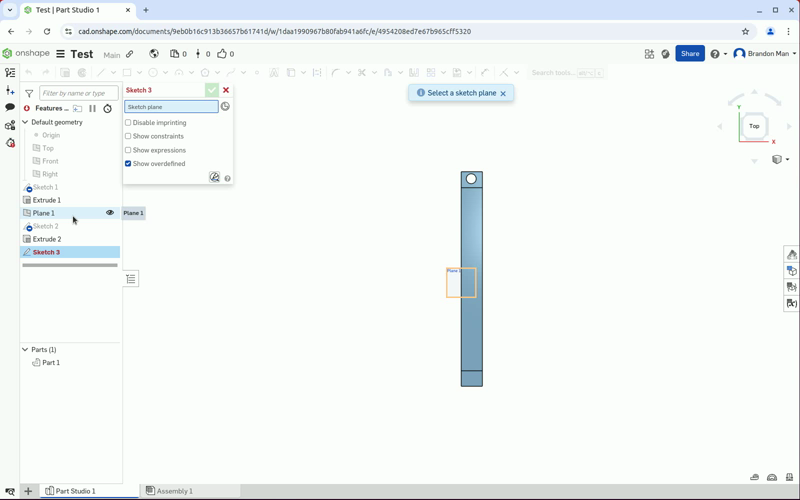
click(73, 215)
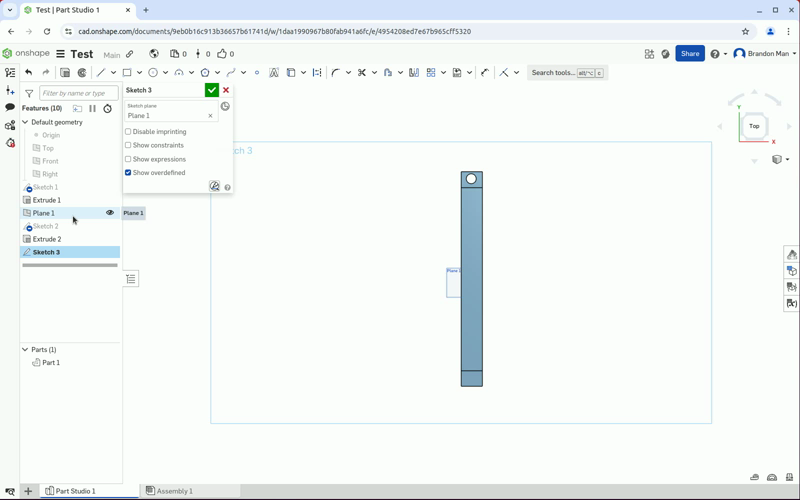
mouse_move(73, 352)
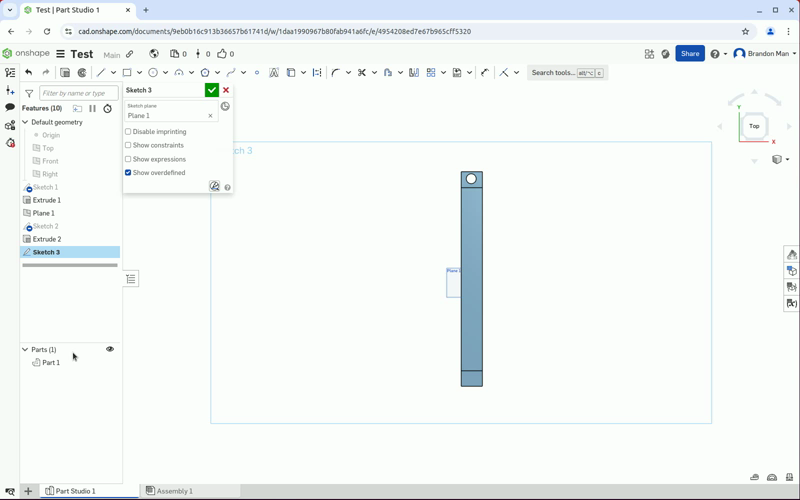
key(y)
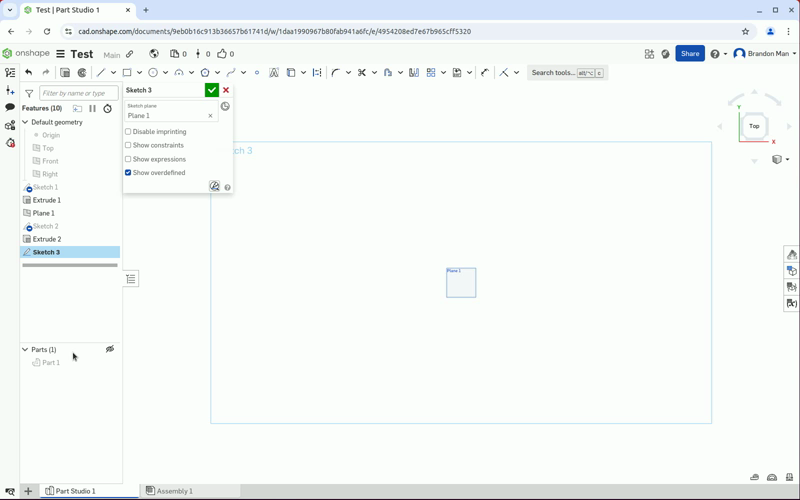
key(c)
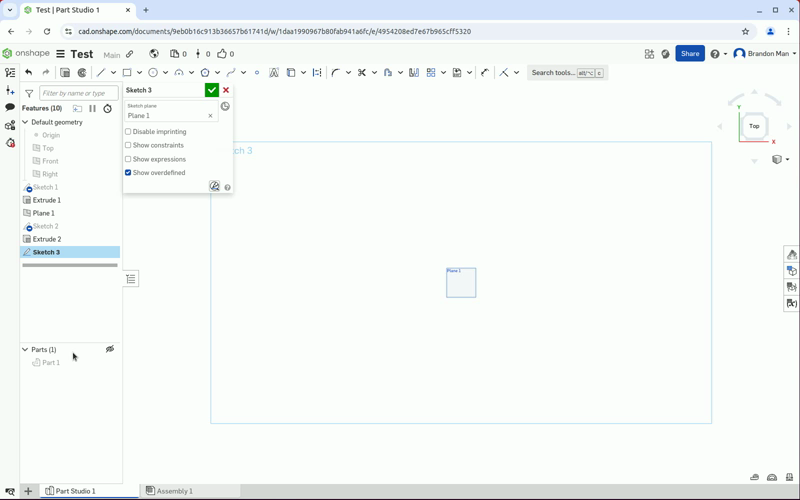
key_down(shift)
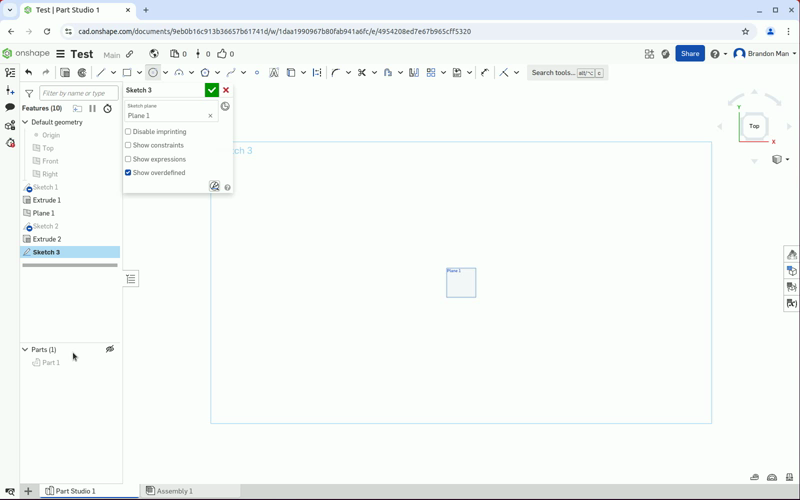
mouse_move(471, 378)
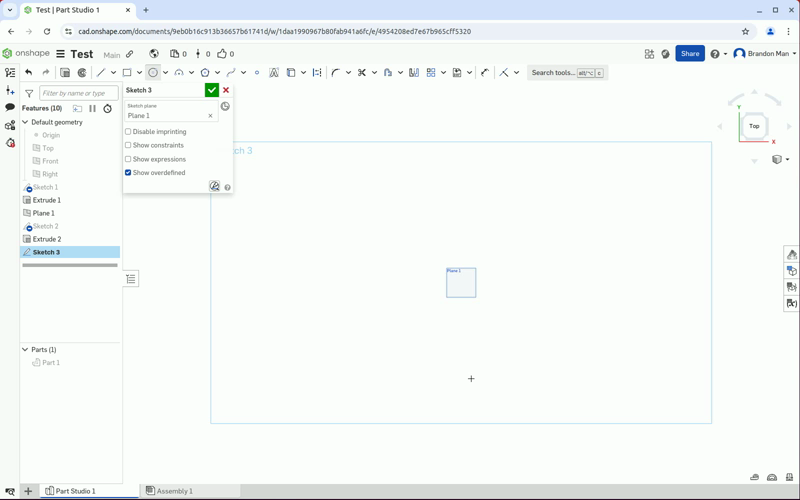
click(471, 378)
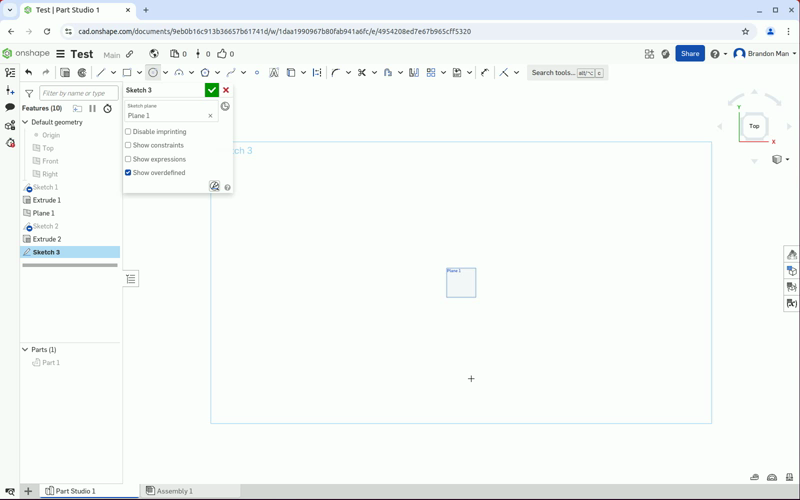
key_up(shift)
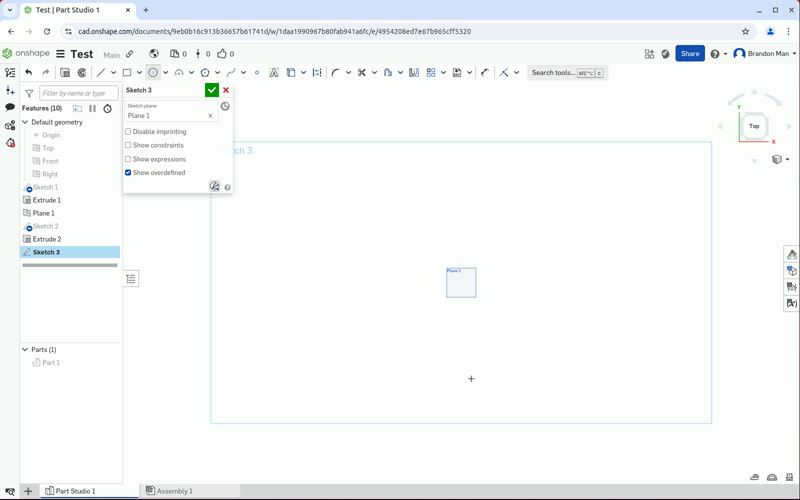
mouse_move(476, 378)
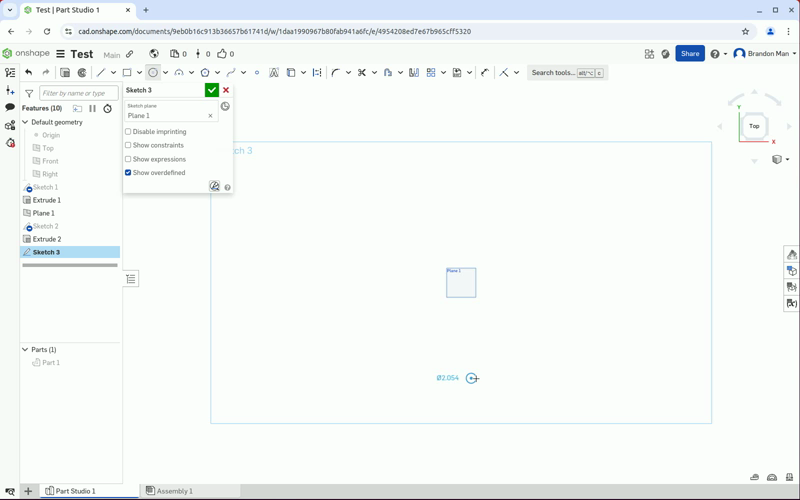
click(476, 378)
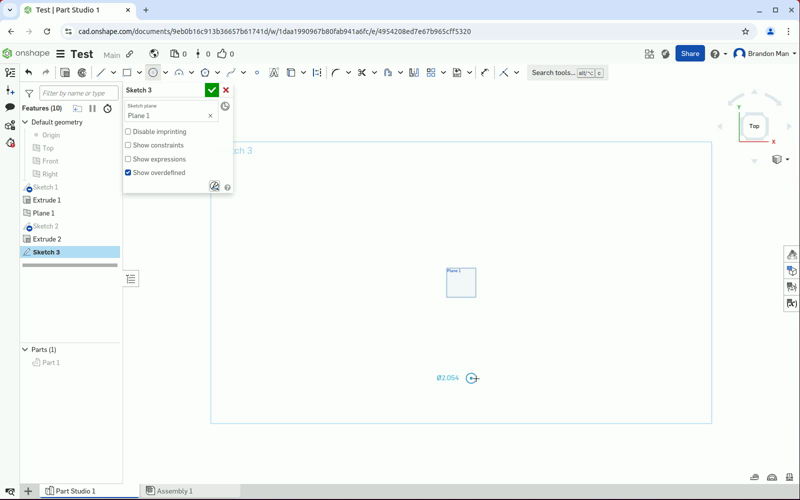
key(esc)
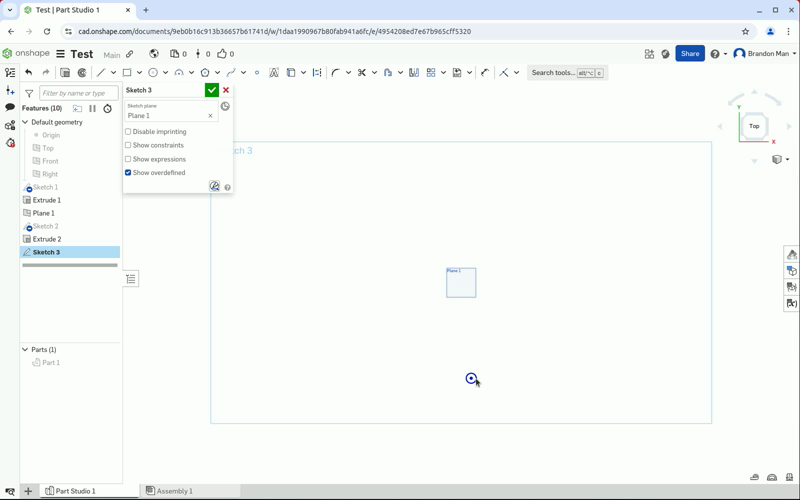
mouse_move(468, 378)
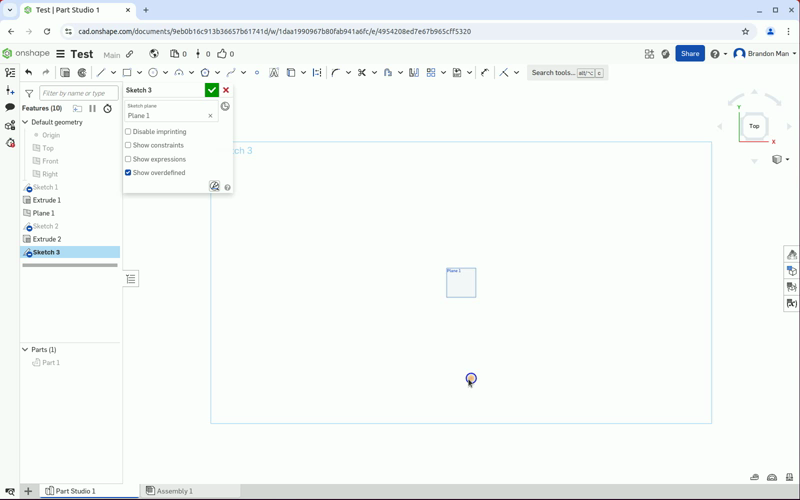
scroll(6)
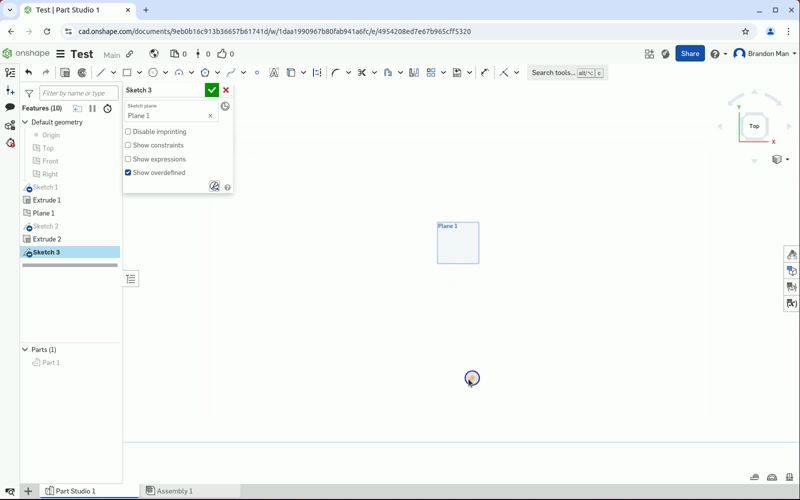
scroll(6)
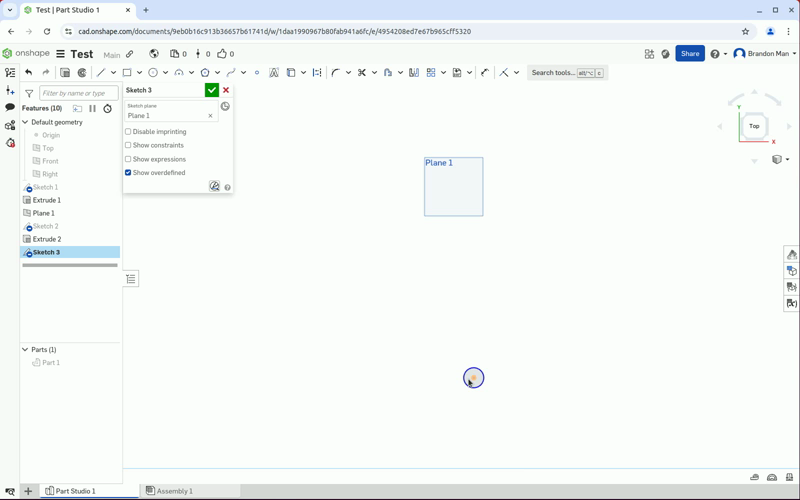
scroll(6)
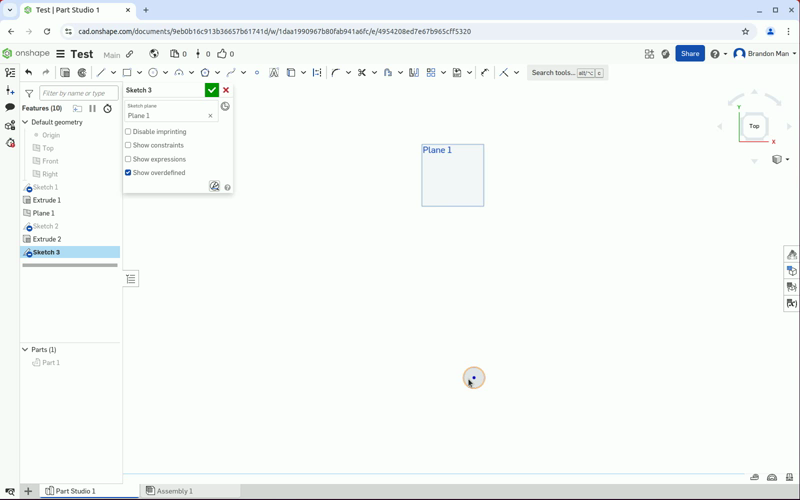
scroll(6)
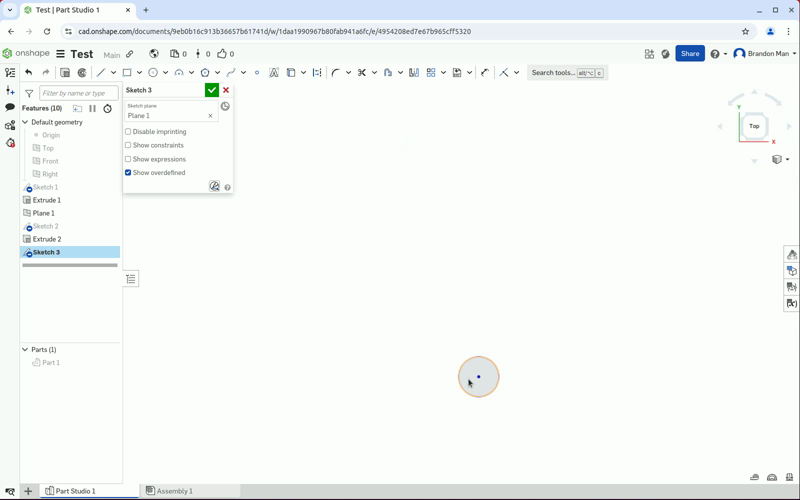
scroll(6)
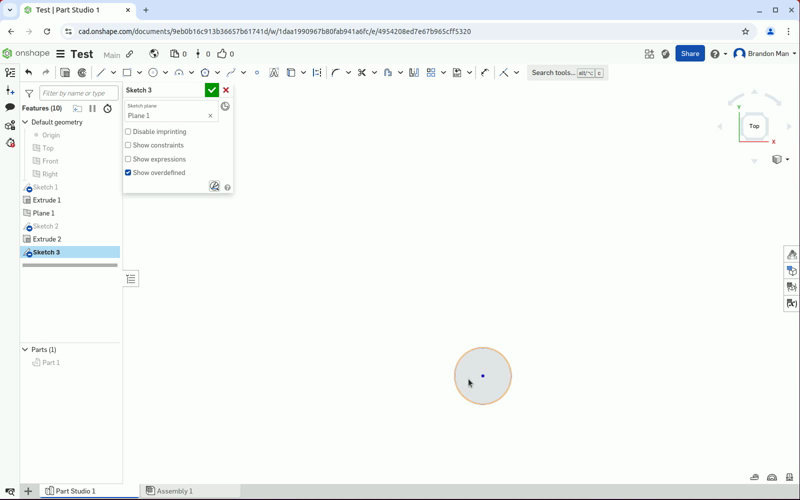
scroll(6)
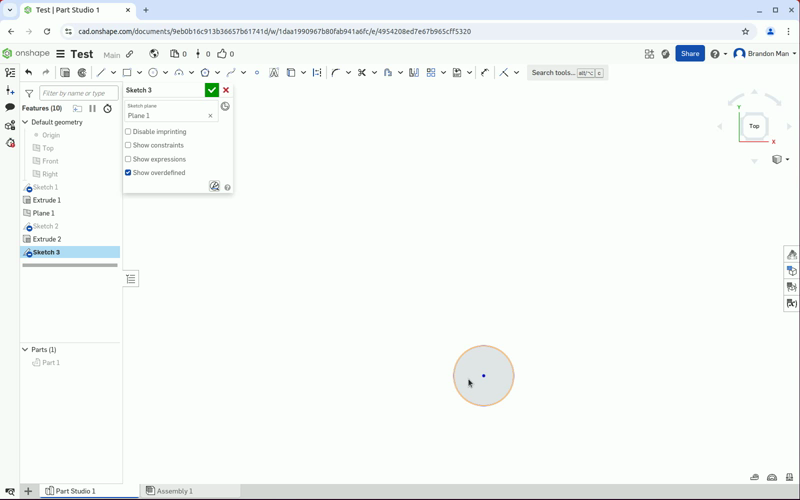
scroll(6)
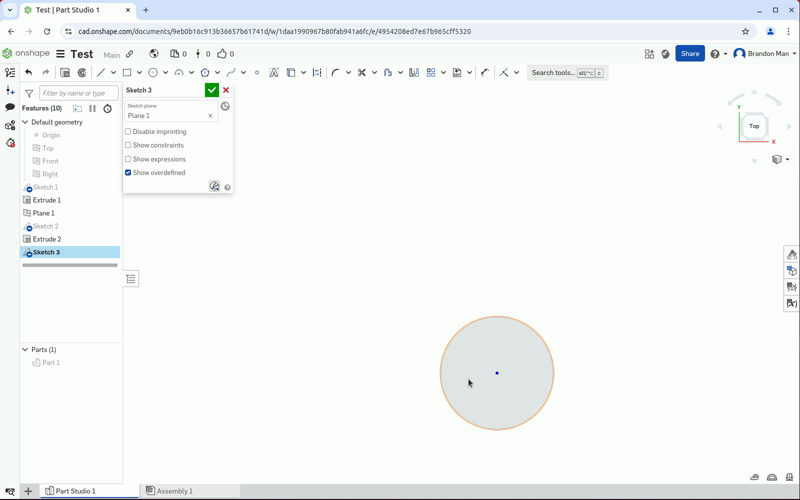
click(468, 378)
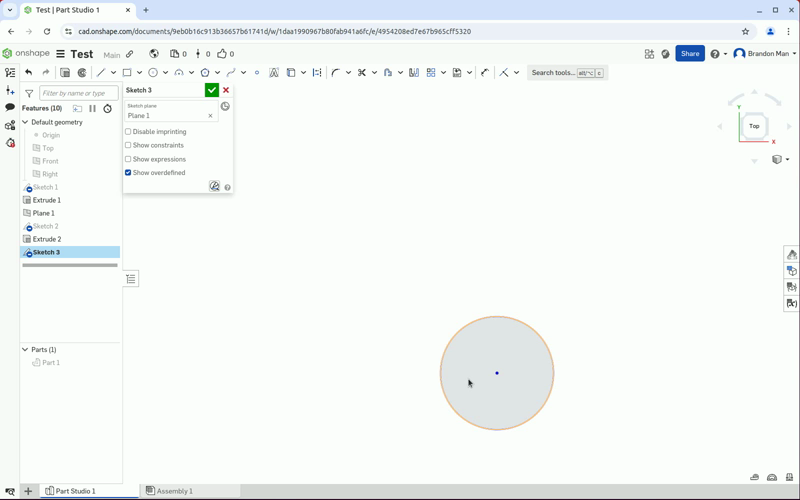
scroll(-6)
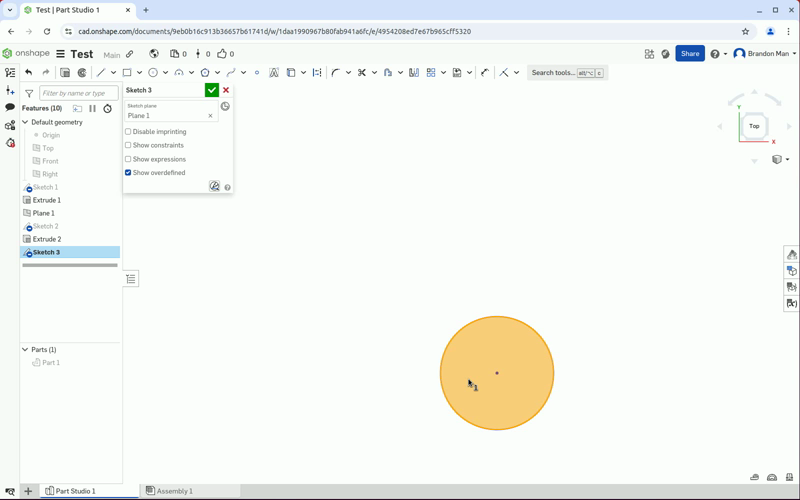
scroll(-6)
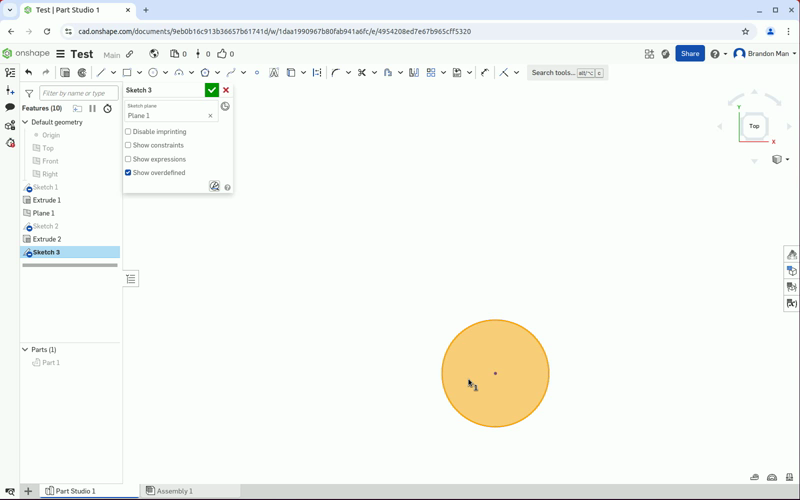
scroll(-6)
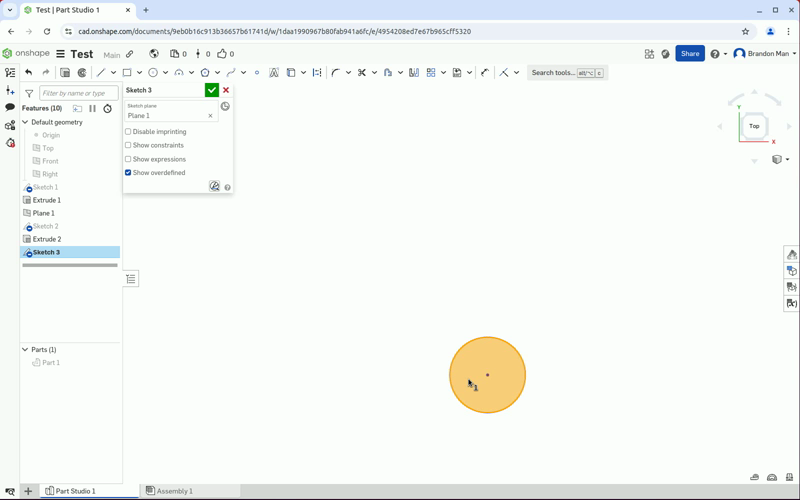
scroll(-6)
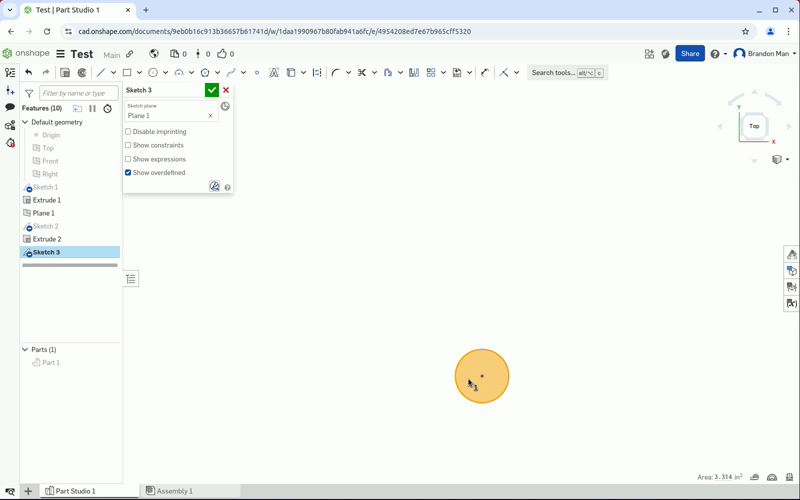
scroll(-6)
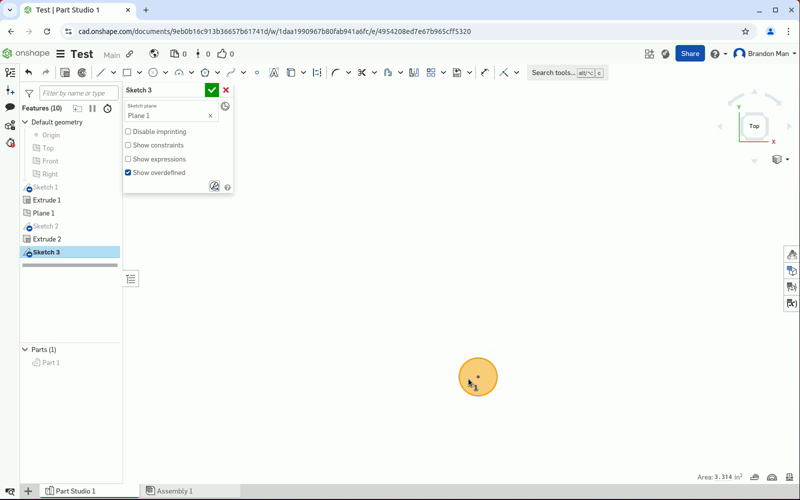
scroll(-6)
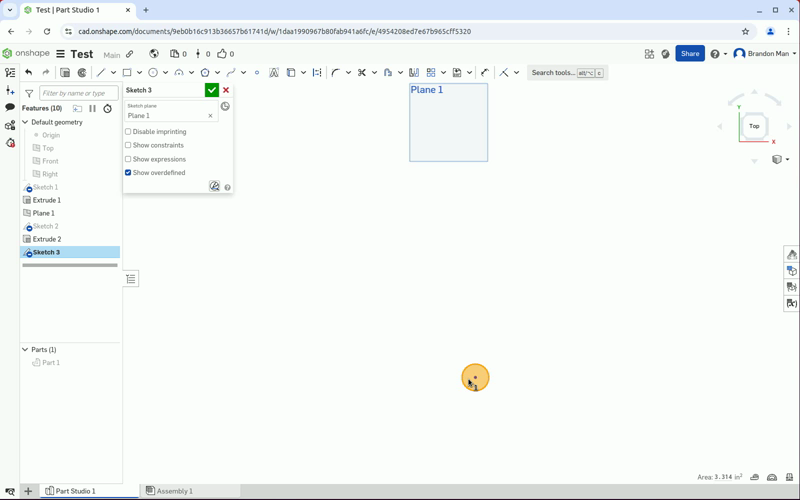
scroll(-6)
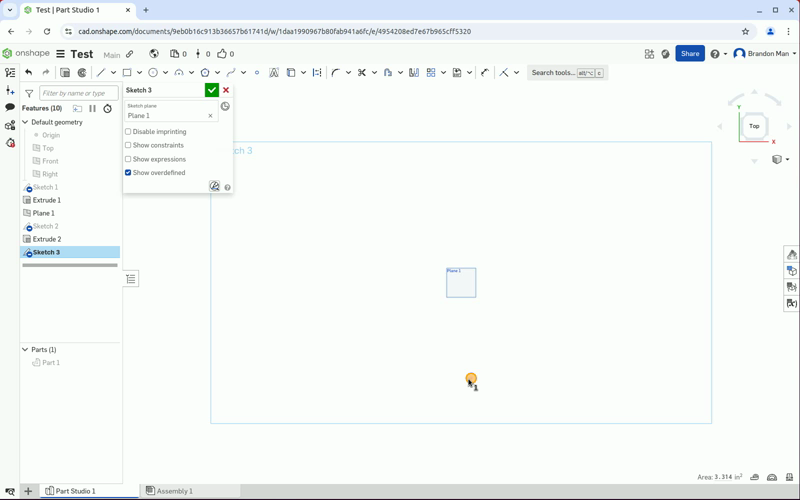
mouse_move(73, 352)
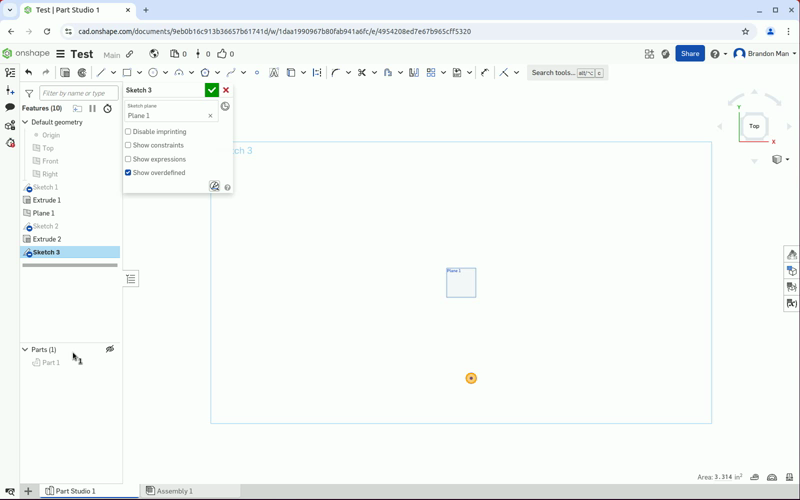
key(shift+y)
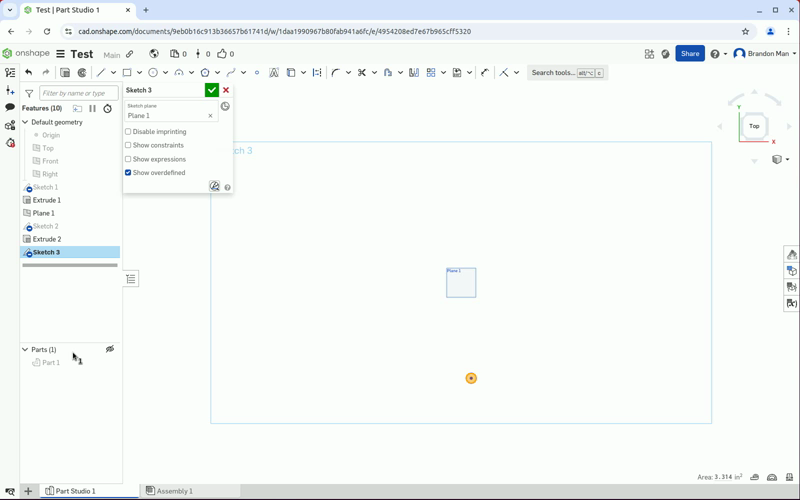
key(shift+e)
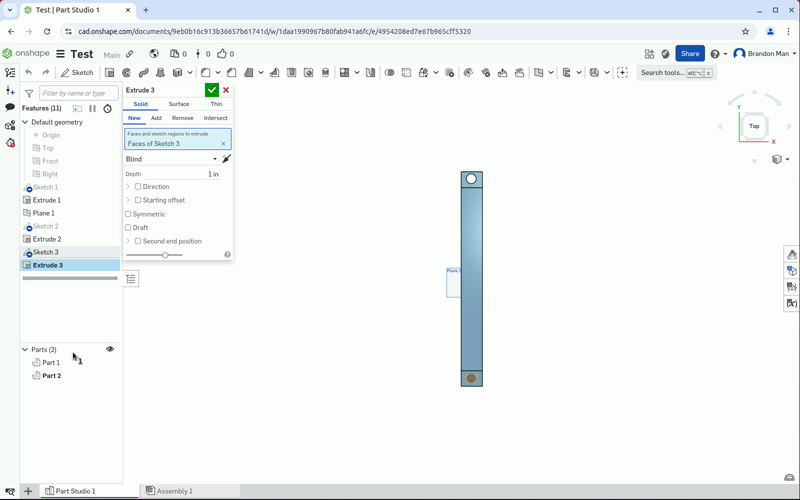
mouse_move(143, 106)
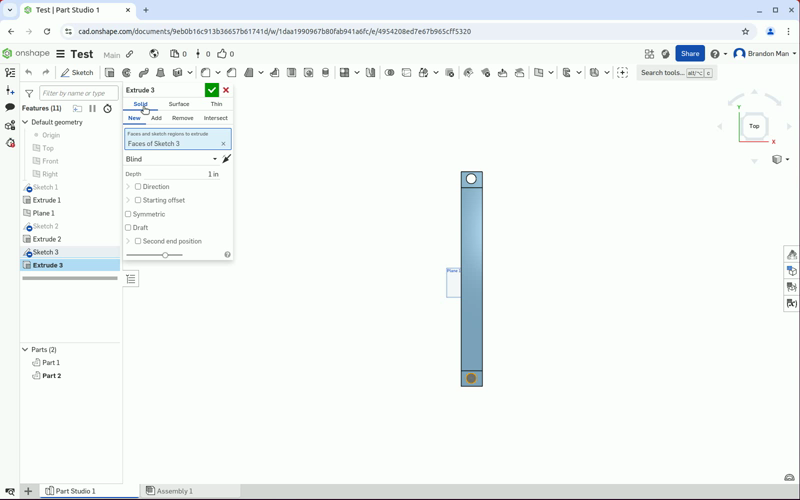
click(143, 106)
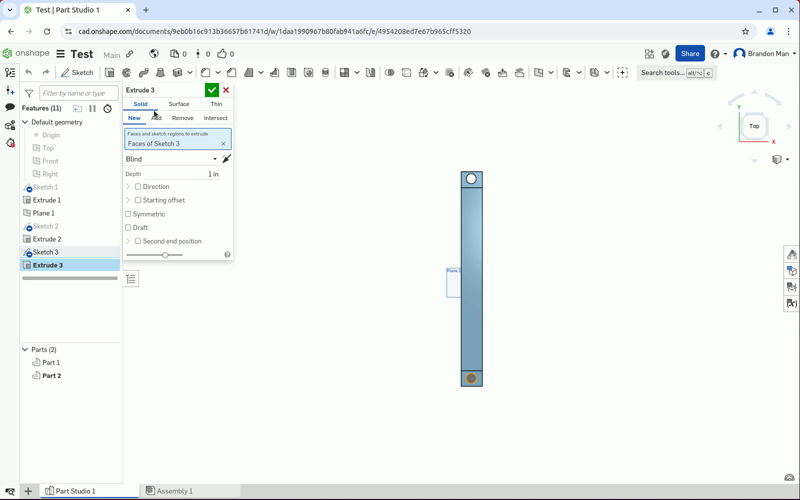
mouse_move(186, 120)
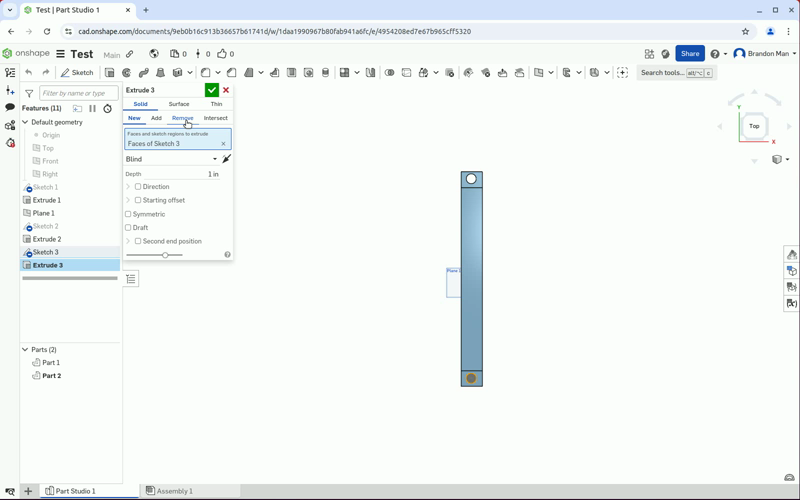
click(186, 120)
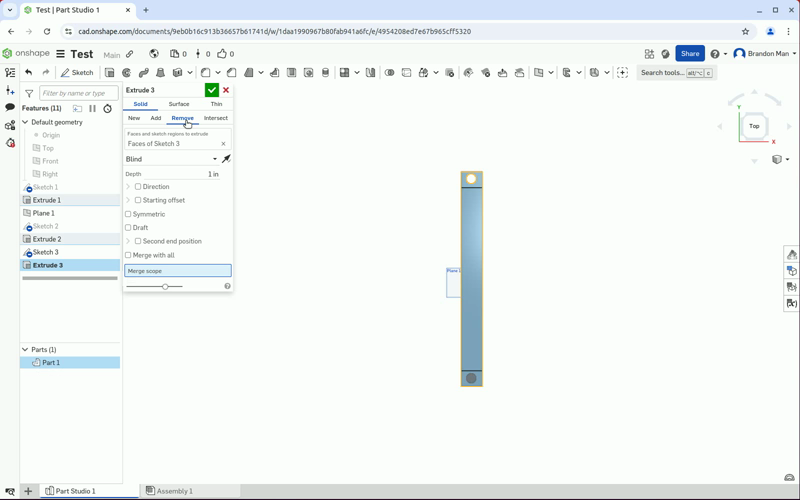
key(tab, 4)
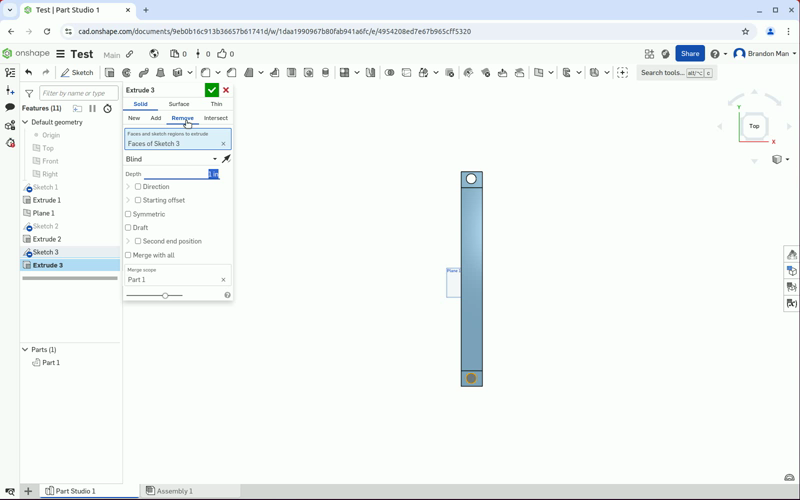
text(10.832)
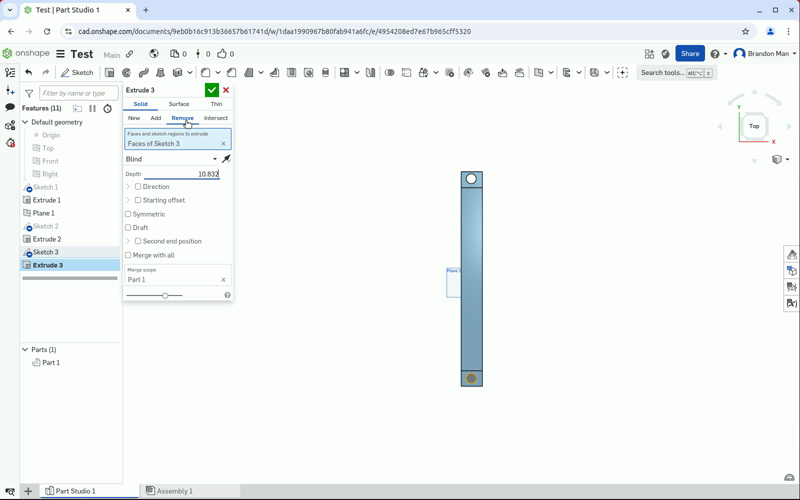
key(tab, 6)
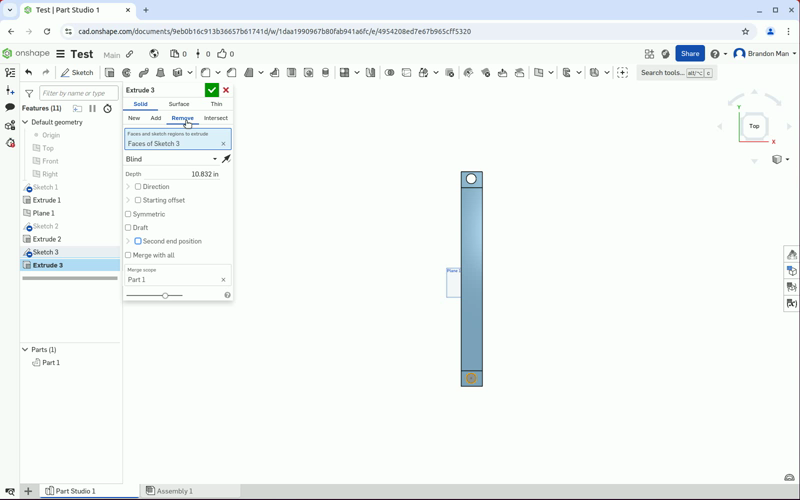
key(space)
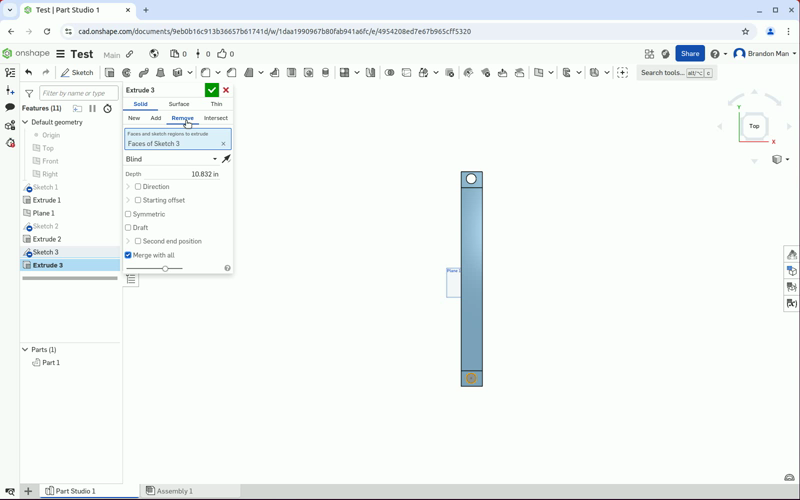
key(enter)
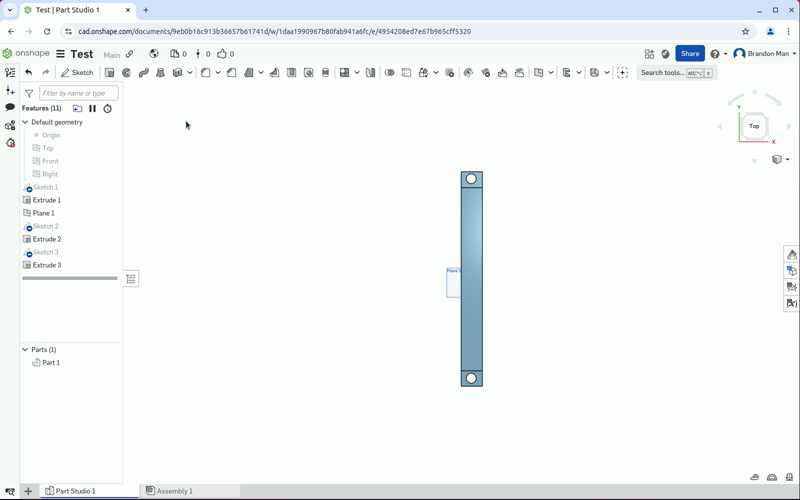
key(shift+h)
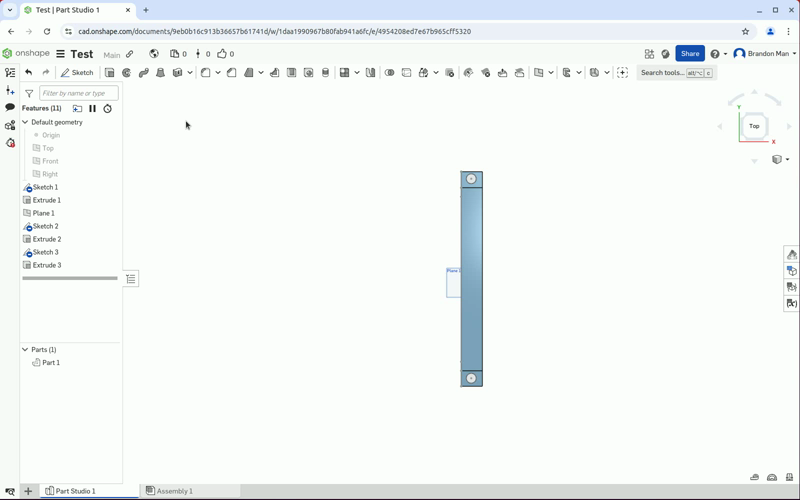
key(shift+h)
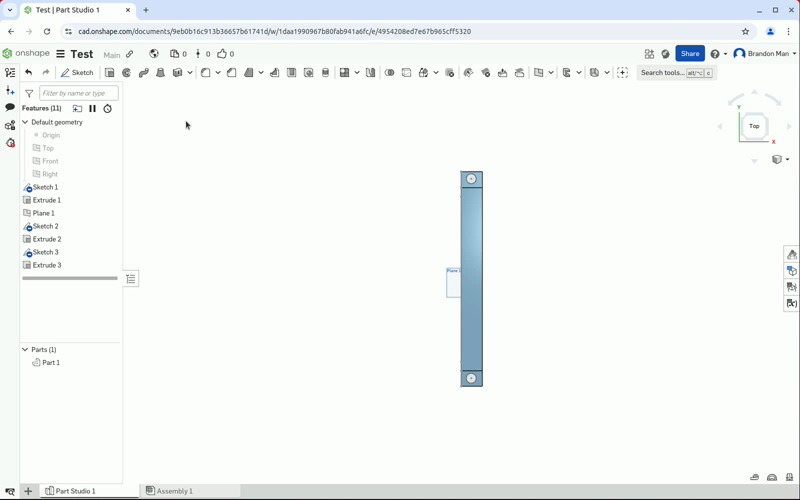
key(shift+7)
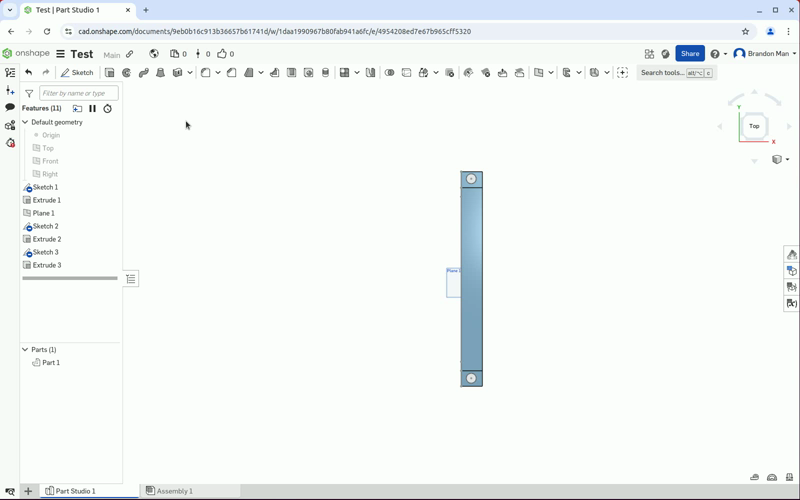
key(up, 3)
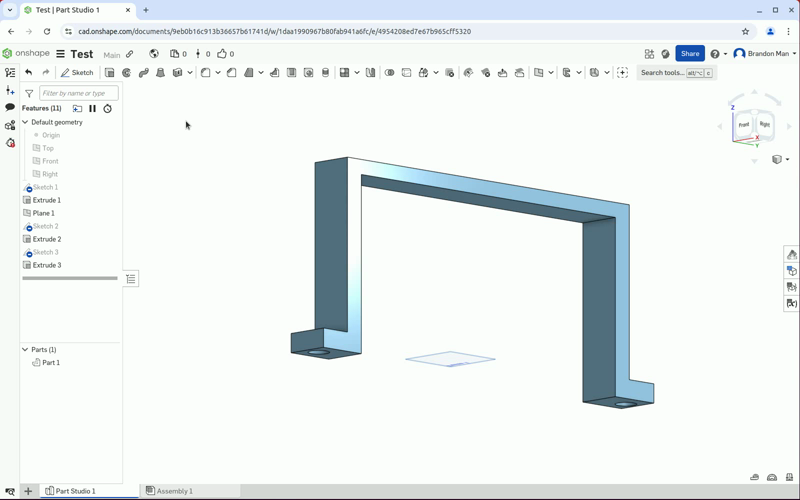
key(left, 3)
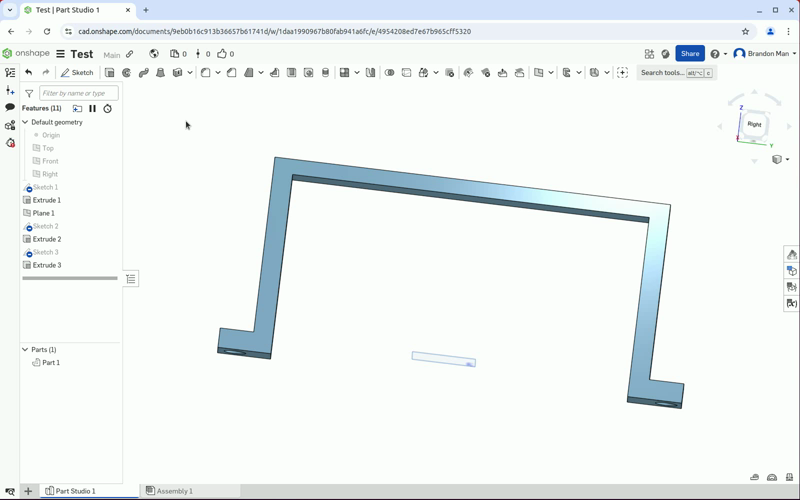
key(right, 3)
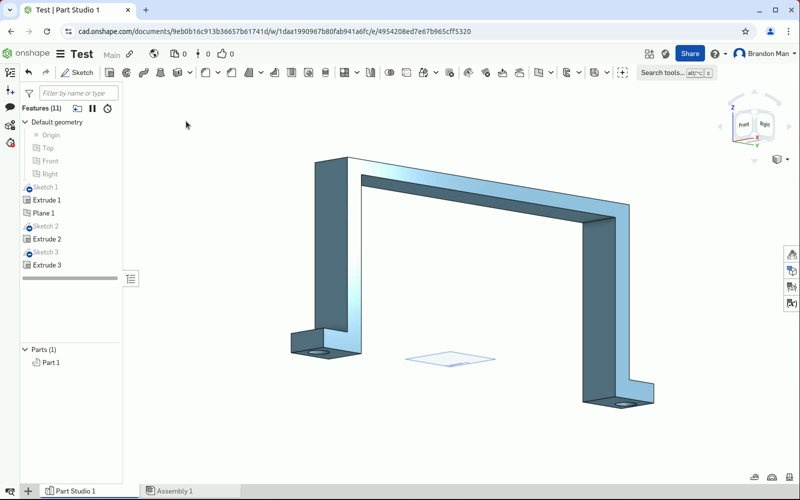
key(down, 3)
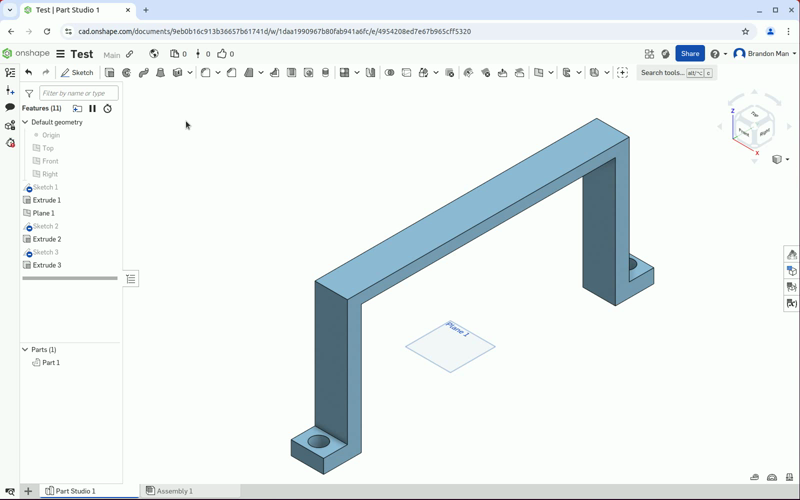
mouse_move(73, 189)
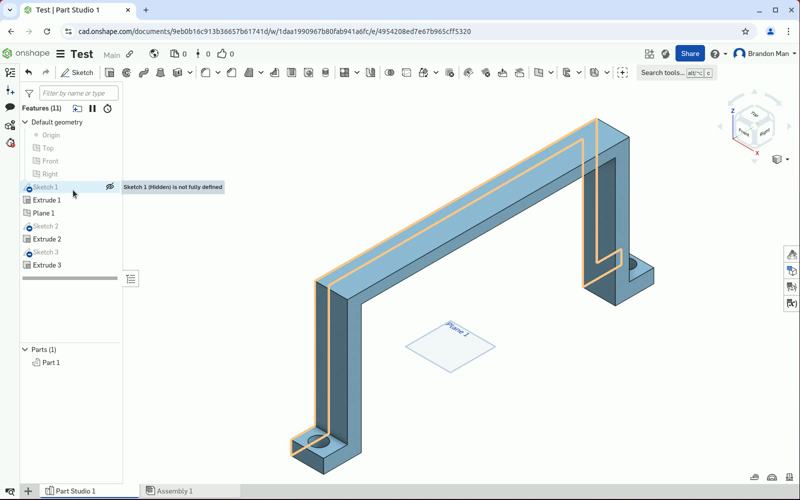
click(73, 189)